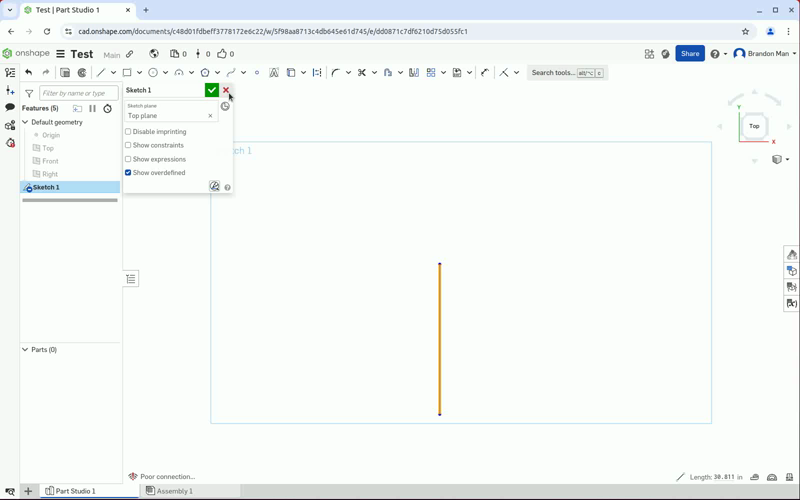
key(shift+h)
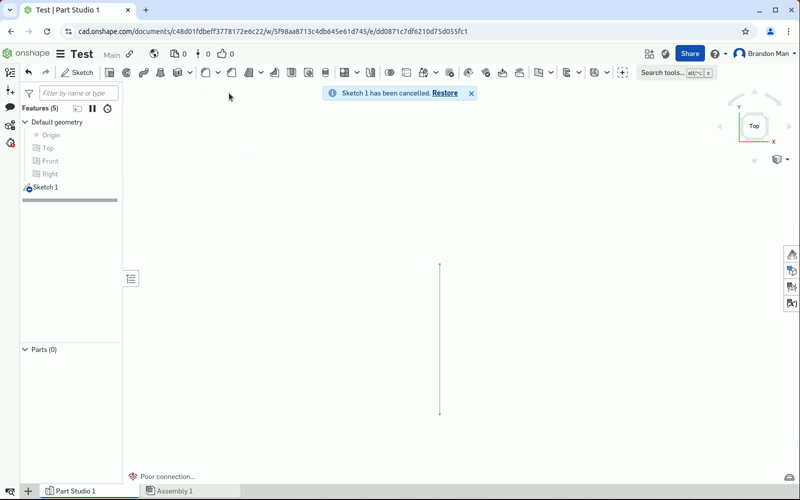
key(shift+s)
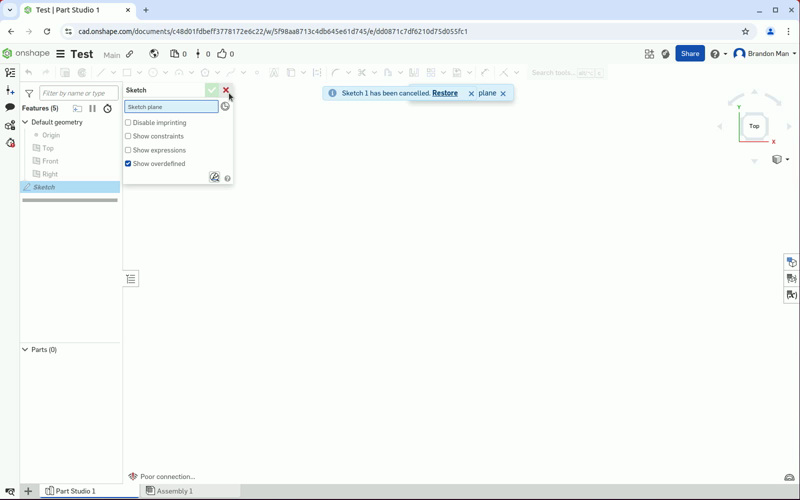
mouse_move(73, 150)
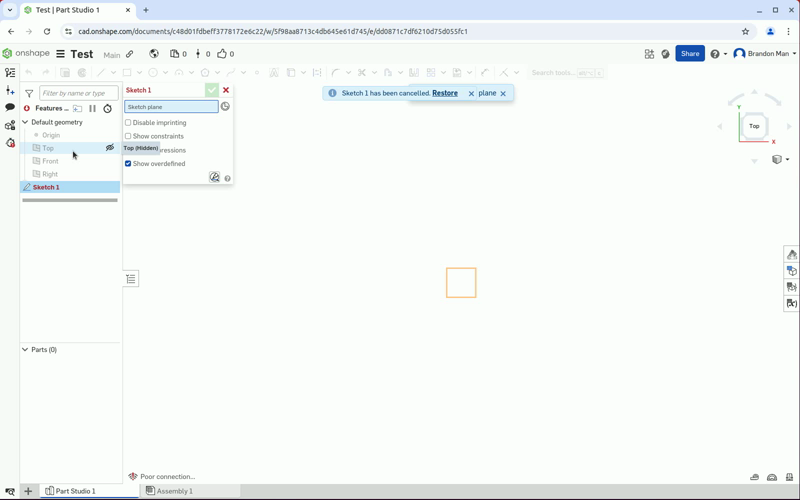
click(73, 150)
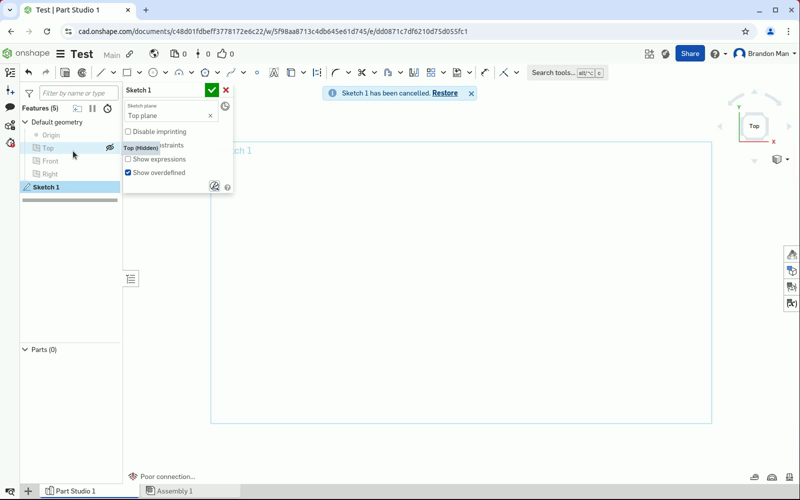
mouse_move(73, 352)
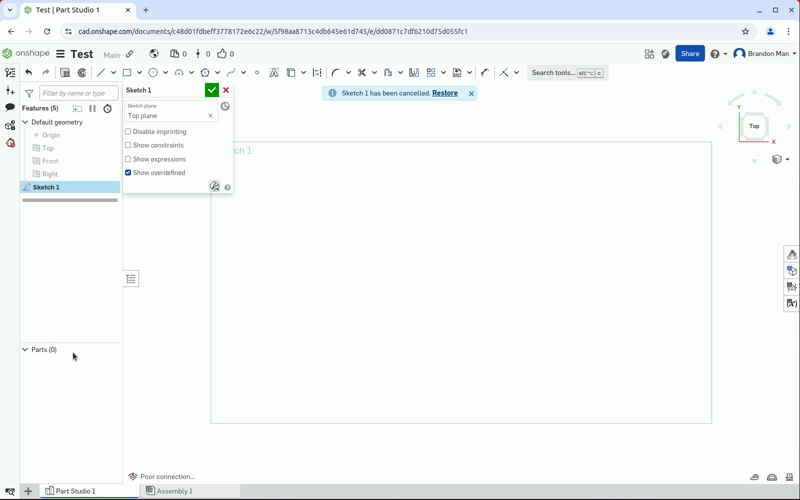
key(y)
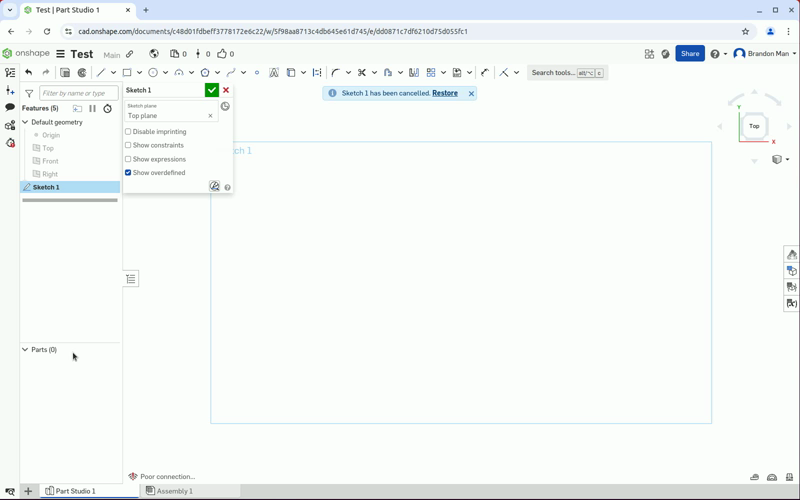
key(l)
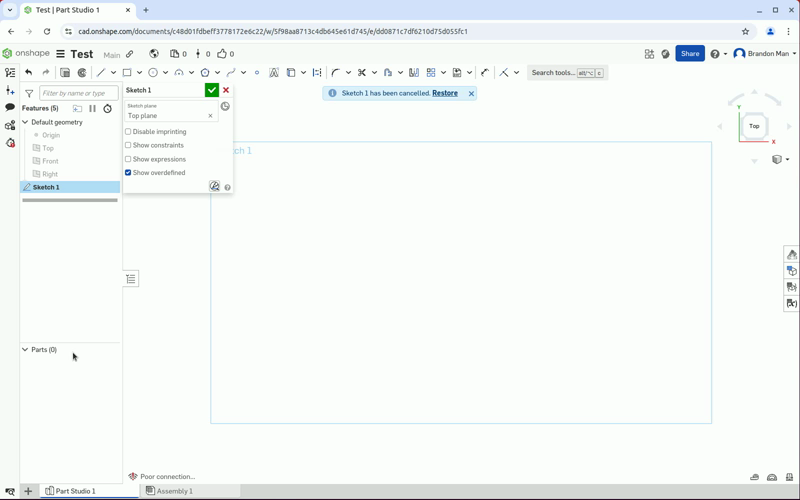
key_down(shift)
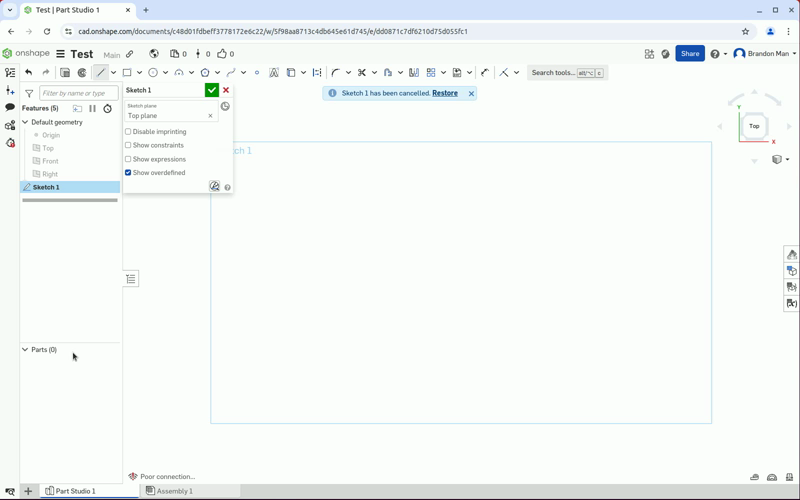
mouse_move(424, 246)
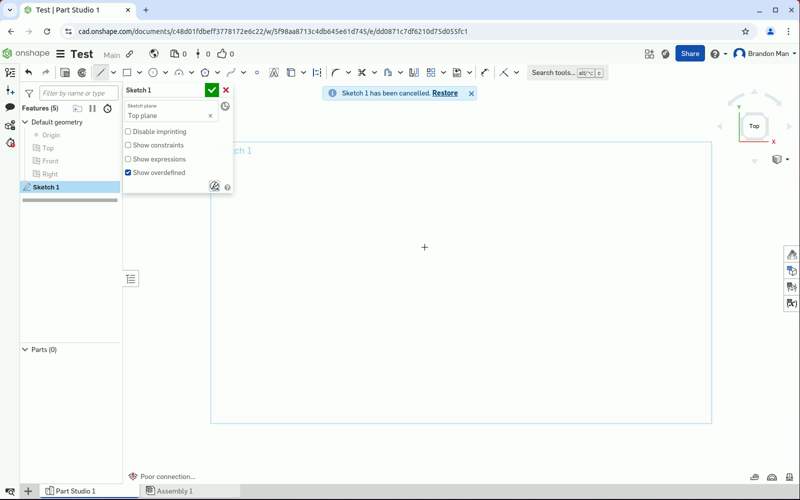
click(424, 246)
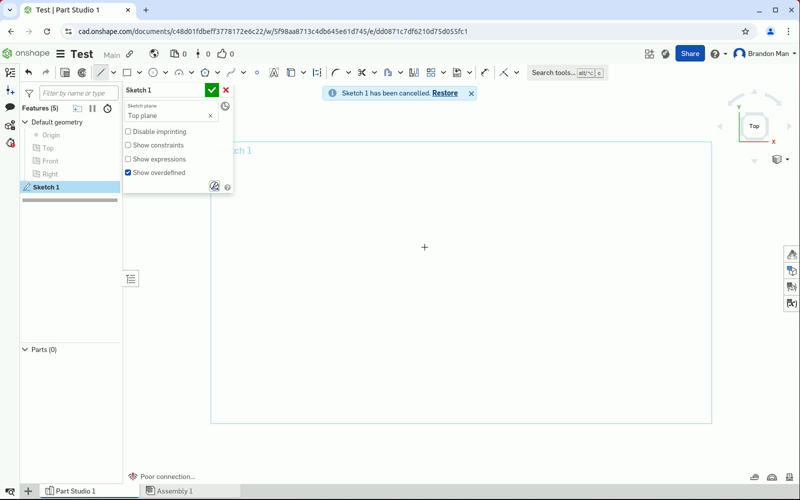
key_up(shift)
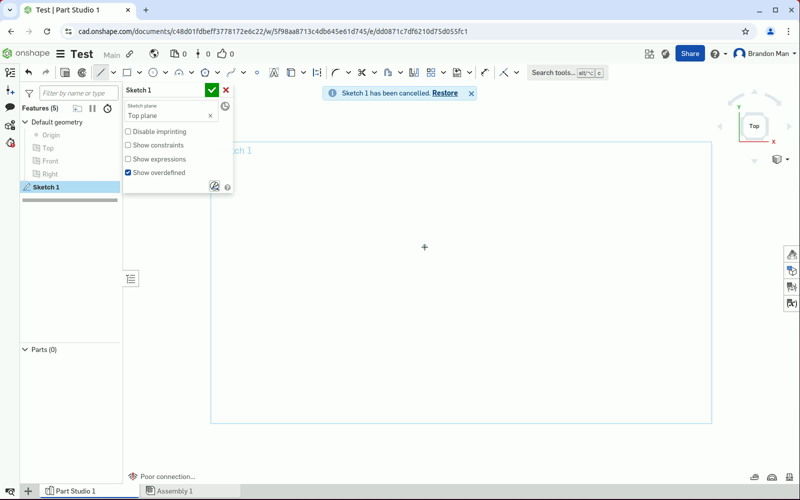
key_down(shift)
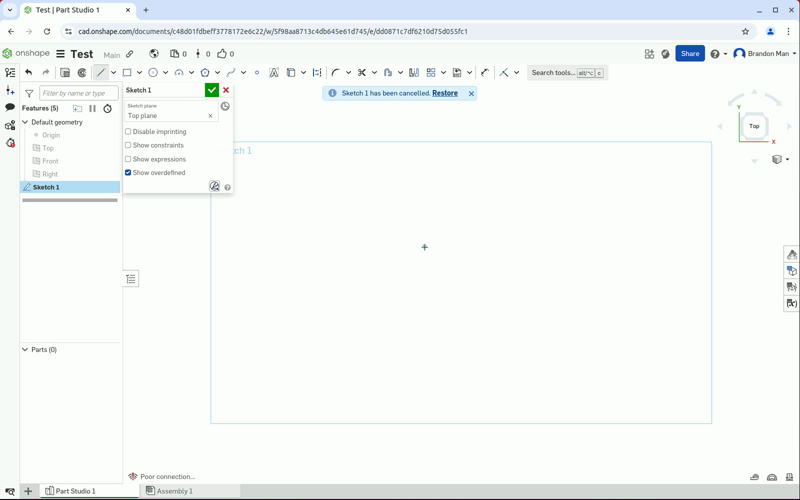
mouse_move(454, 246)
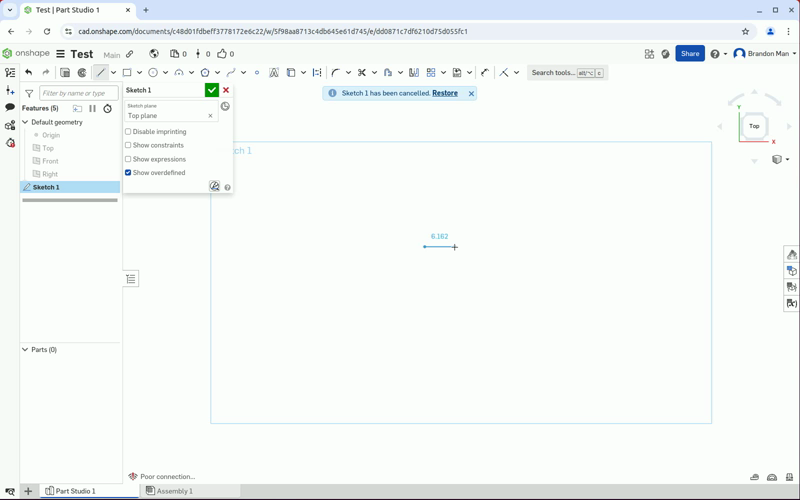
mouse_move(437, 259)
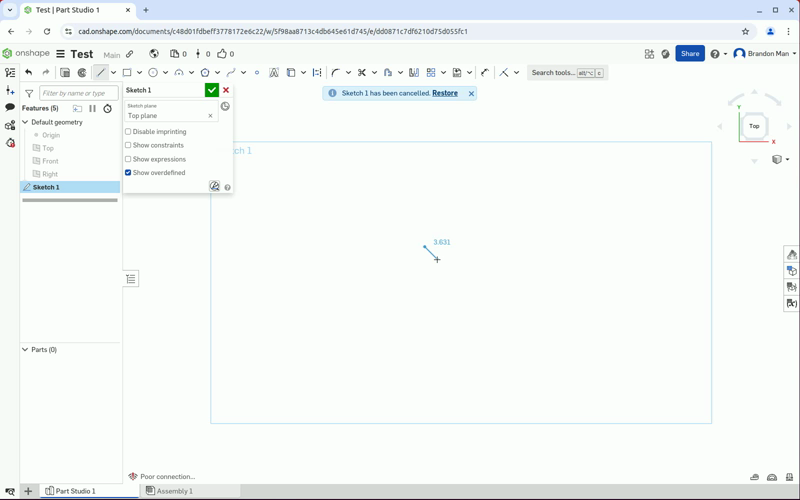
click(437, 259)
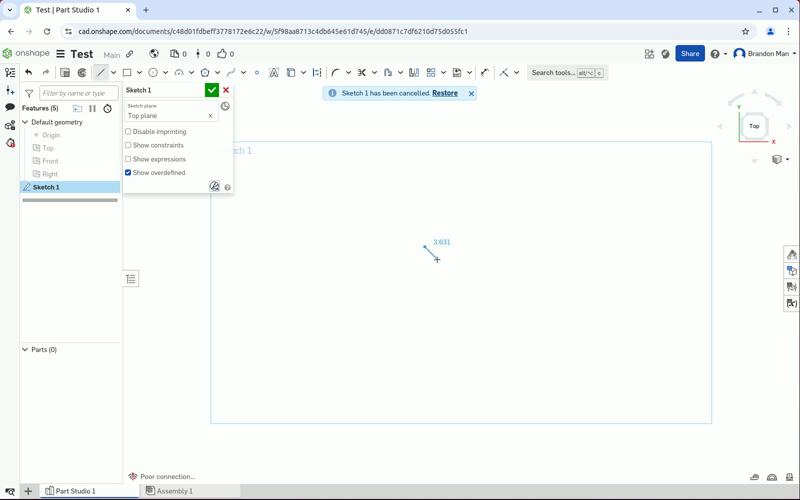
key_up(shift)
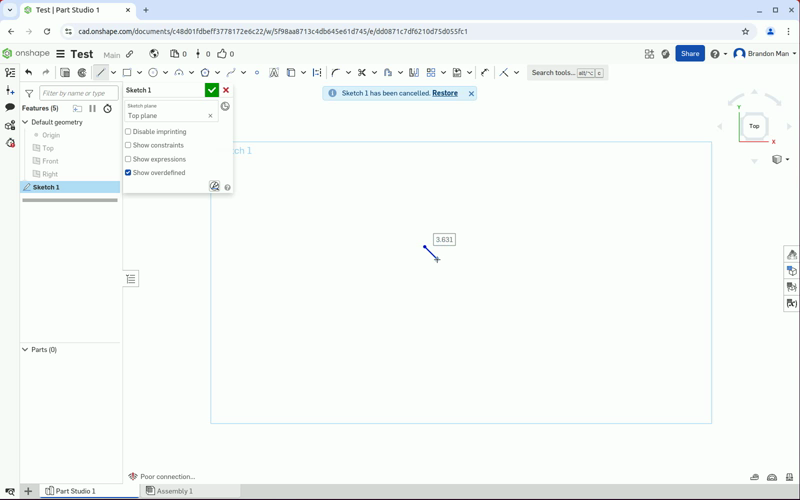
key(esc)
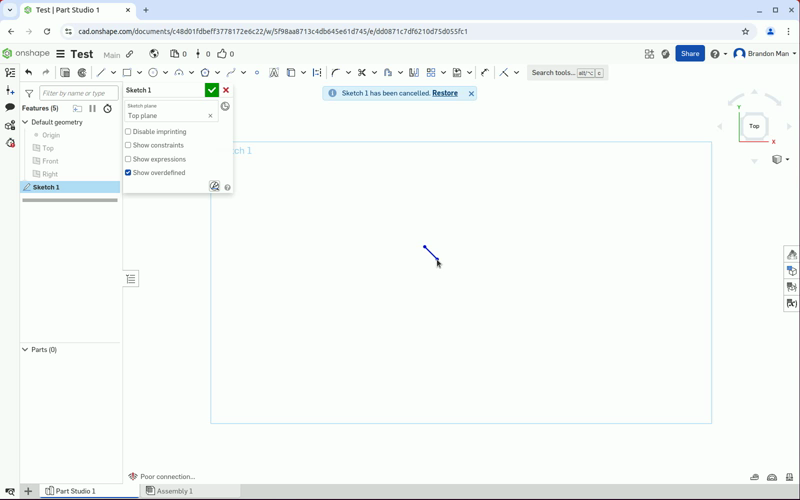
key(a)
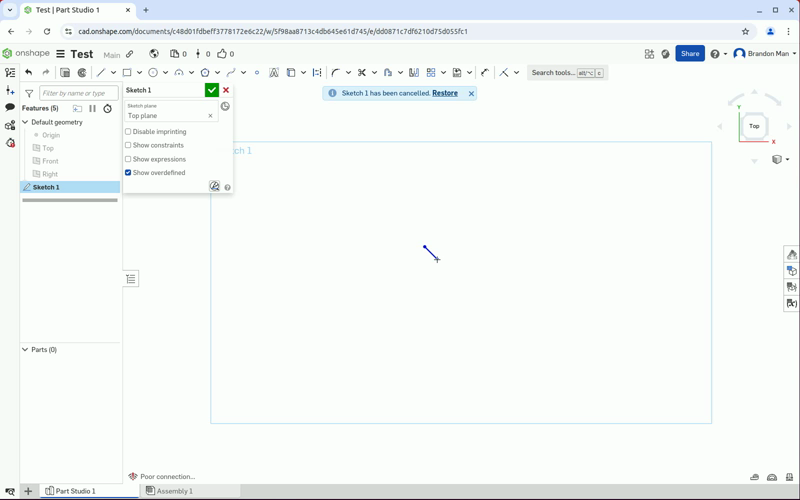
mouse_move(437, 259)
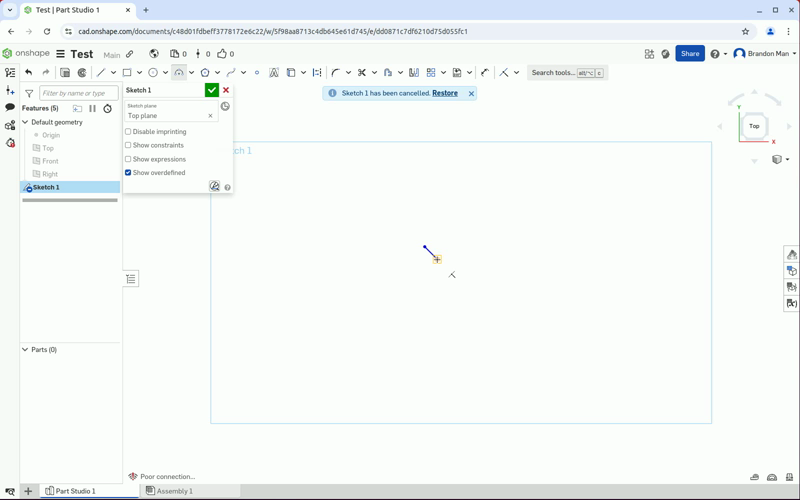
click(437, 259)
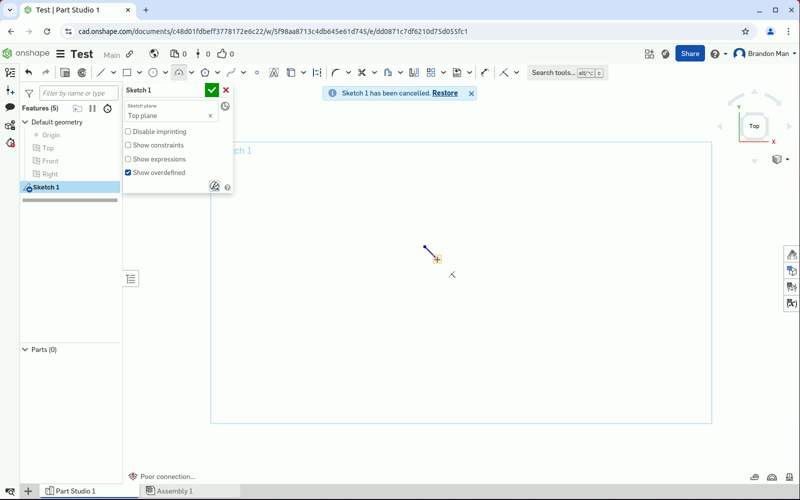
key_down(shift)
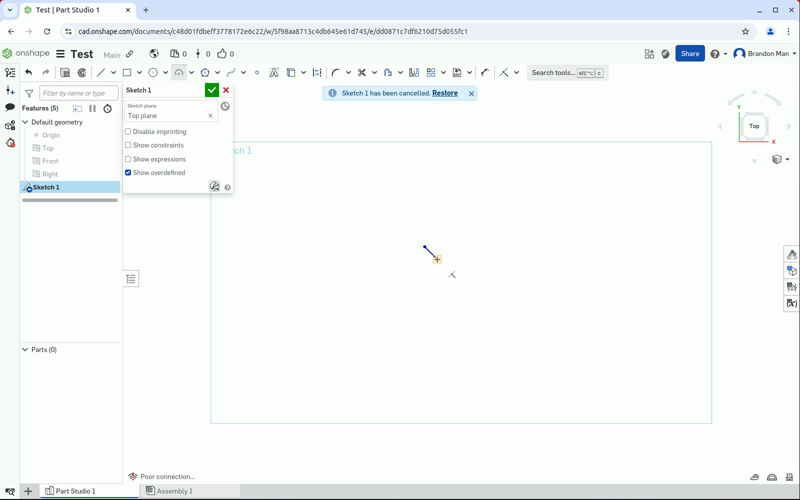
mouse_move(486, 259)
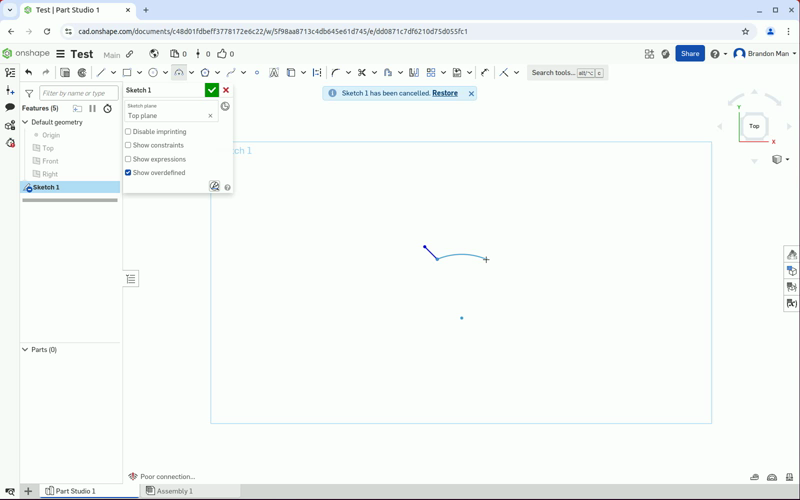
click(486, 259)
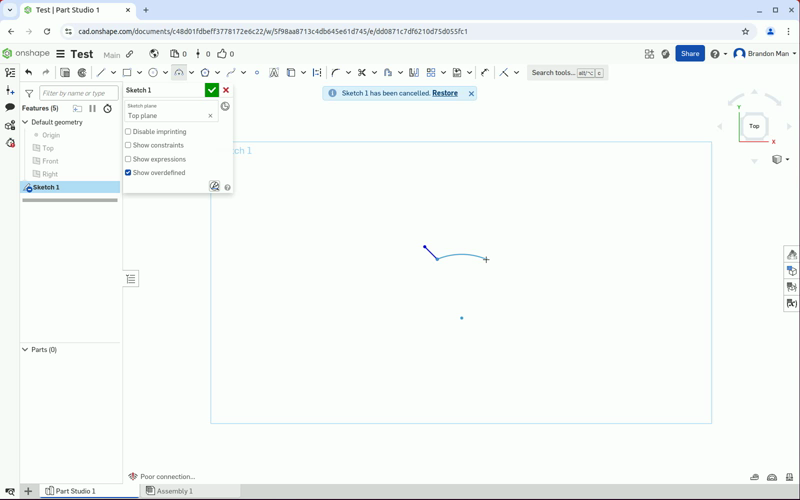
mouse_move(461, 249)
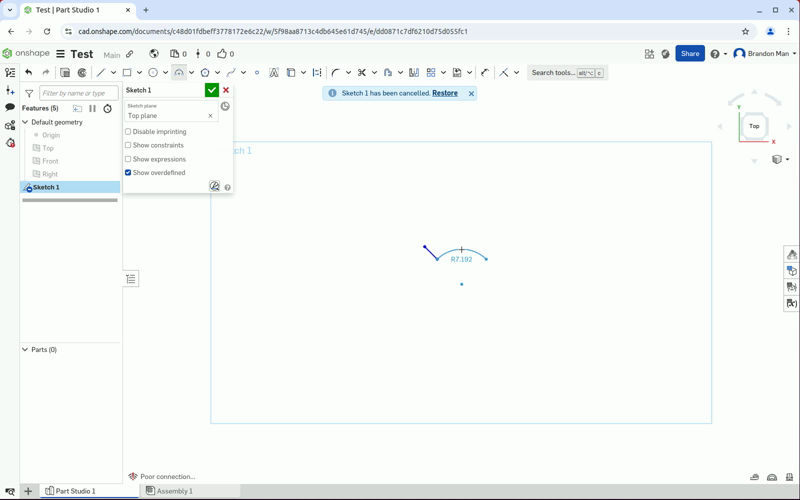
click(461, 249)
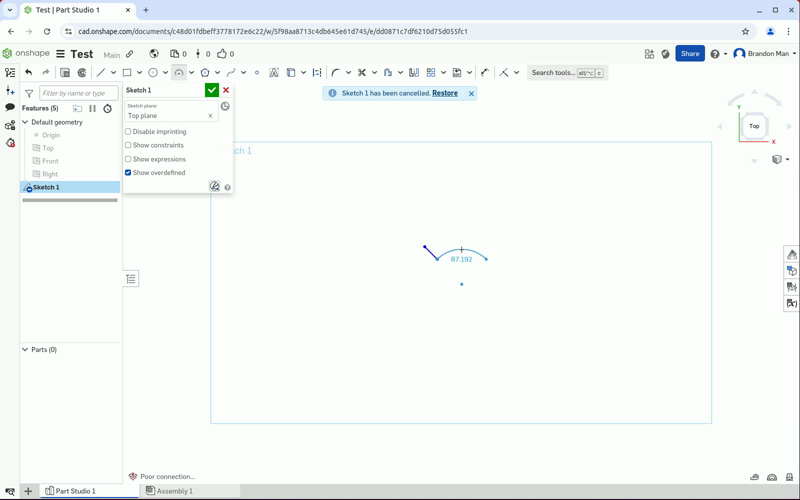
key_up(shift)
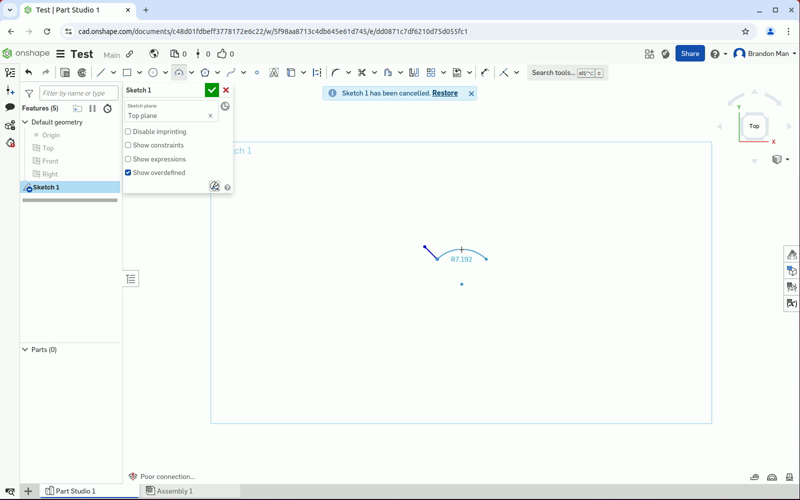
key(esc)
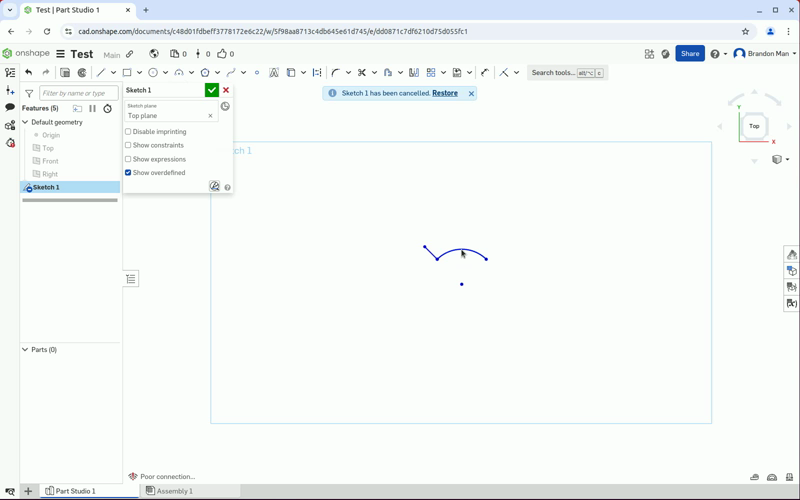
key(l)
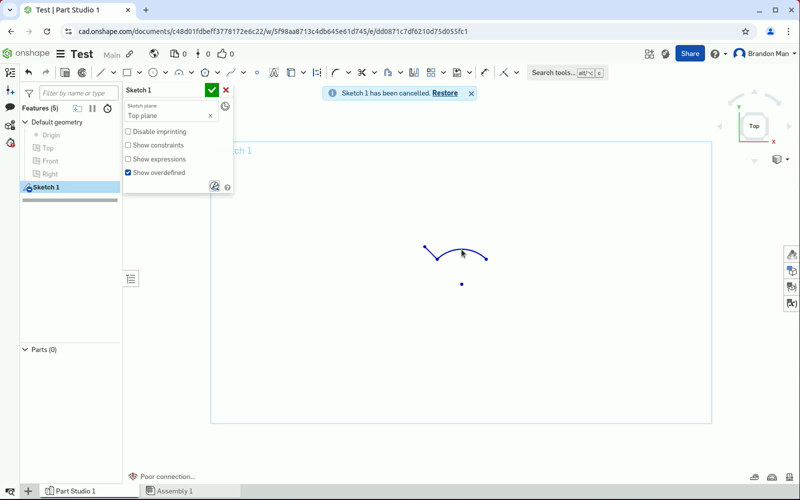
mouse_move(486, 259)
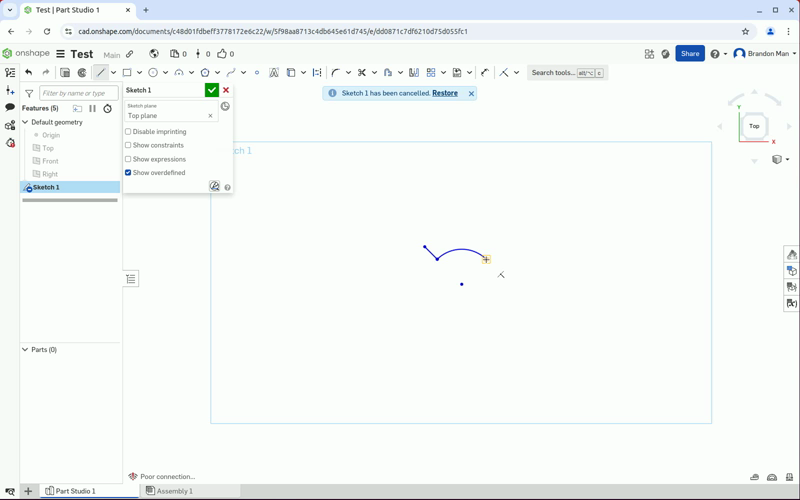
click(486, 259)
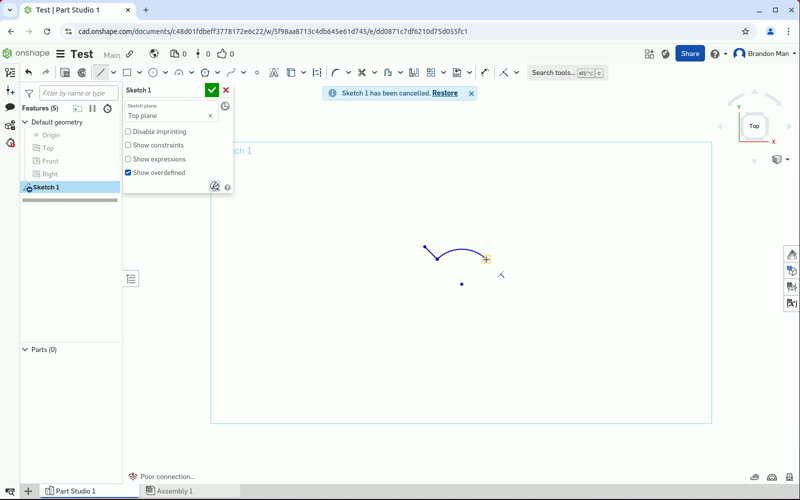
key_down(shift)
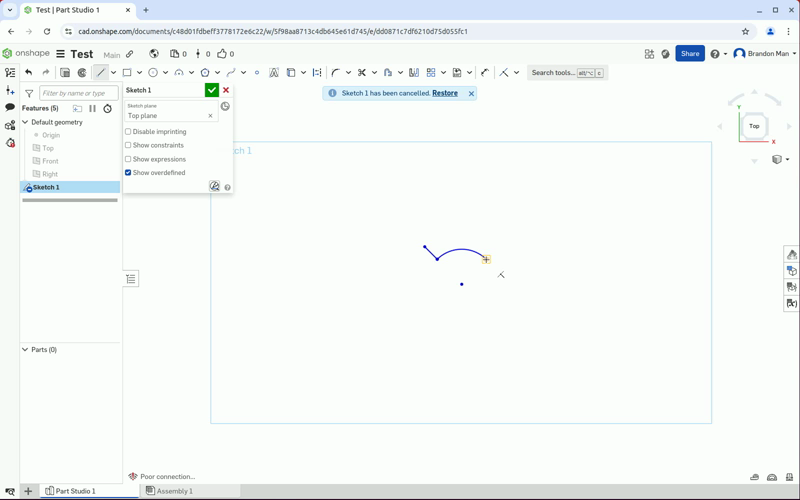
mouse_move(516, 259)
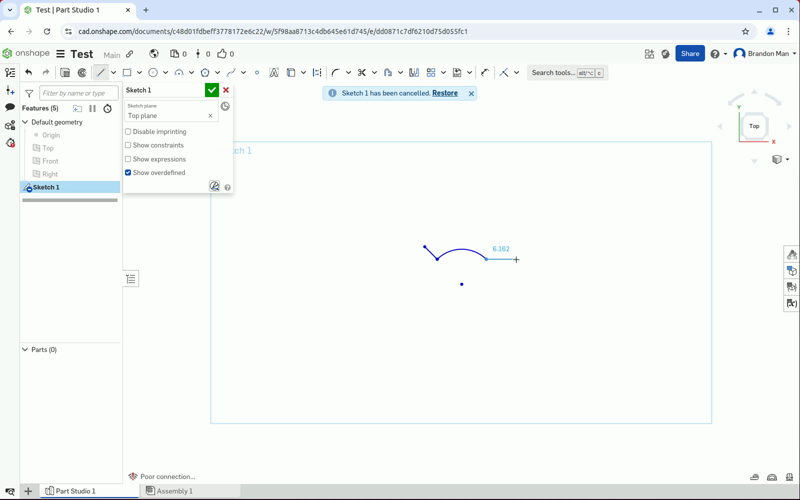
mouse_move(498, 246)
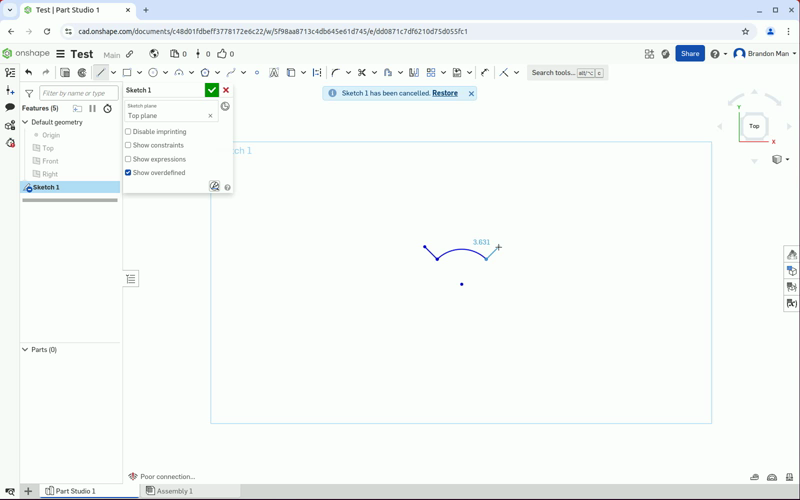
click(498, 246)
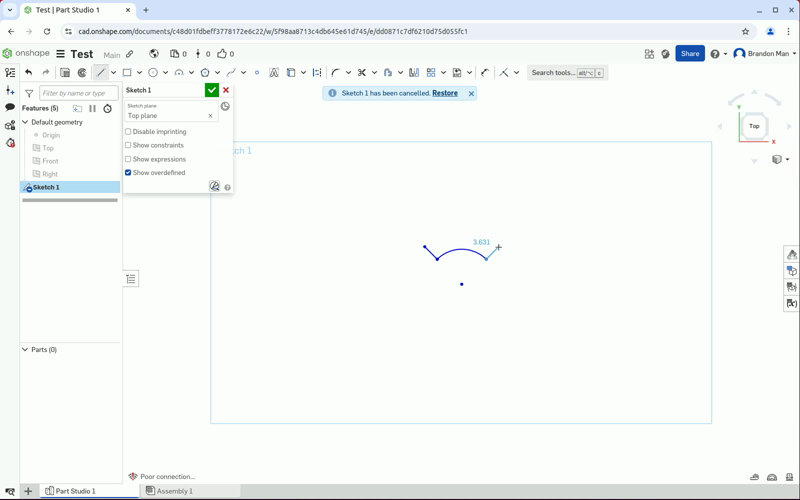
key_up(shift)
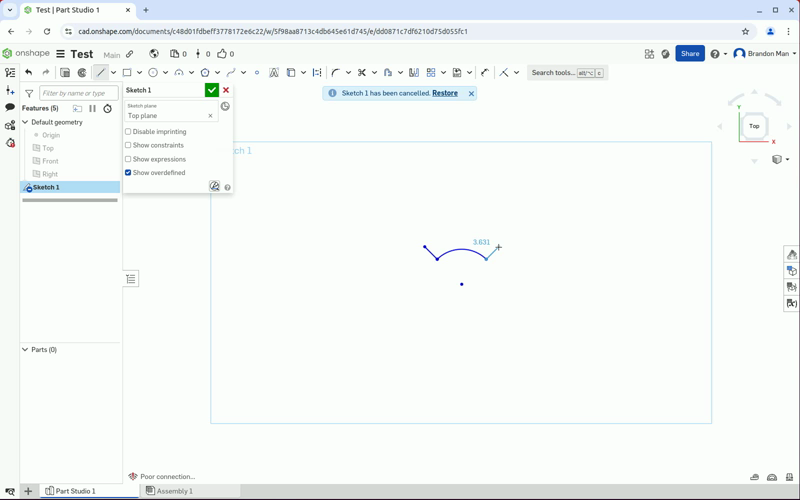
key(esc)
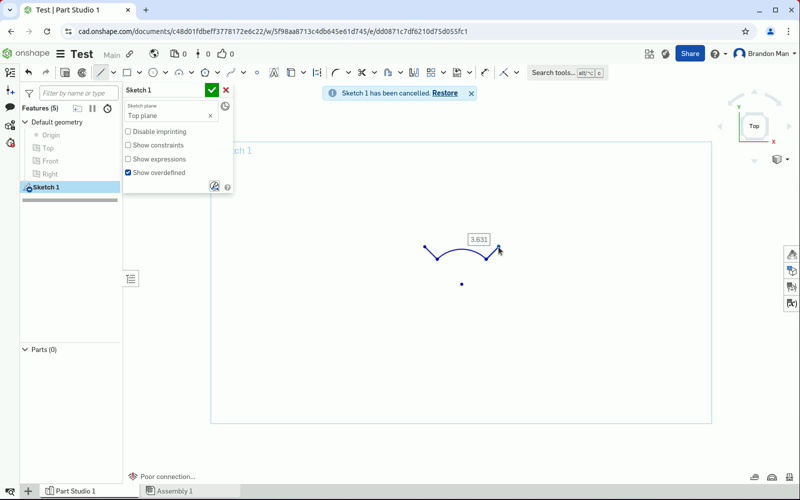
key(a)
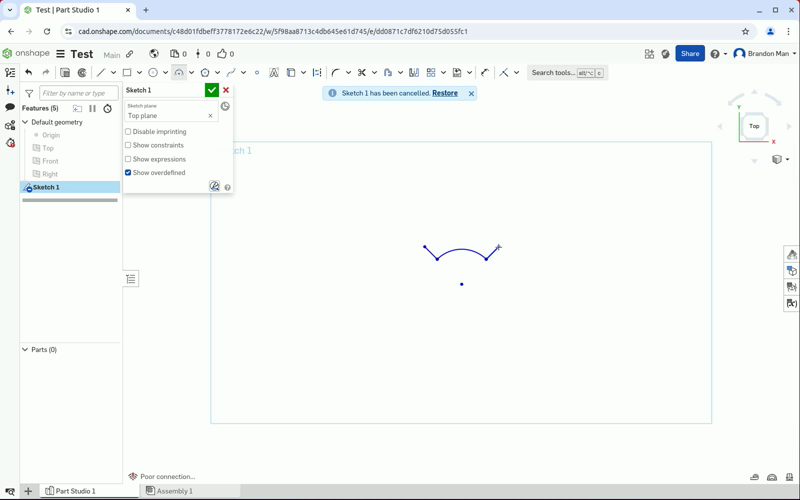
mouse_move(498, 246)
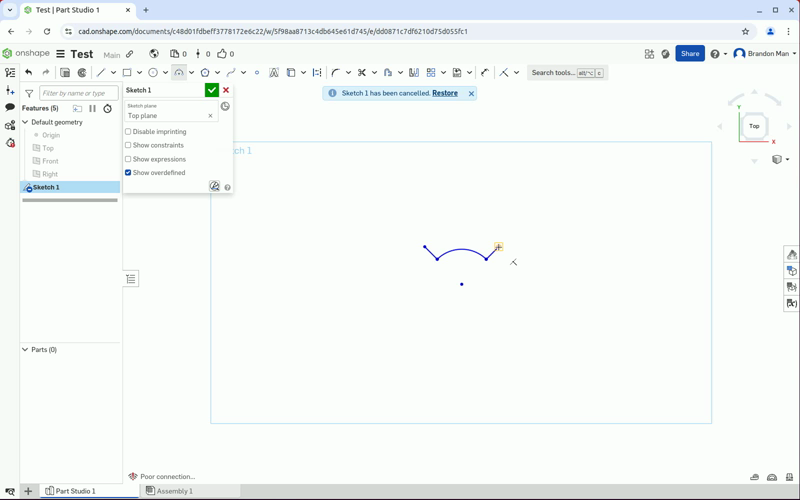
click(498, 246)
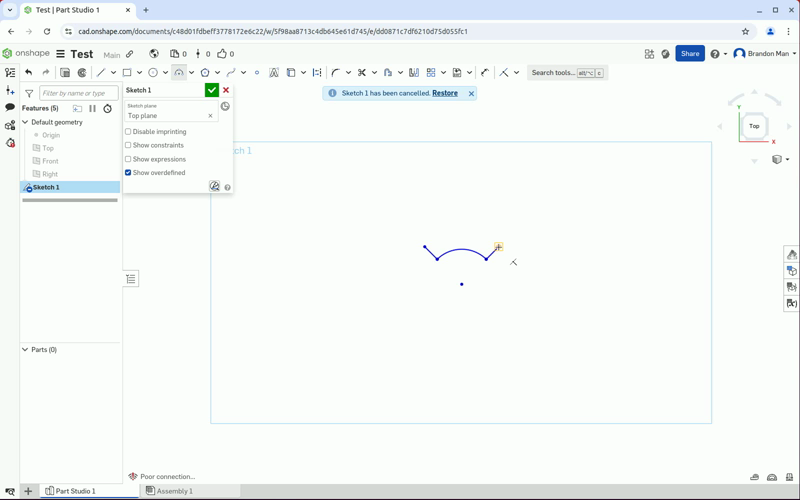
mouse_move(424, 246)
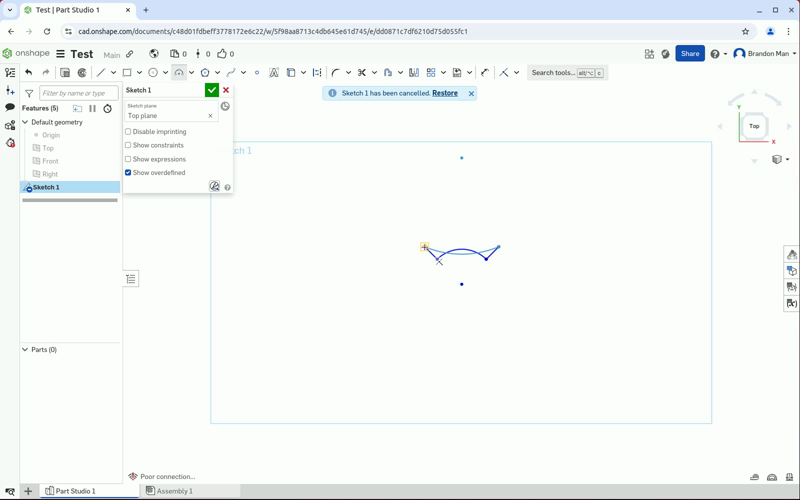
click(424, 246)
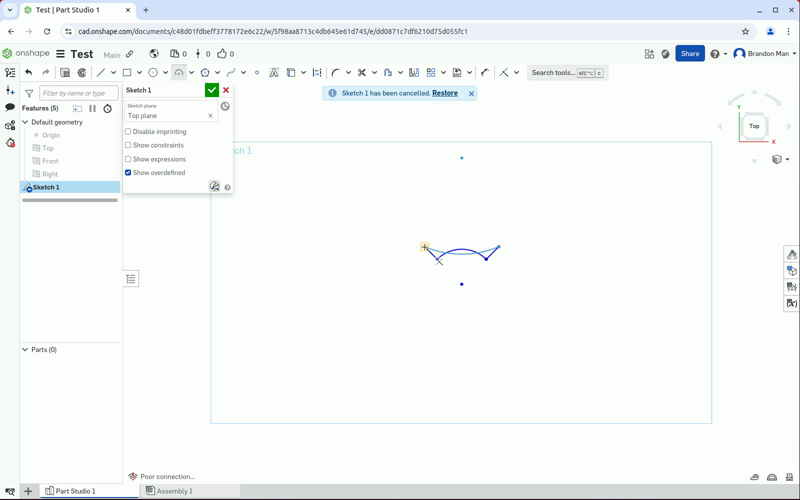
key_down(shift)
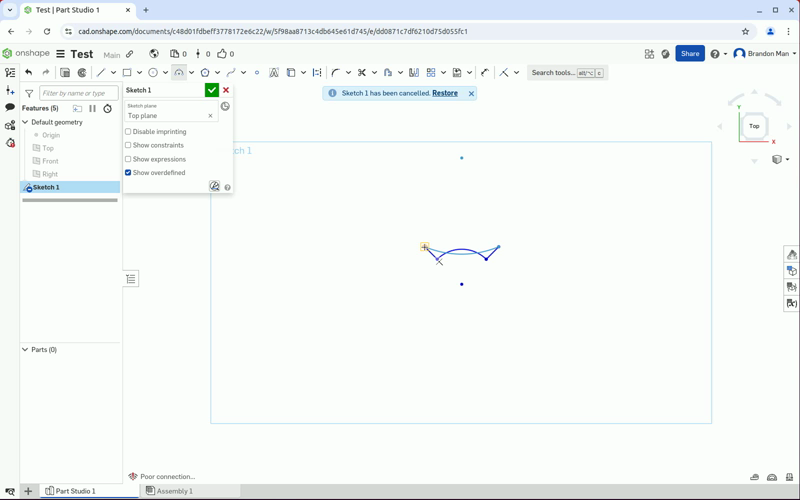
mouse_move(461, 231)
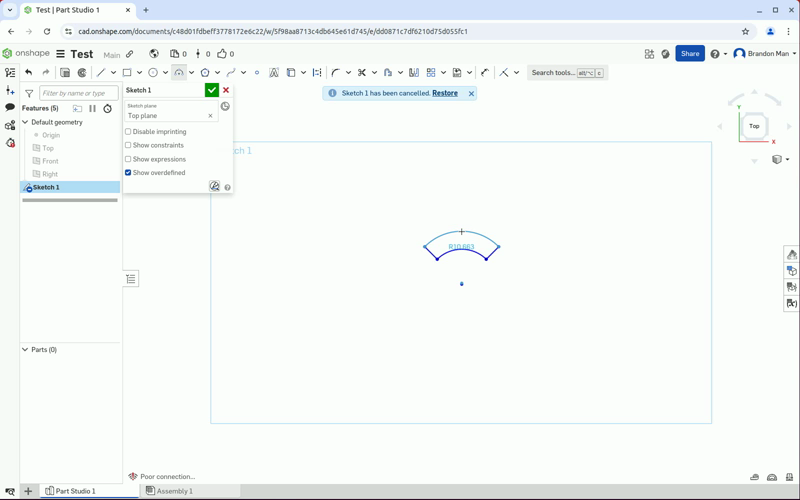
click(461, 231)
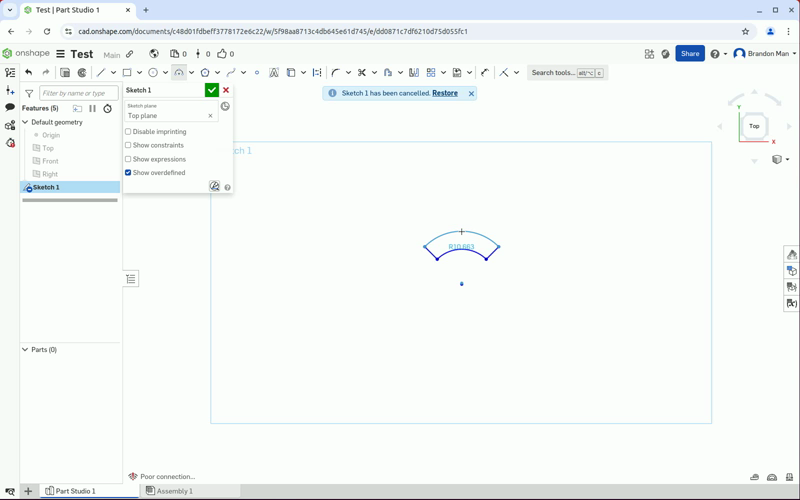
key_up(shift)
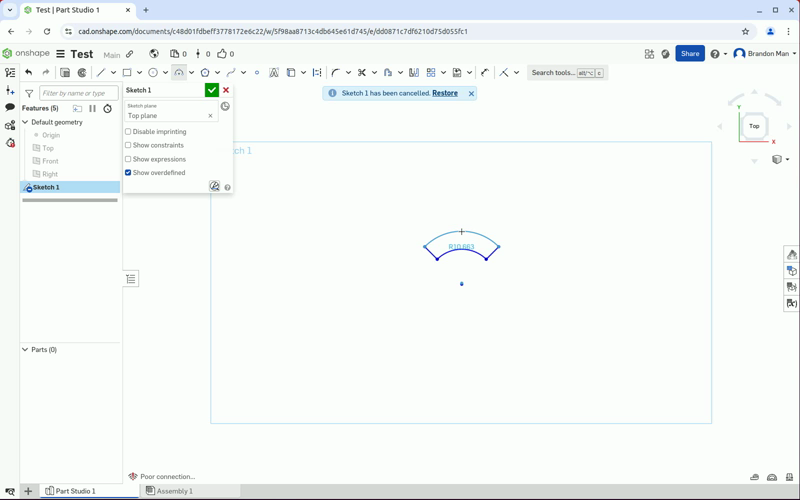
key(esc)
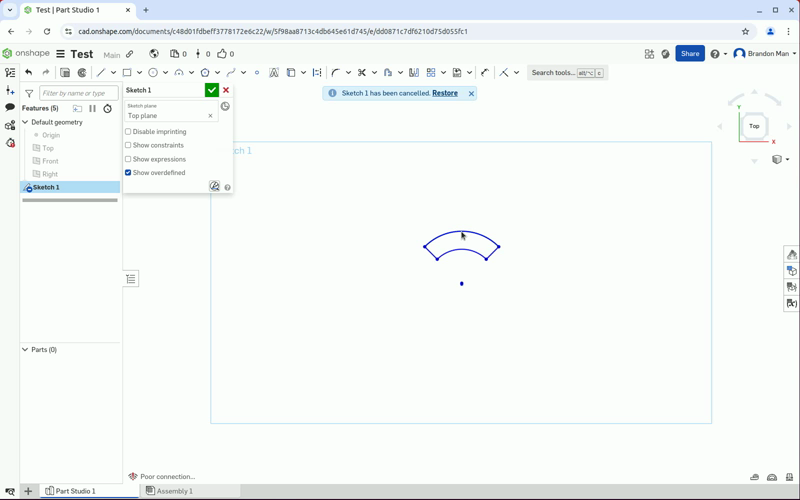
mouse_move(450, 242)
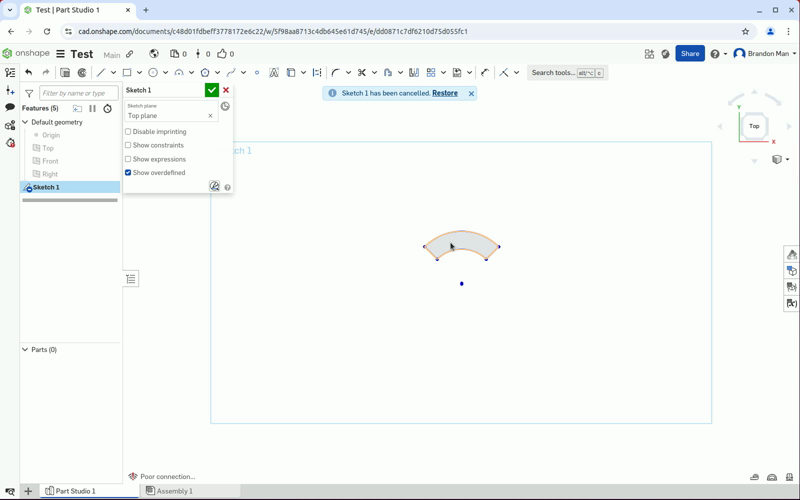
scroll(6)
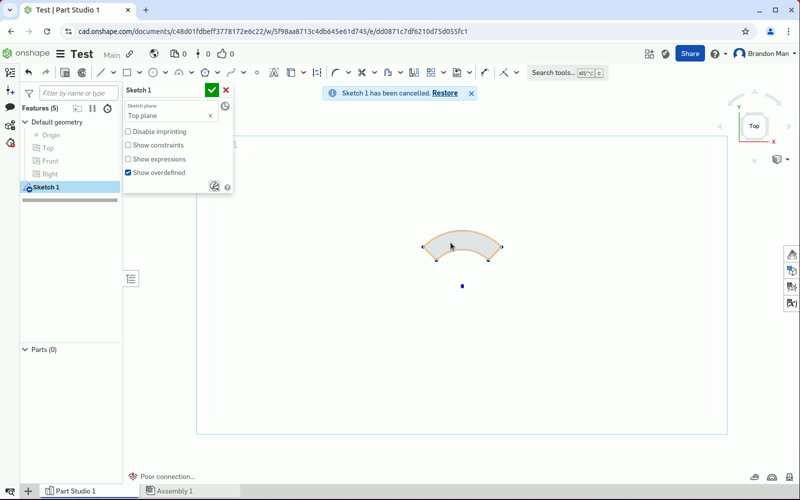
scroll(6)
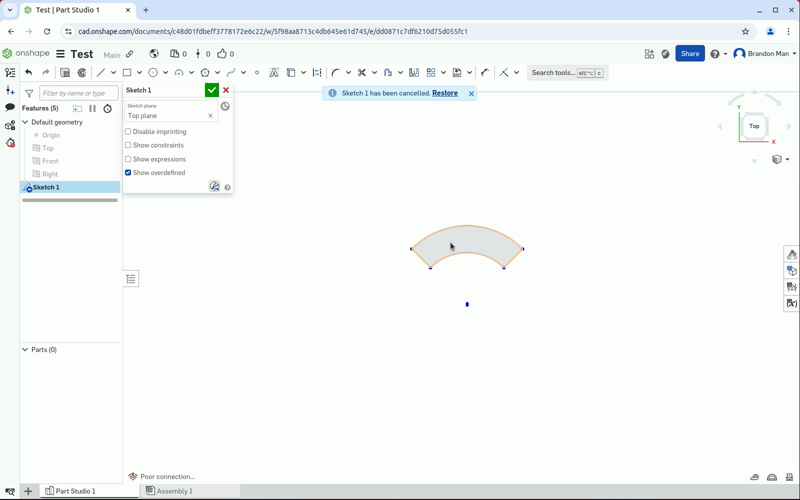
scroll(6)
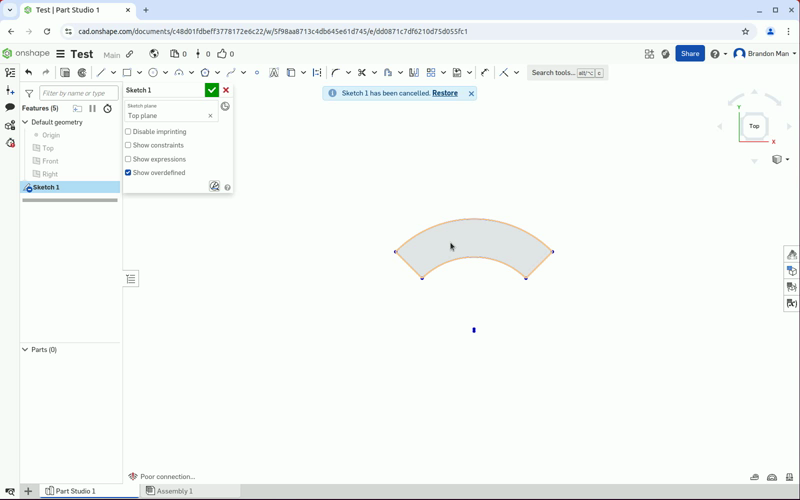
scroll(6)
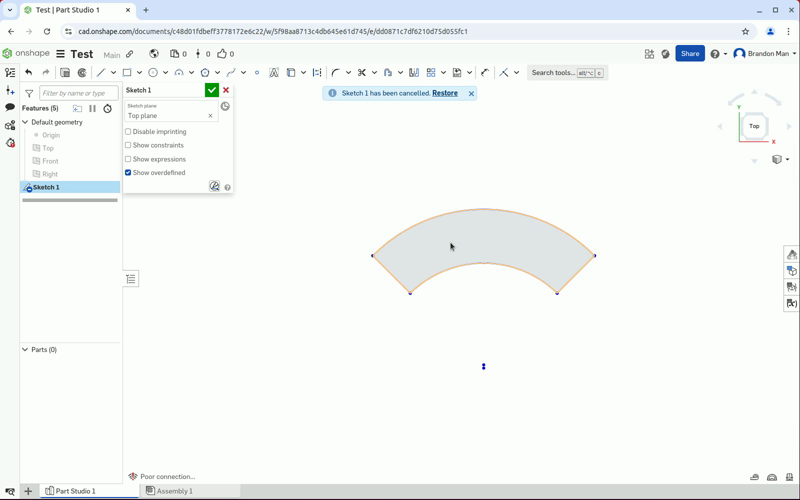
scroll(6)
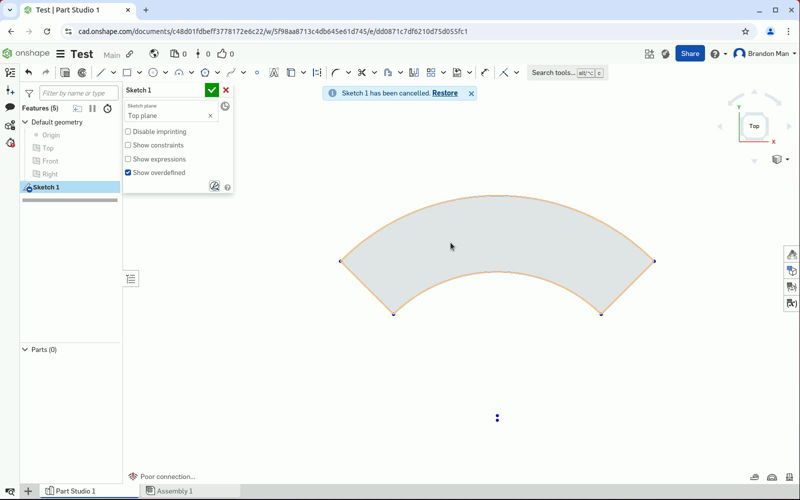
scroll(6)
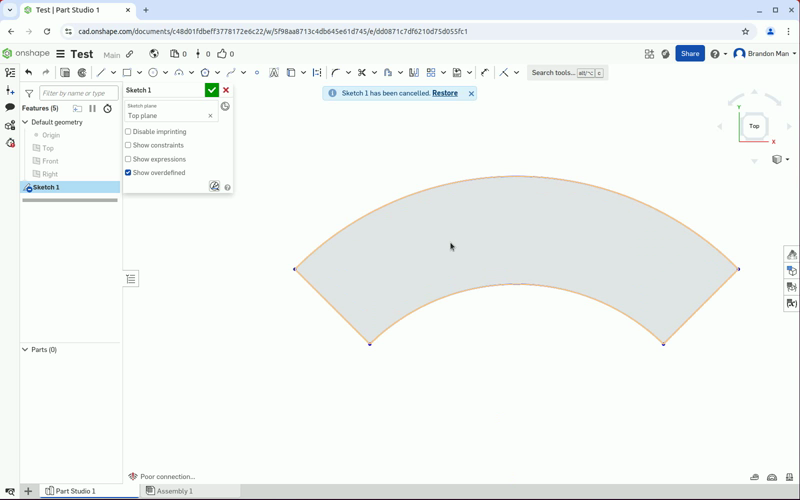
scroll(6)
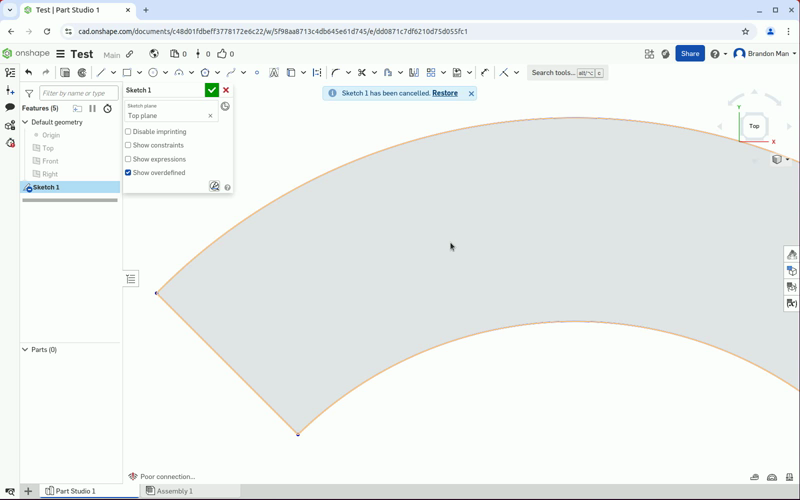
click(450, 242)
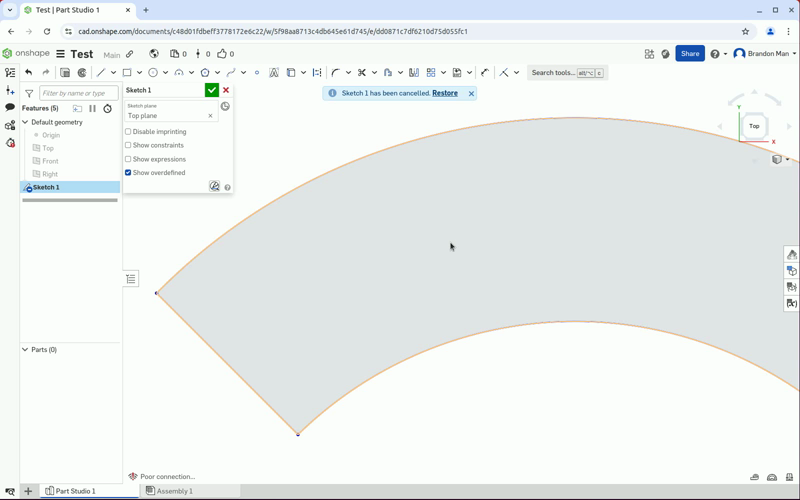
scroll(-6)
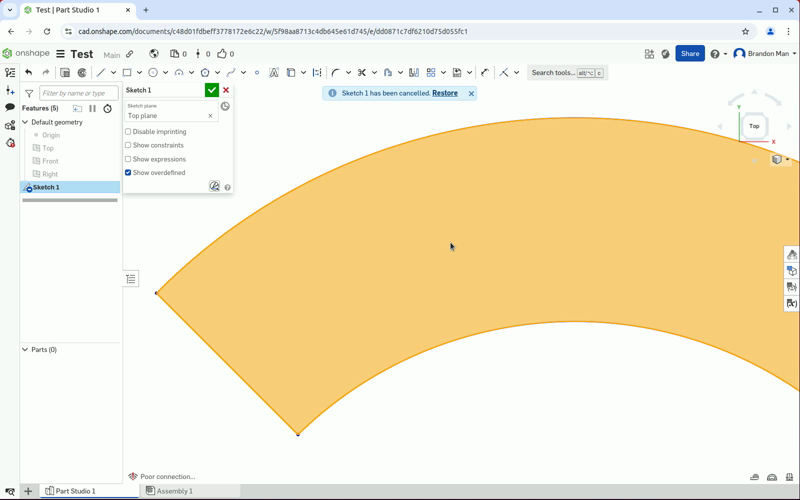
scroll(-6)
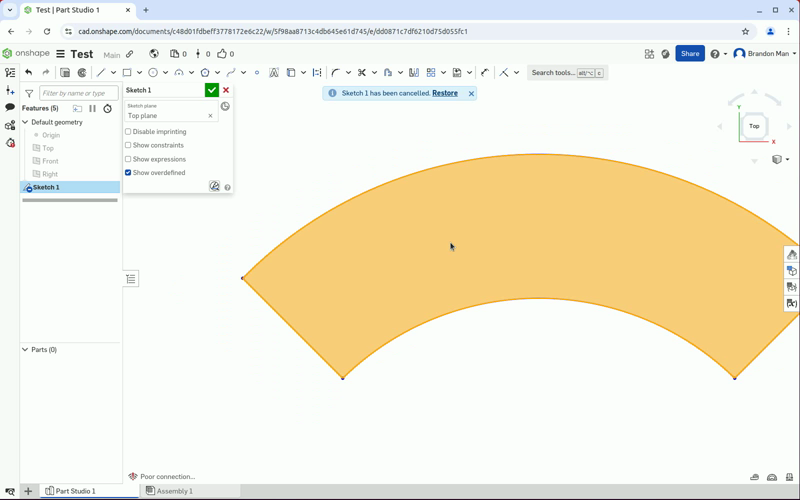
scroll(-6)
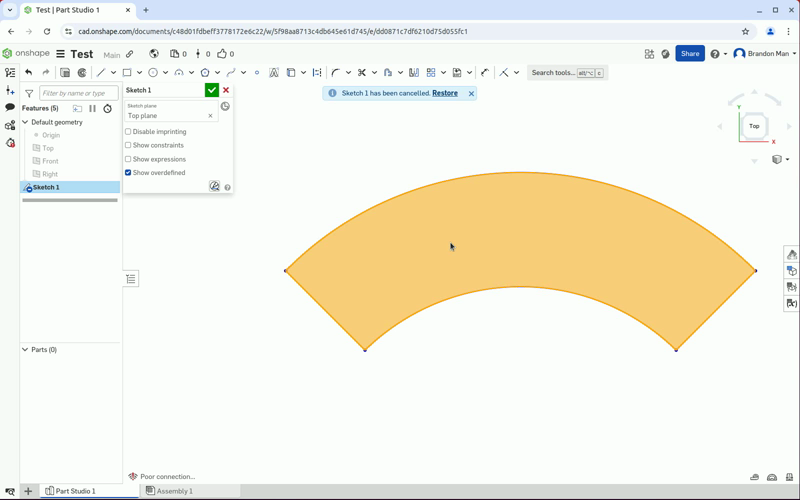
scroll(-6)
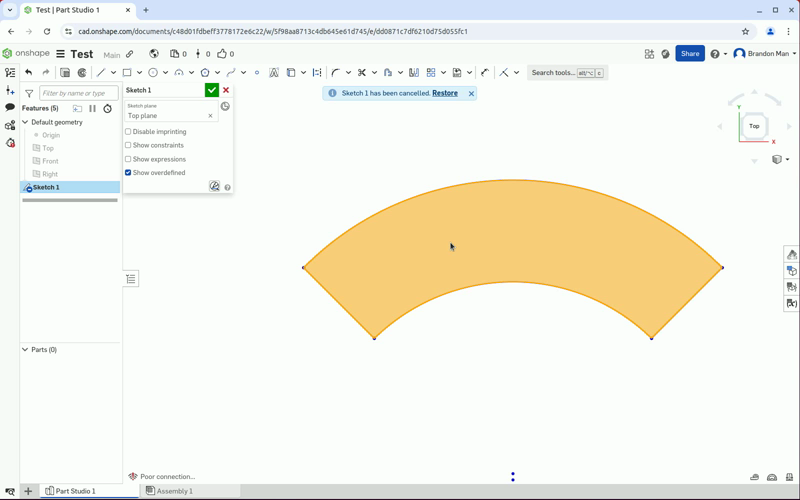
scroll(-6)
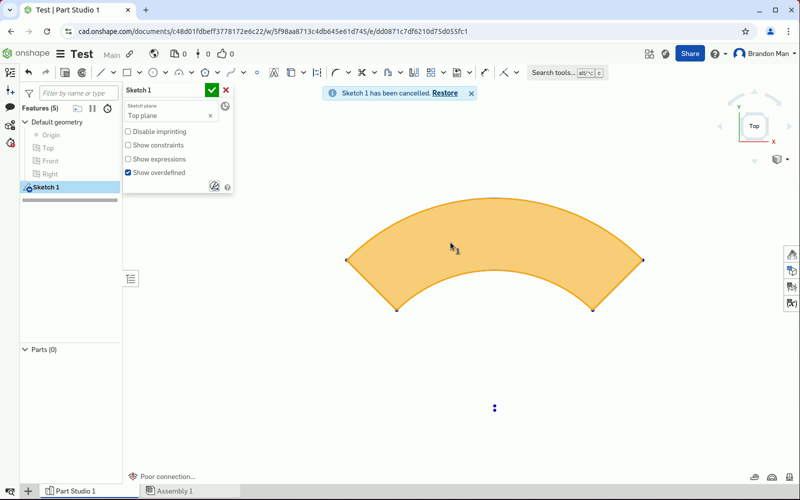
scroll(-6)
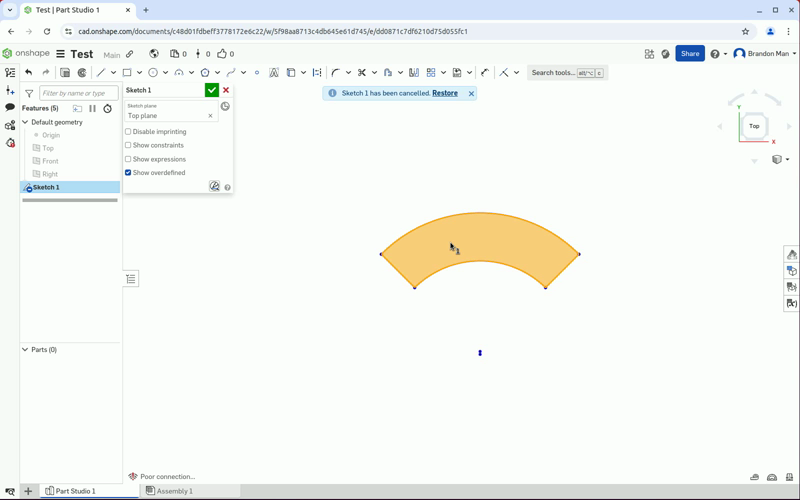
scroll(-6)
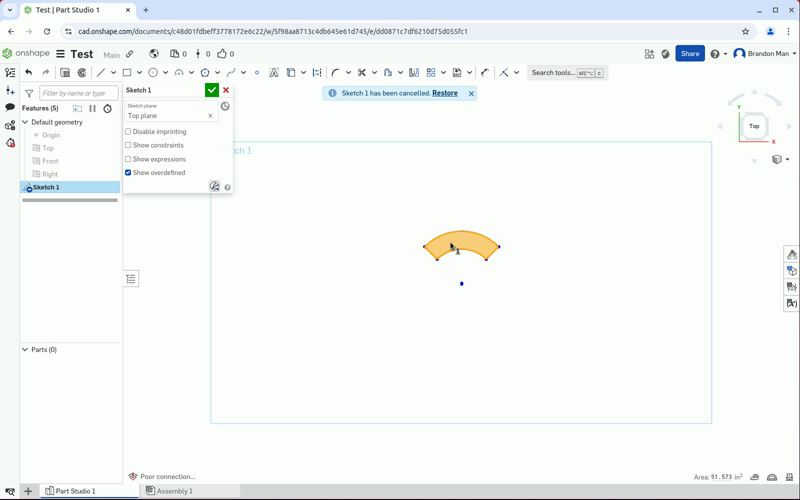
mouse_move(73, 352)
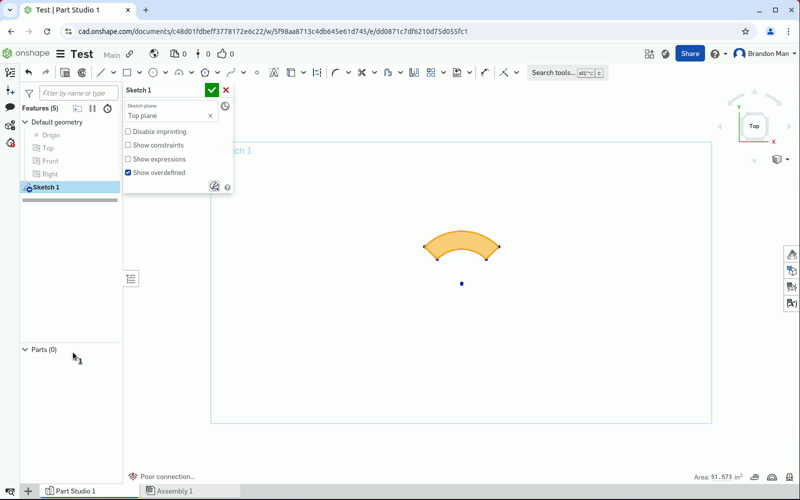
key(shift+y)
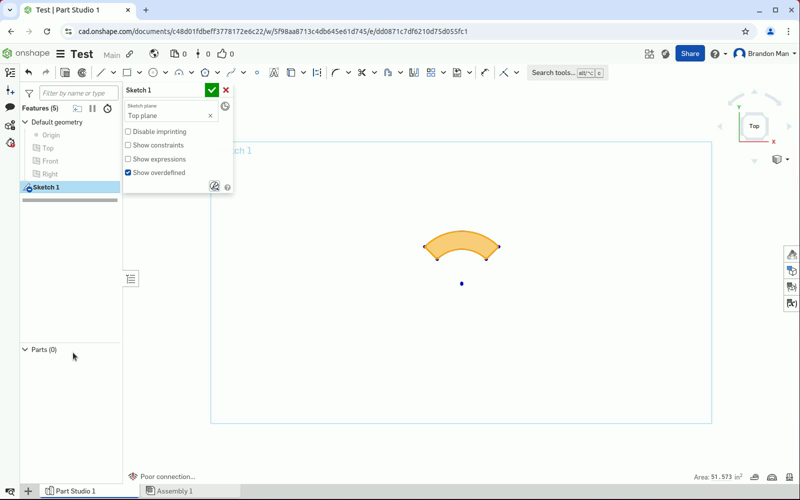
key(shift+e)
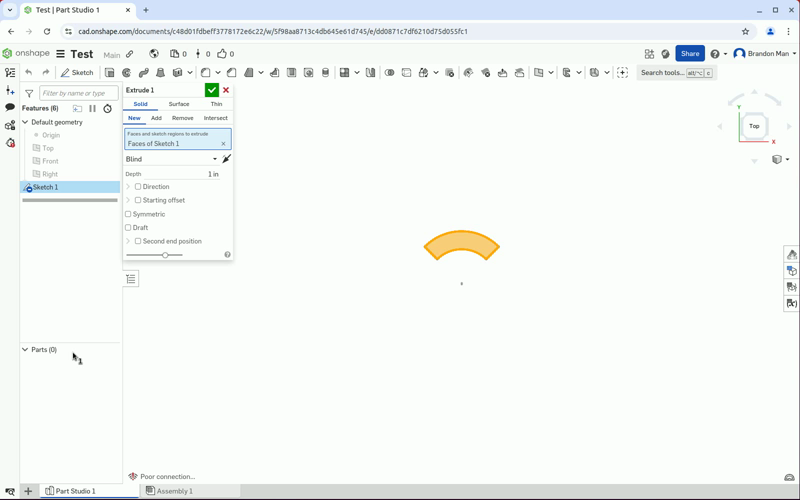
mouse_move(143, 106)
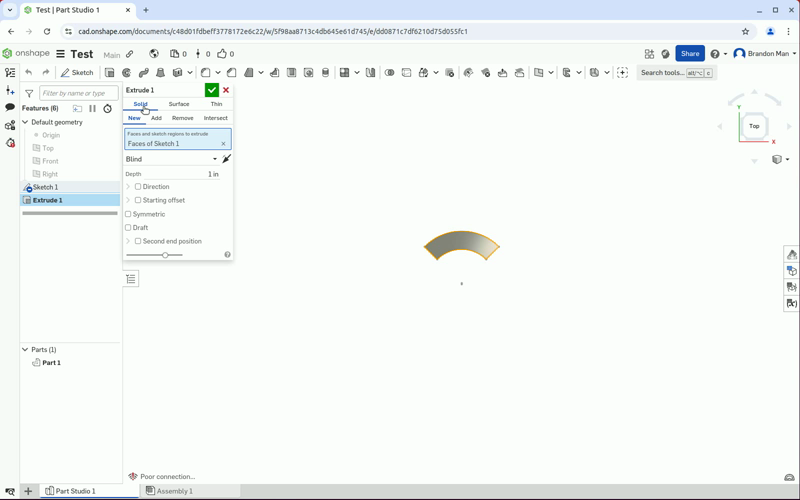
click(143, 106)
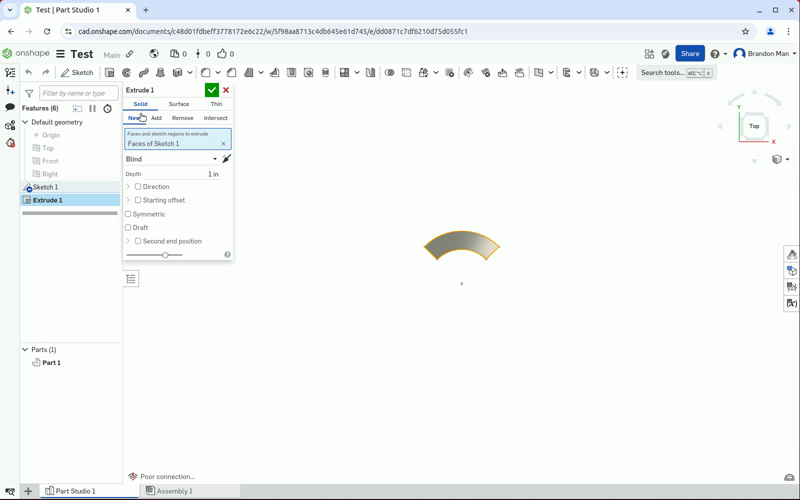
mouse_move(137, 120)
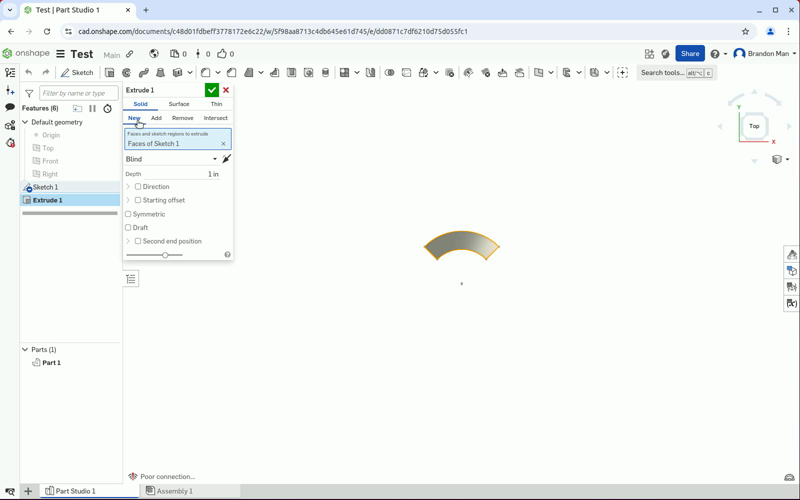
click(137, 120)
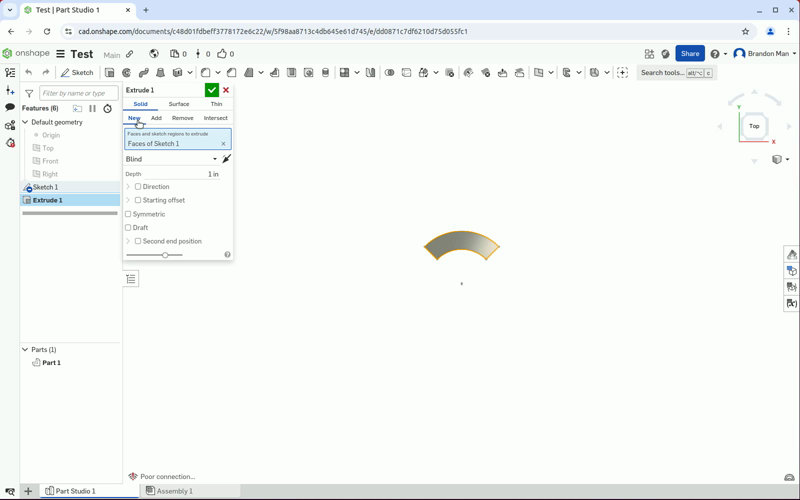
key(tab, 4)
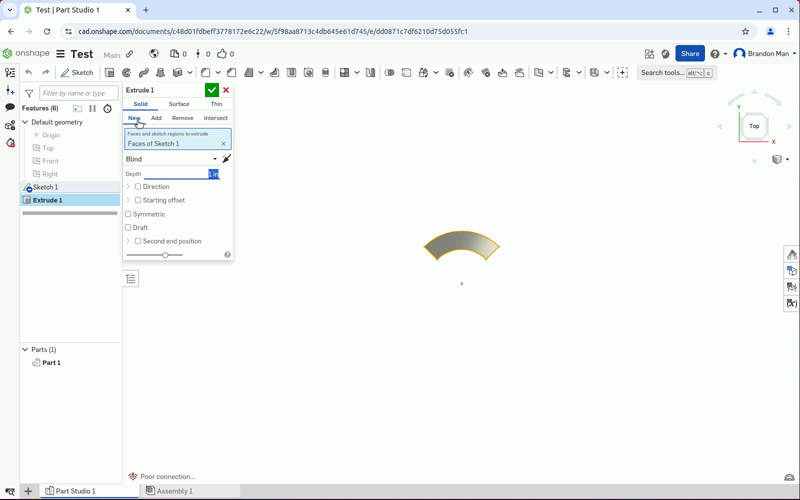
text(17.813)
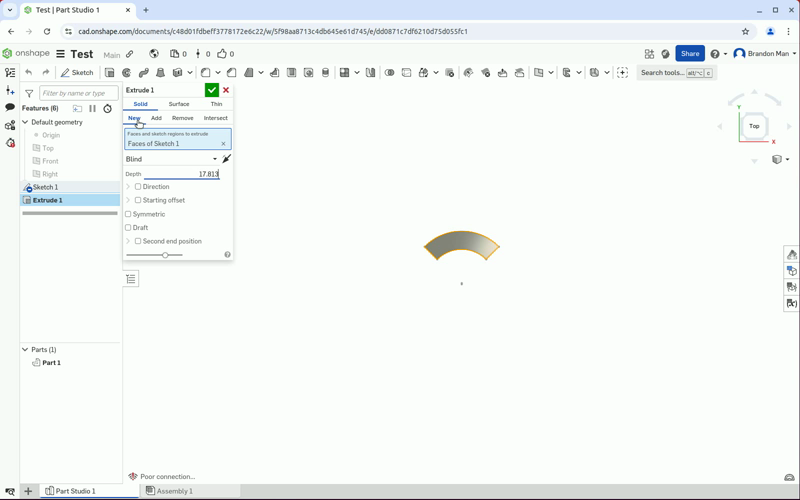
key(enter)
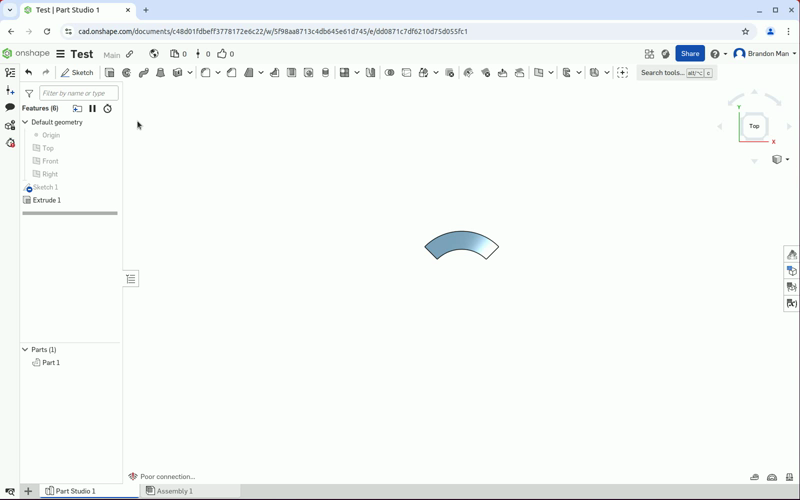
key(shift+h)
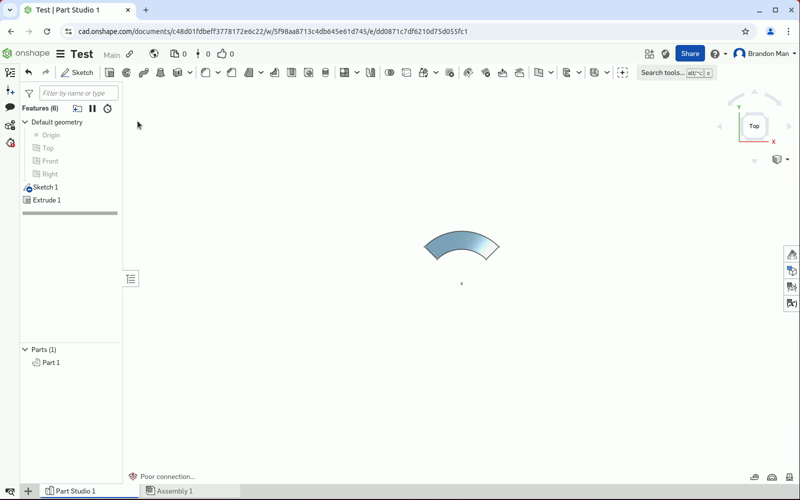
key(shift+h)
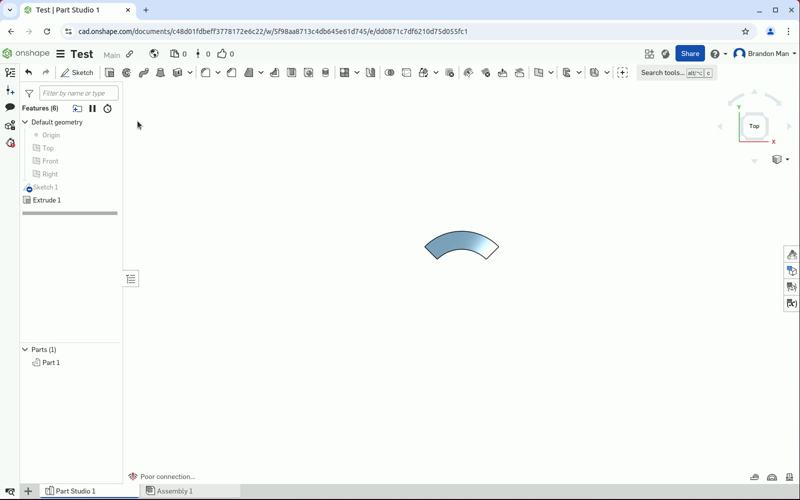
mouse_move(73, 189)
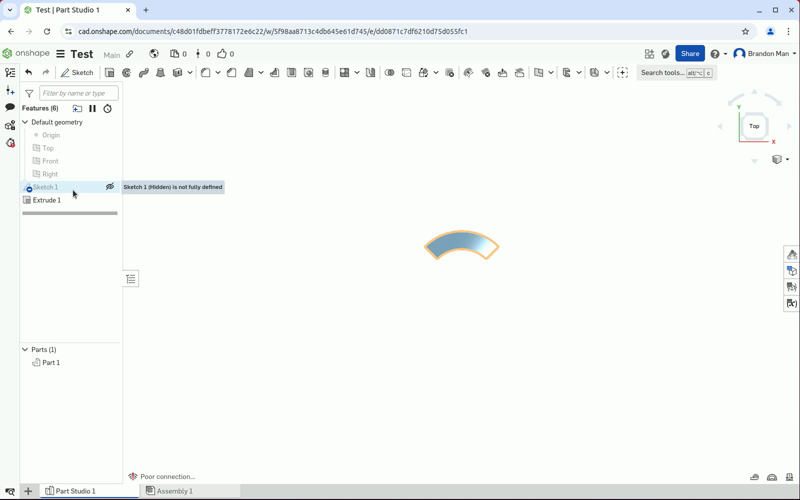
click(73, 189)
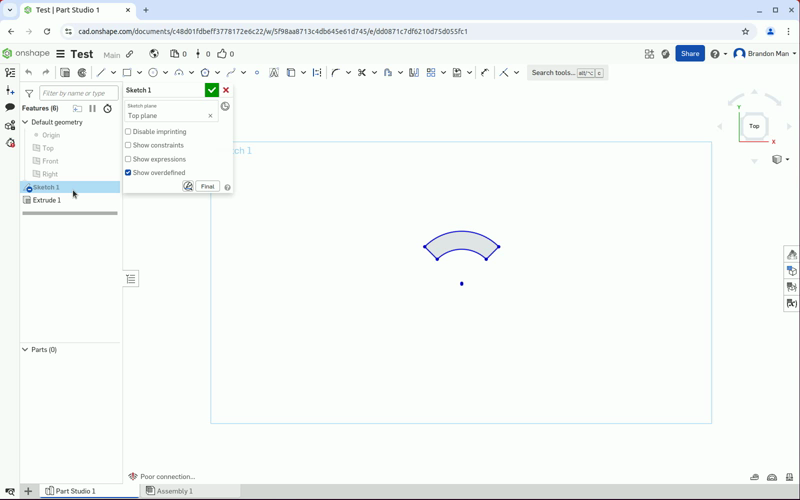
mouse_move(229, 92)
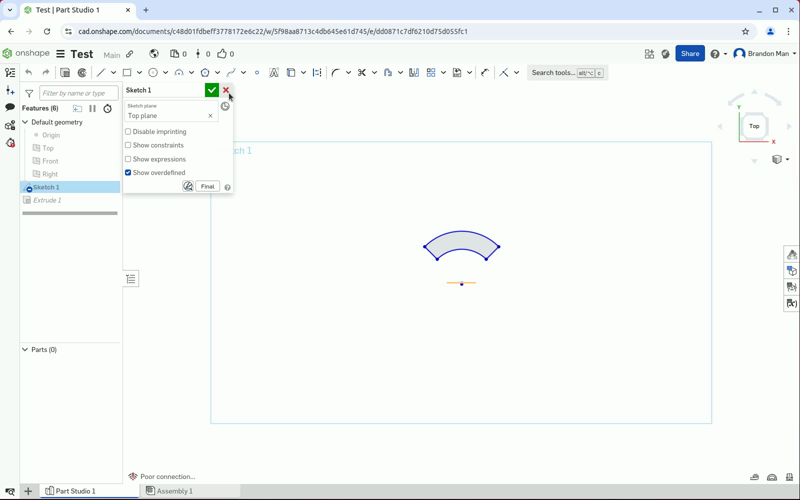
click(229, 92)
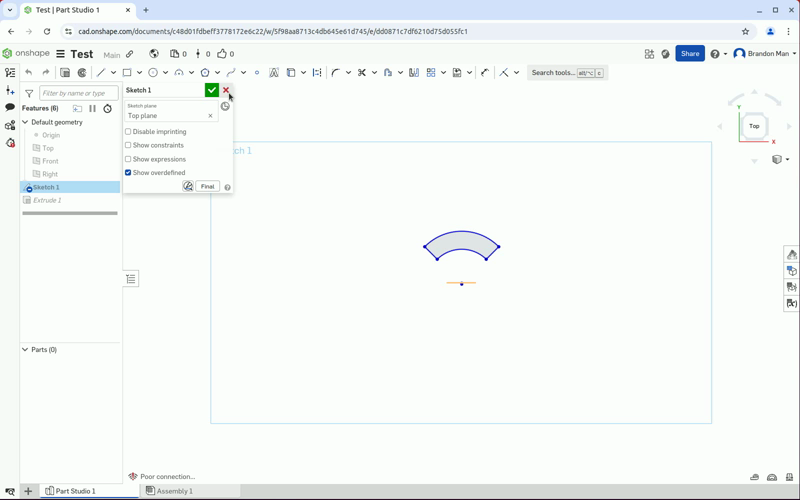
key(shift+s)
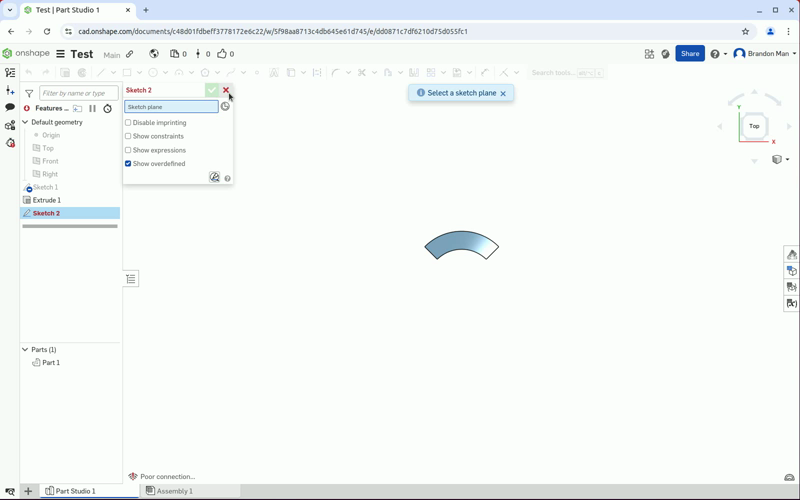
mouse_move(73, 150)
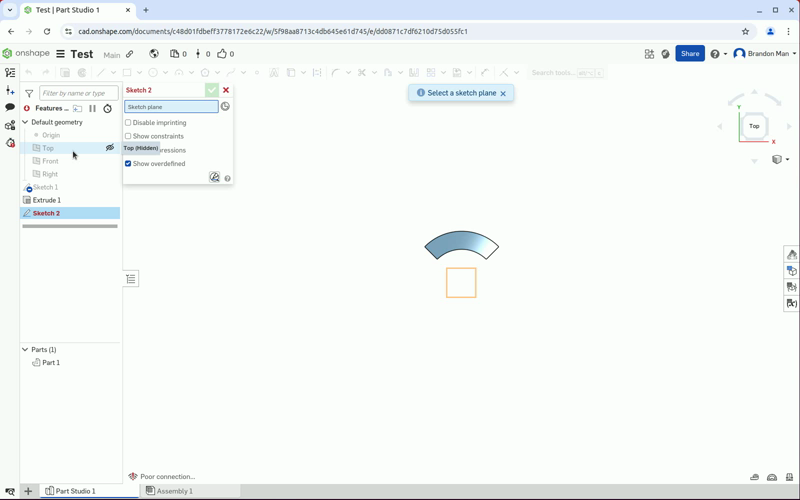
click(73, 150)
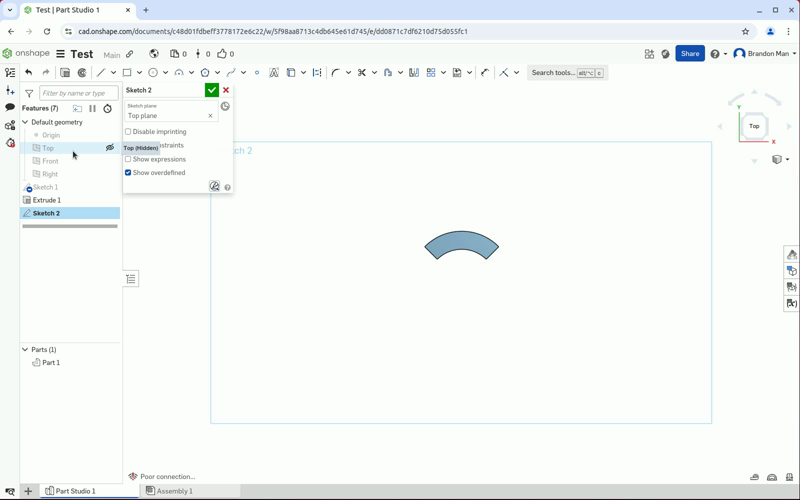
mouse_move(73, 352)
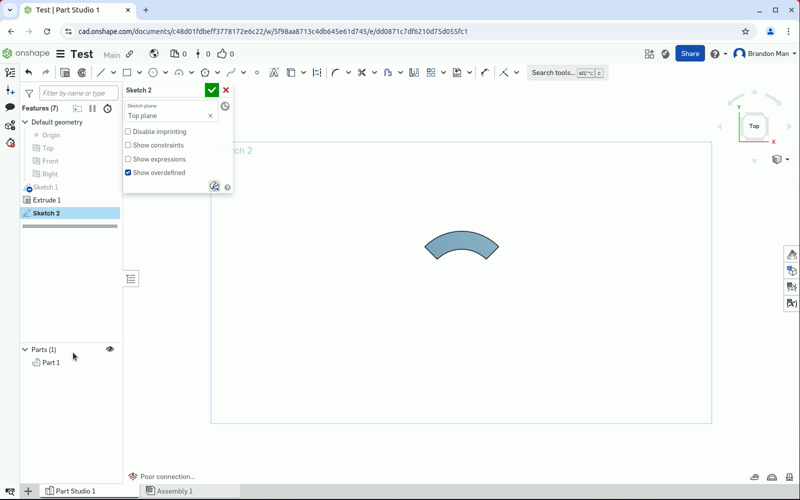
key(y)
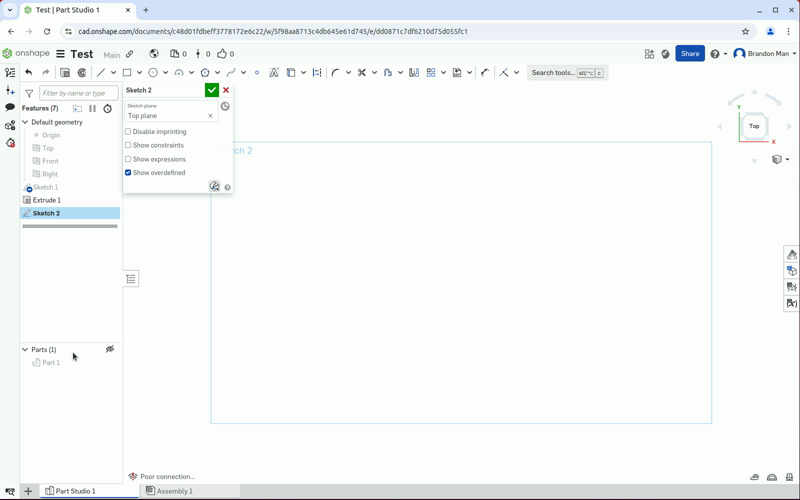
key(a)
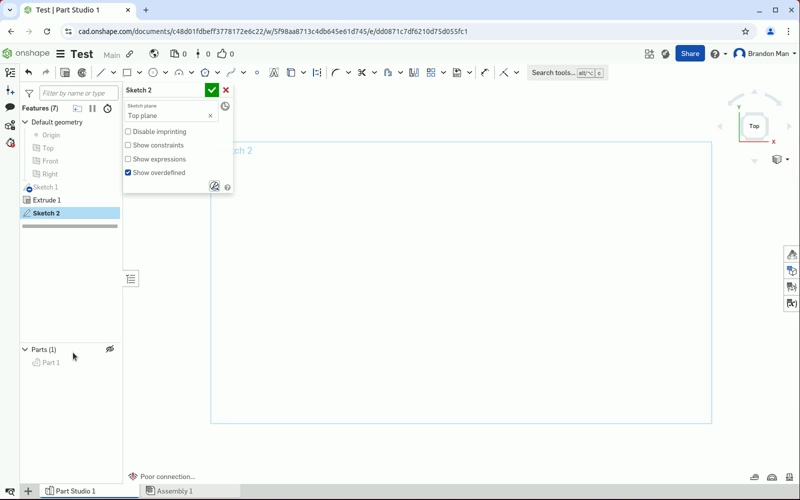
key_down(shift)
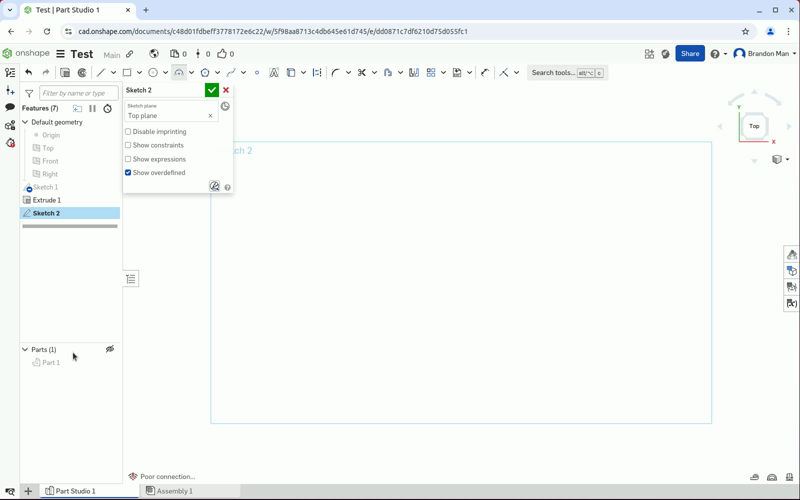
mouse_move(424, 246)
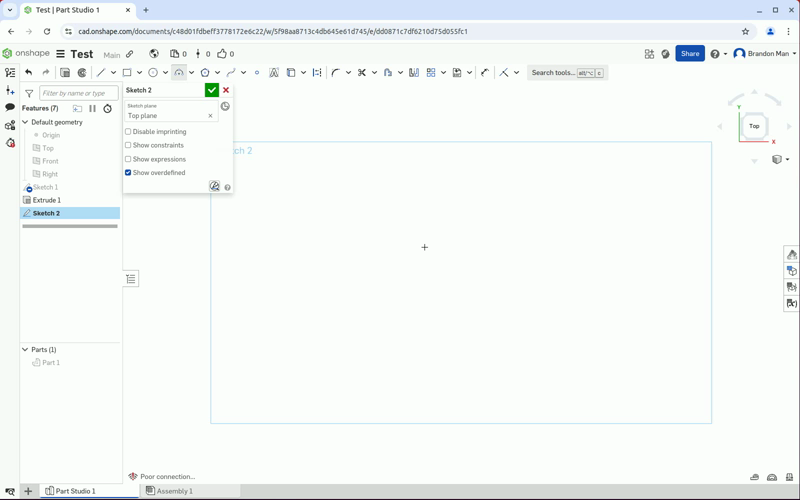
click(424, 246)
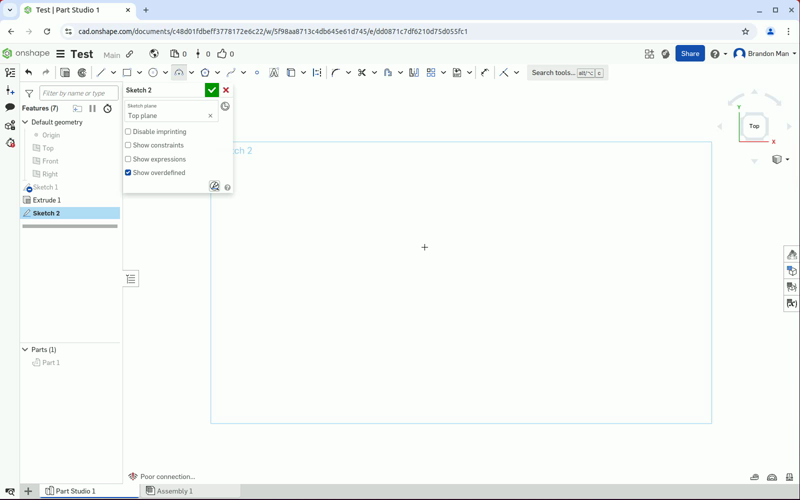
key_up(shift)
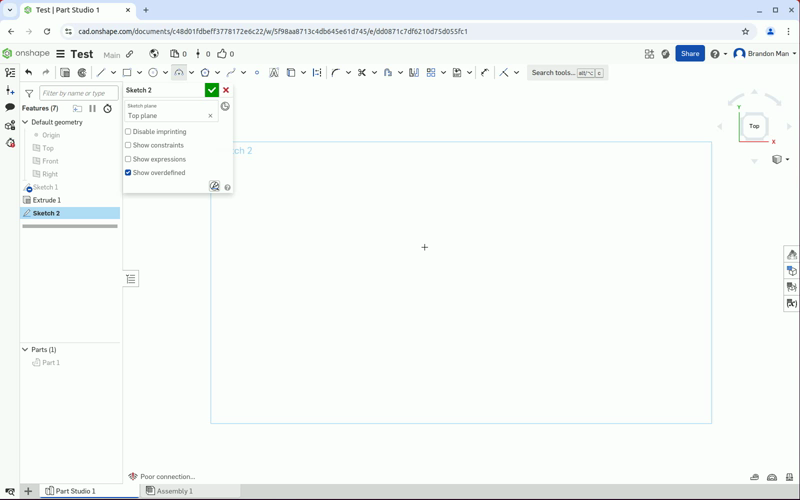
key_down(shift)
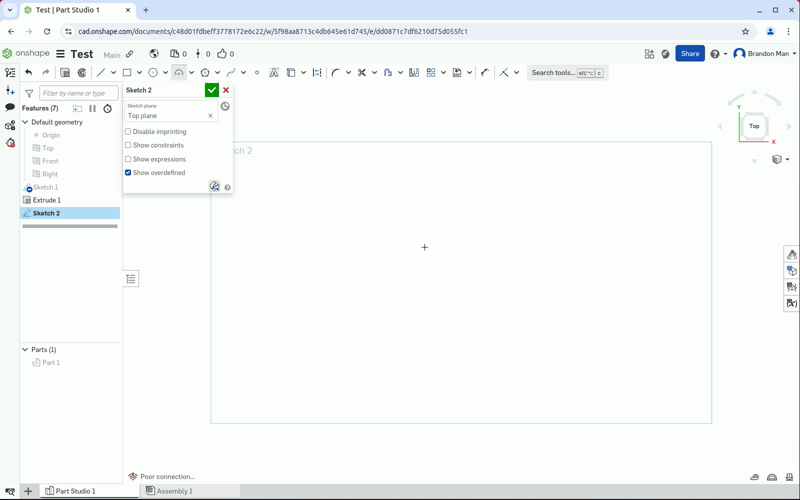
mouse_move(498, 246)
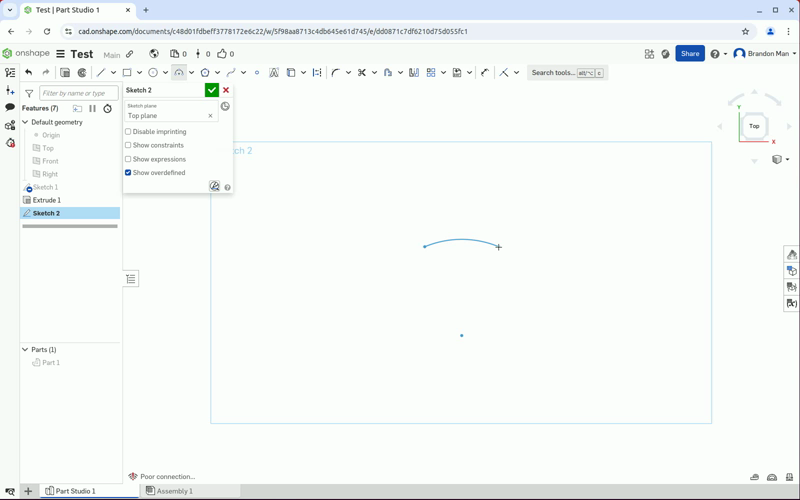
click(498, 246)
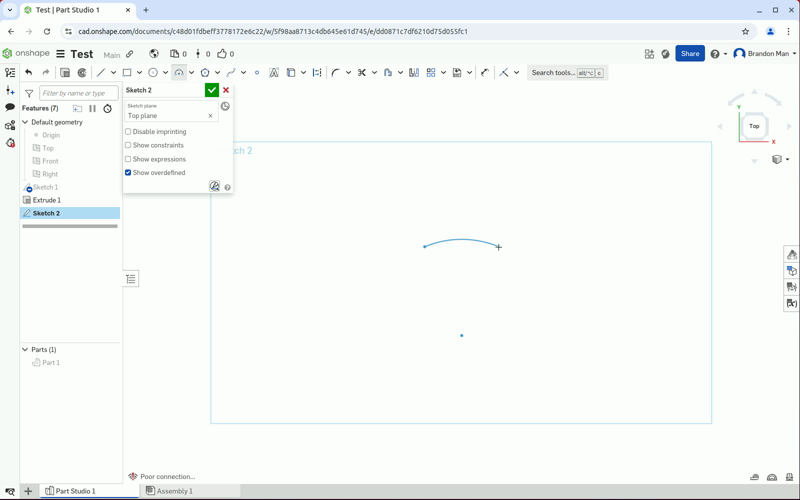
mouse_move(461, 336)
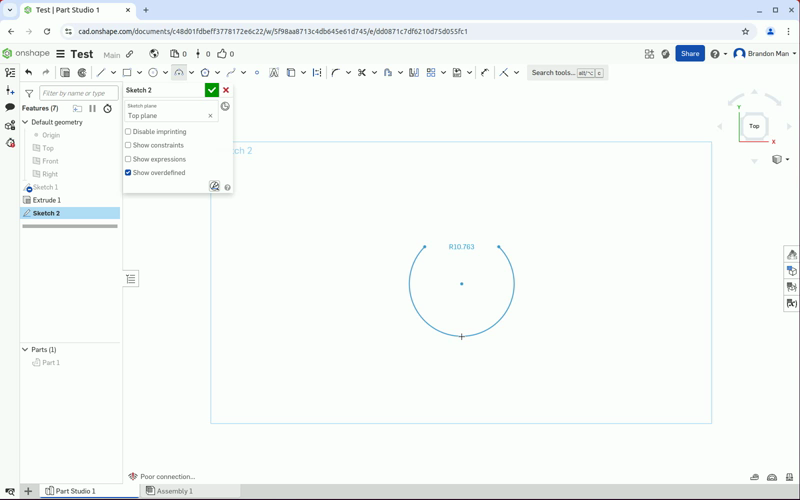
click(461, 336)
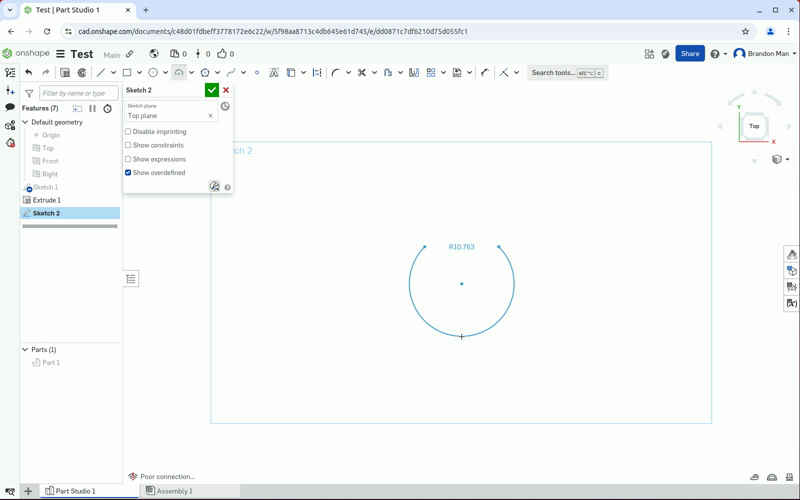
key_up(shift)
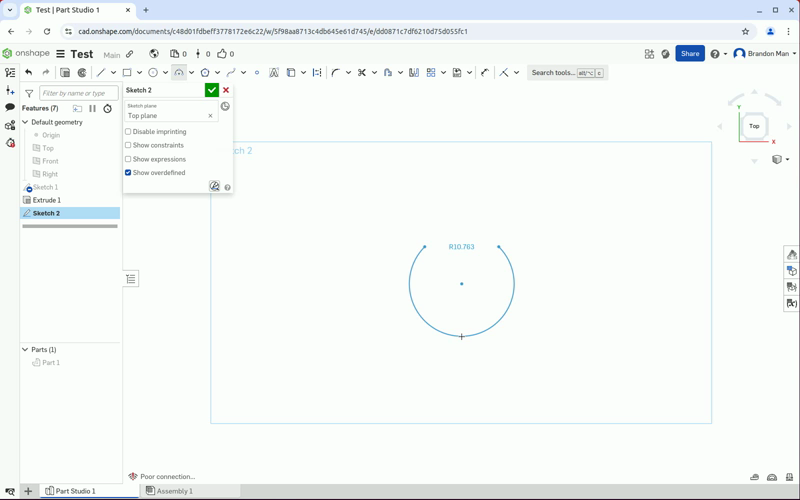
key(esc)
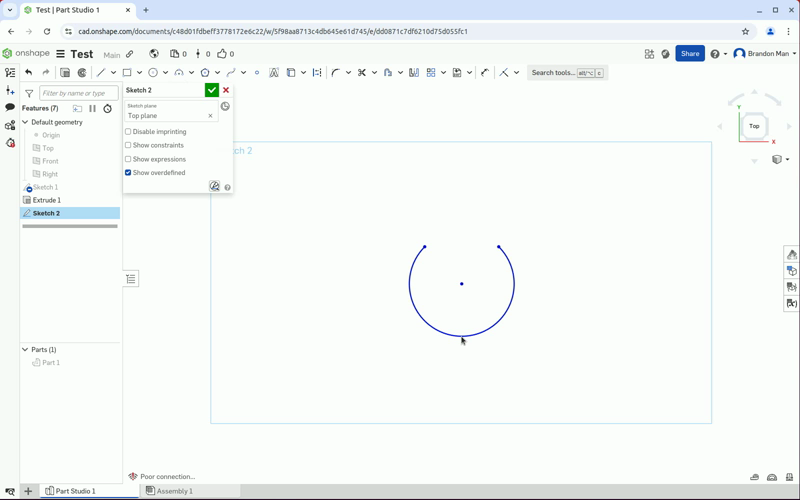
key(l)
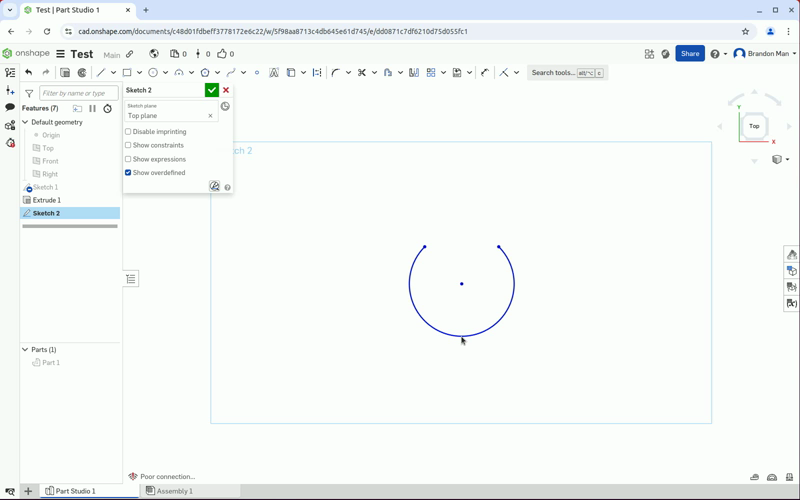
mouse_move(498, 246)
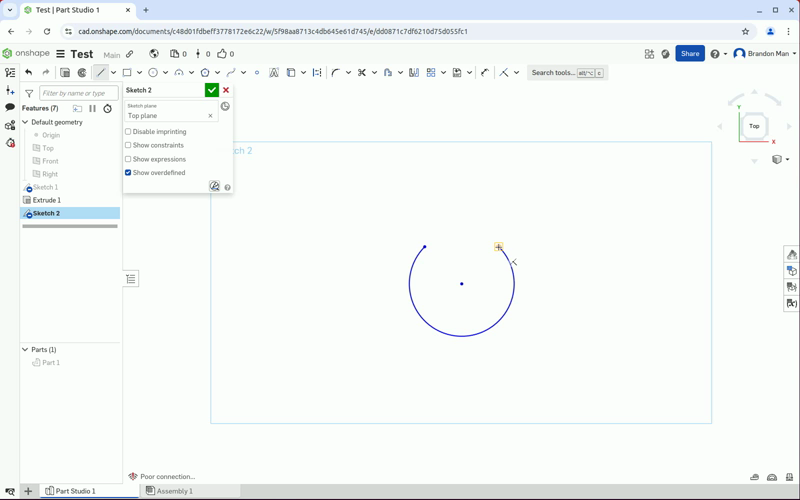
click(498, 246)
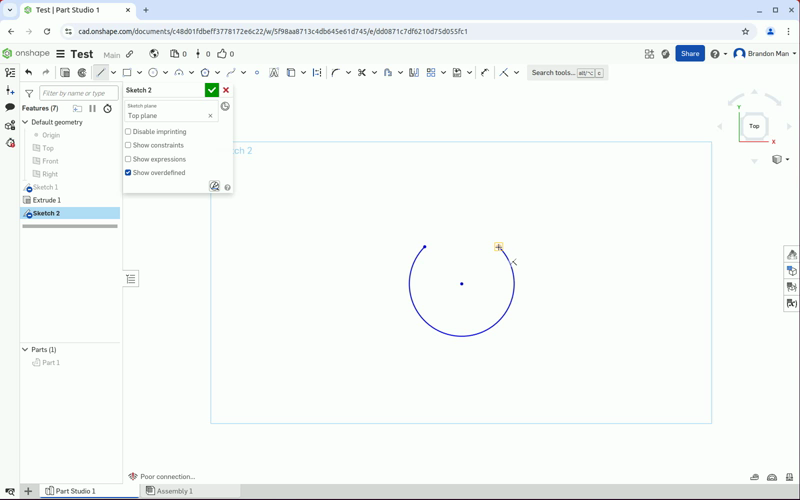
key_down(shift)
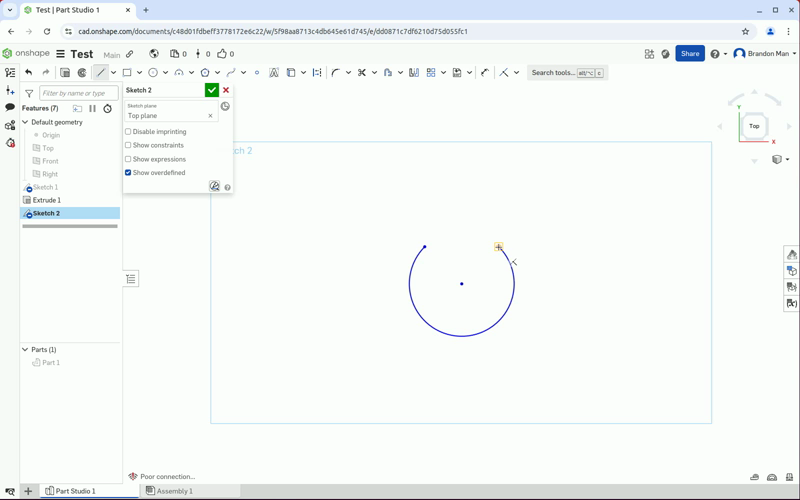
mouse_move(528, 246)
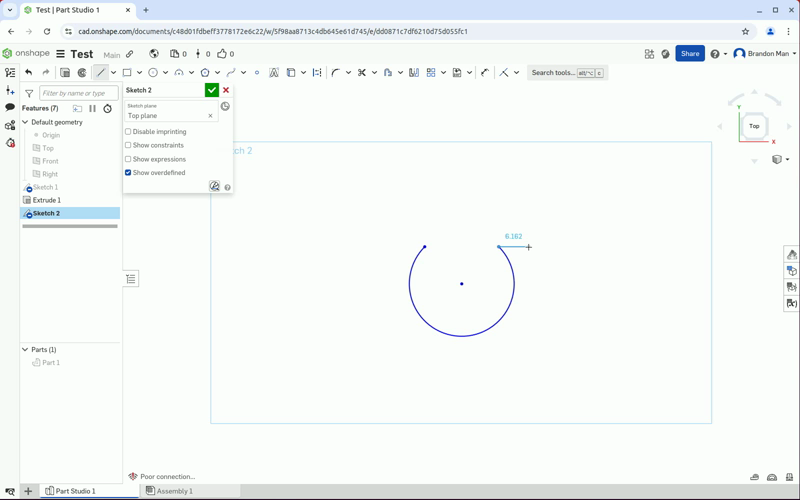
mouse_move(486, 258)
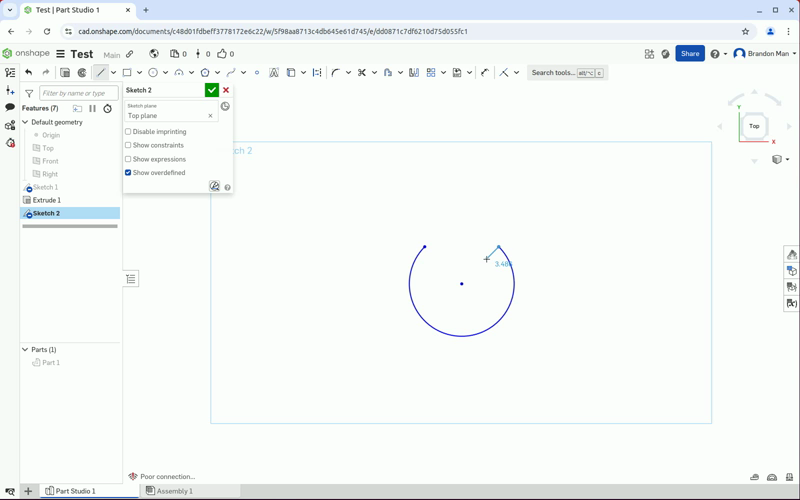
click(486, 258)
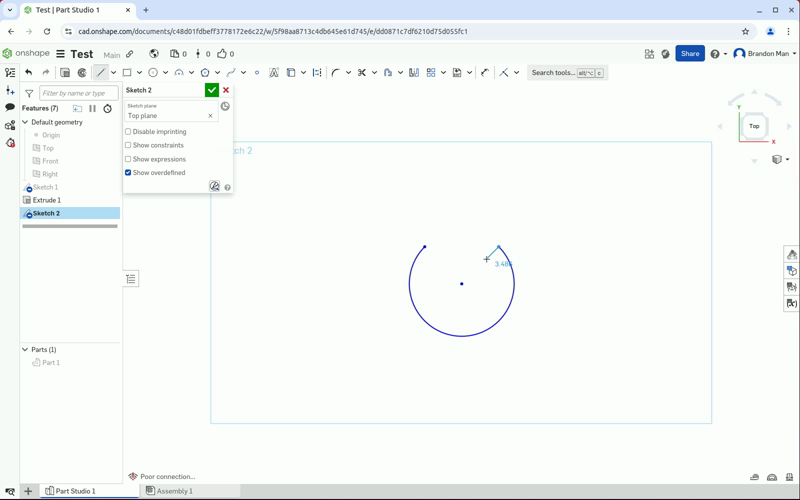
key_up(shift)
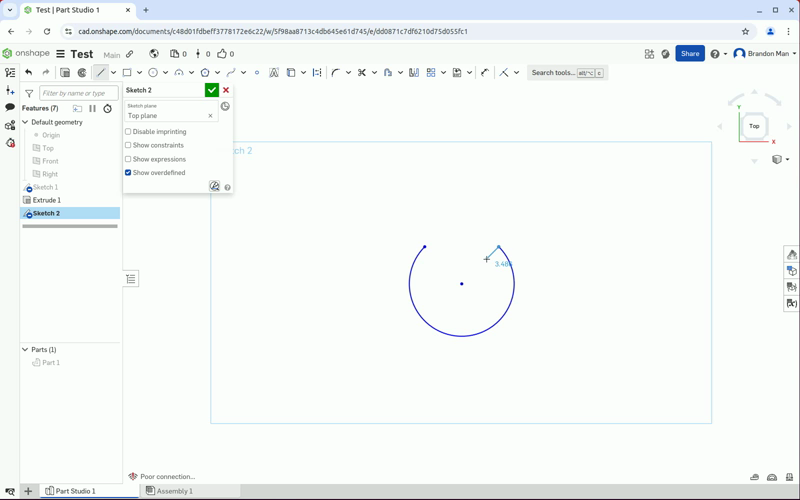
key(esc)
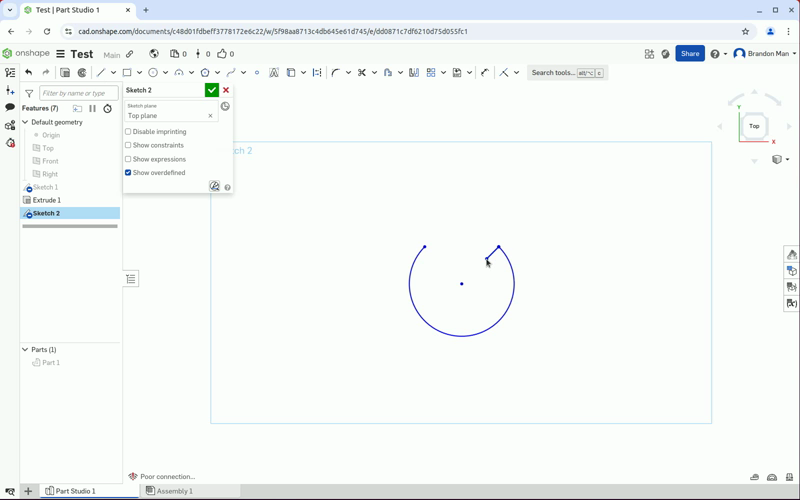
key(a)
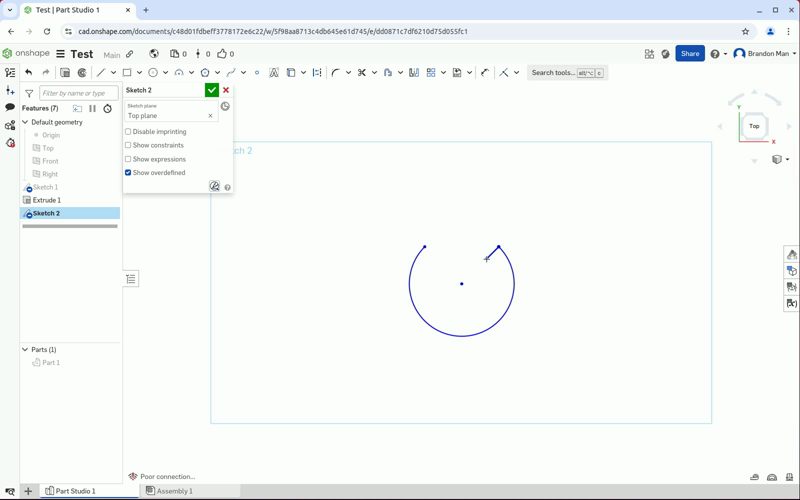
mouse_move(486, 258)
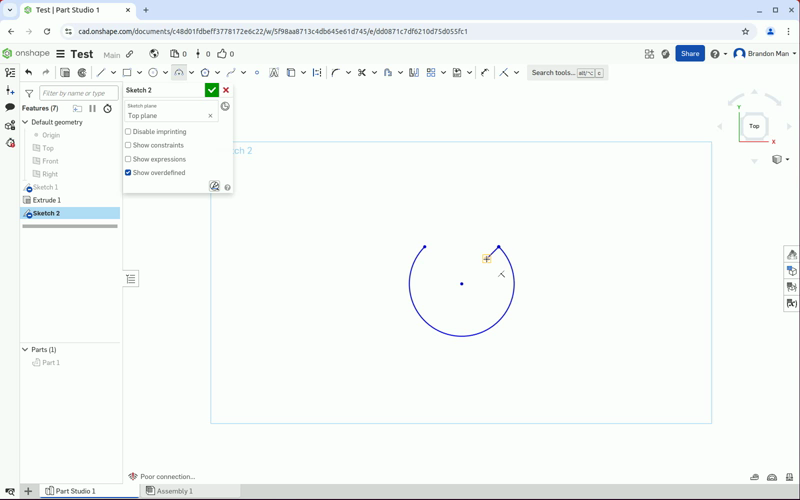
click(486, 258)
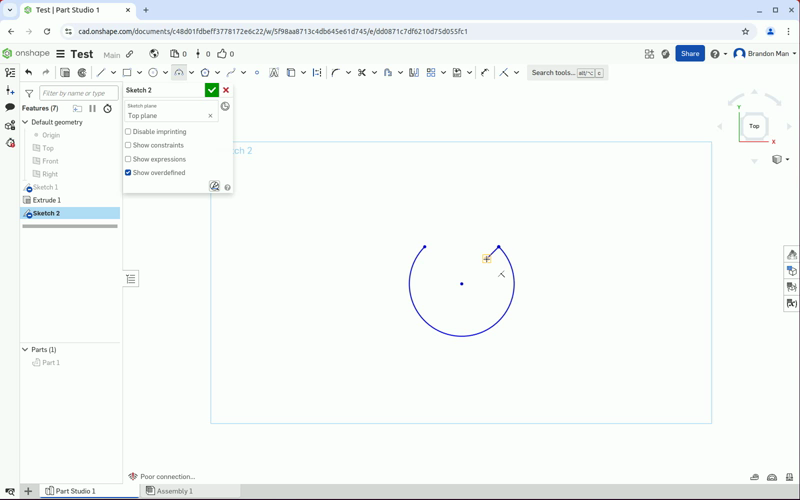
key_down(shift)
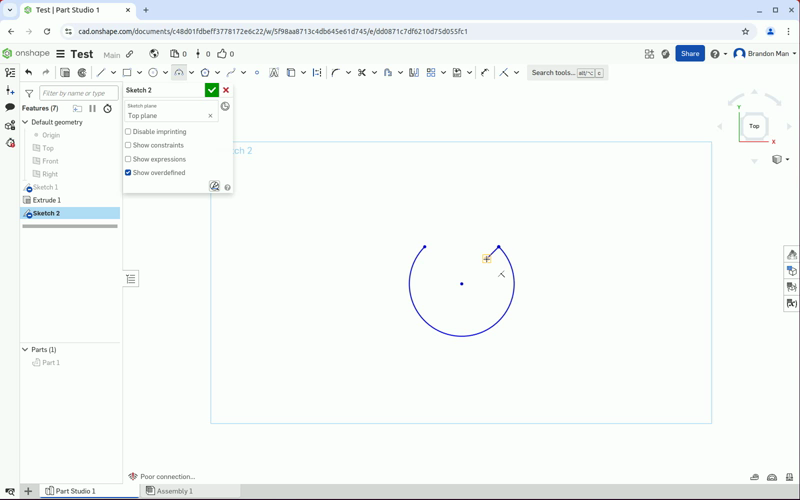
mouse_move(436, 258)
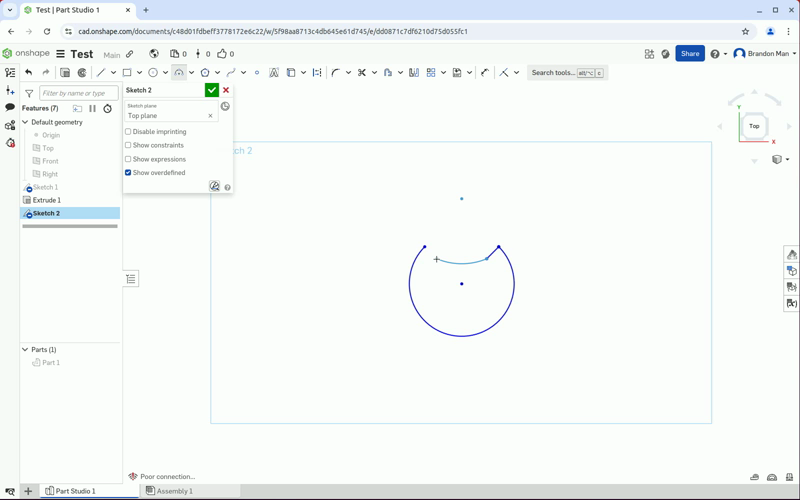
click(436, 258)
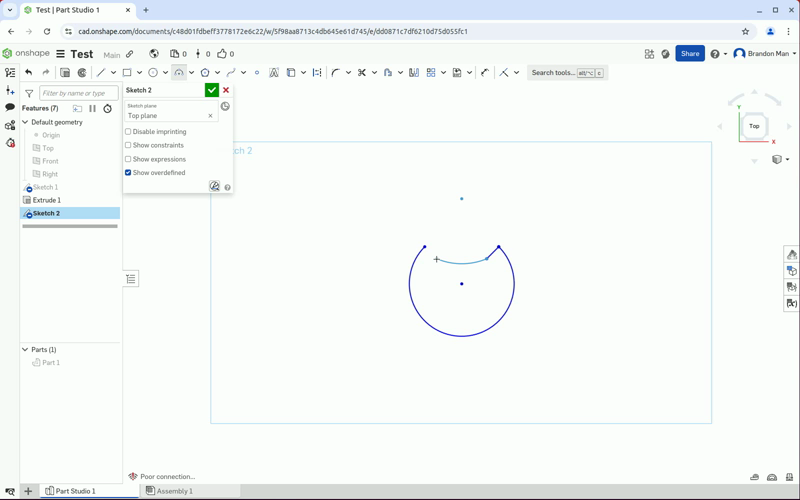
mouse_move(461, 318)
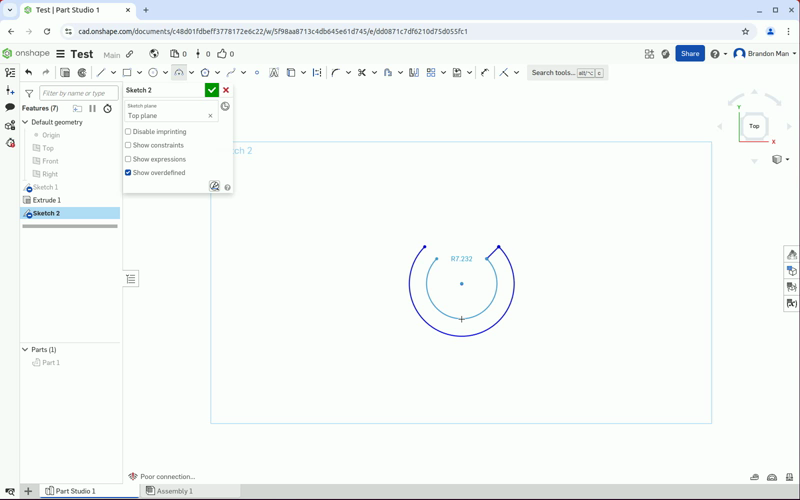
click(461, 318)
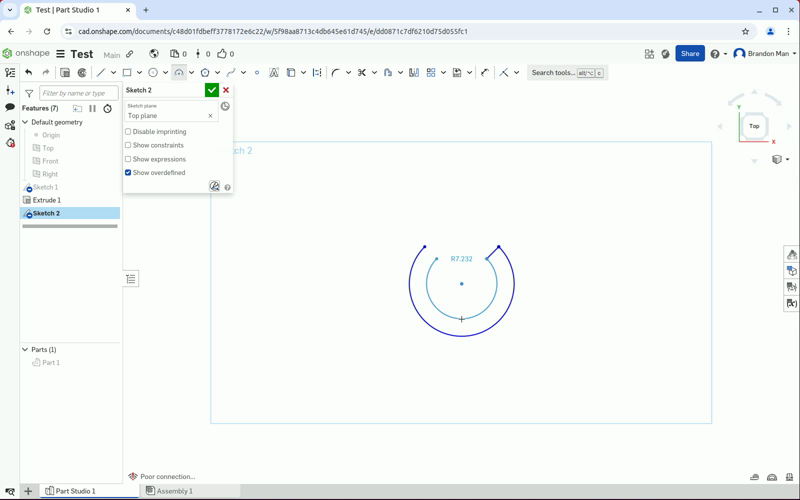
key_up(shift)
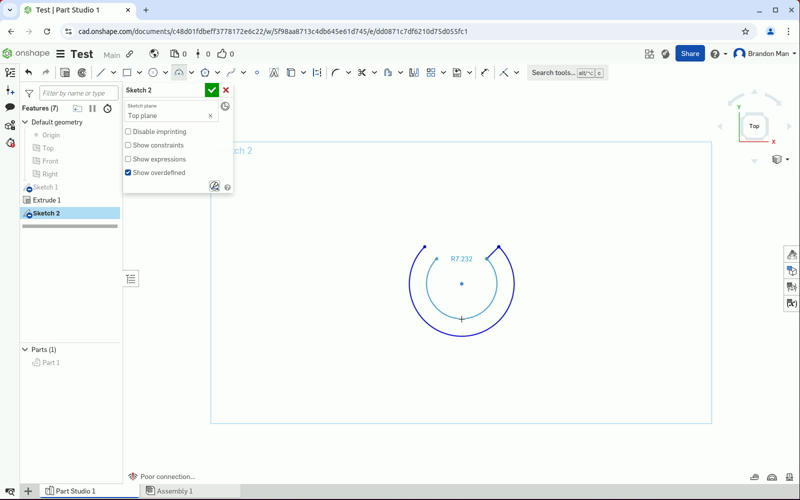
key(esc)
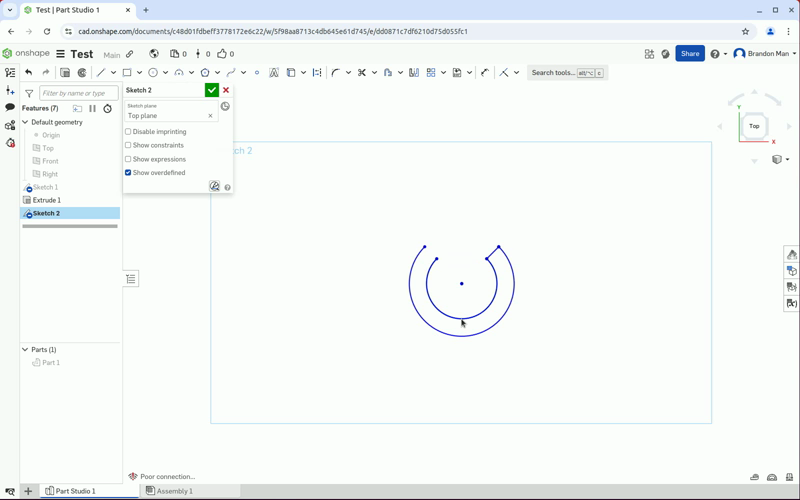
key(l)
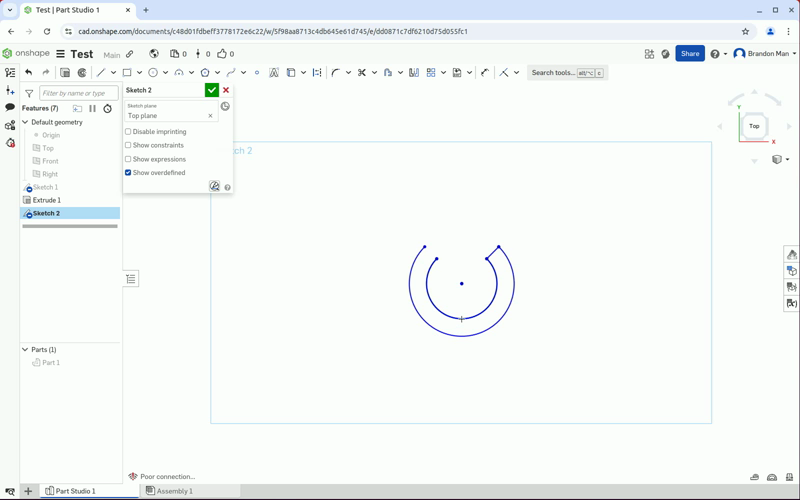
mouse_move(436, 258)
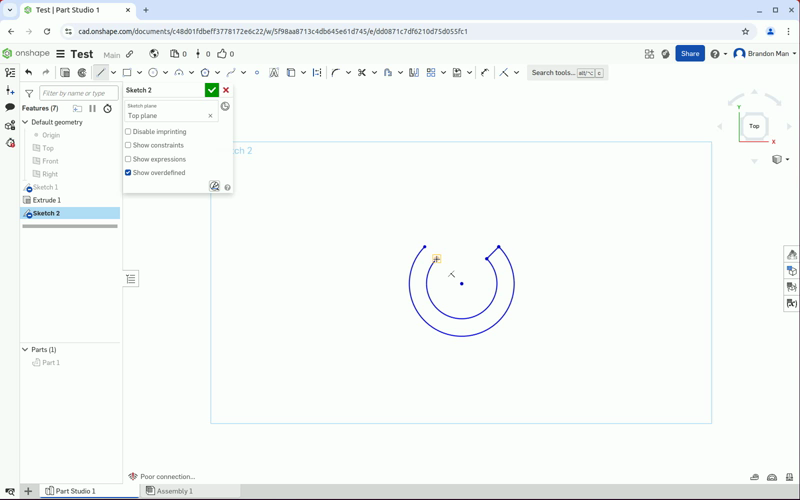
click(436, 258)
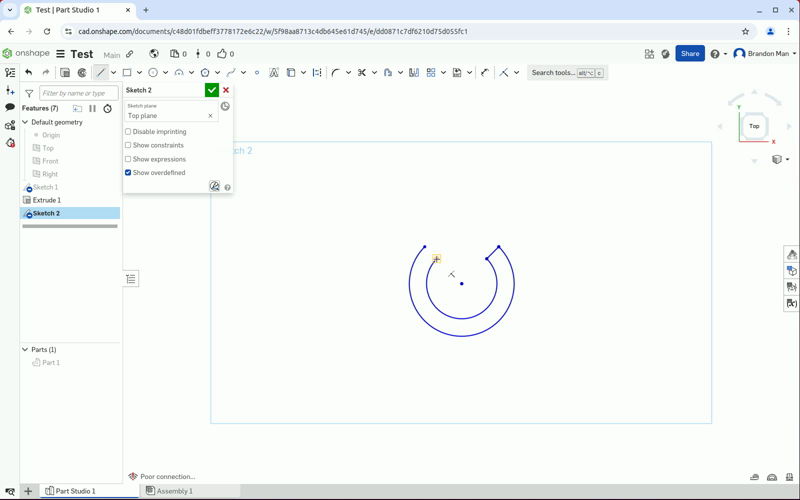
mouse_move(466, 258)
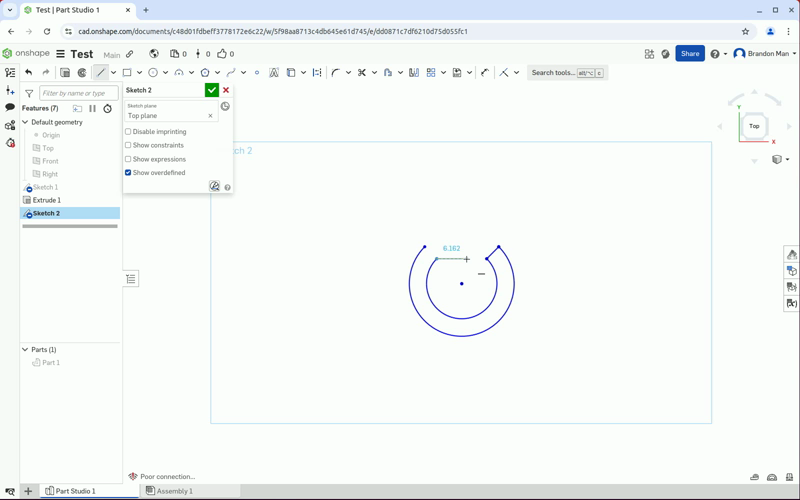
key_down(shift)
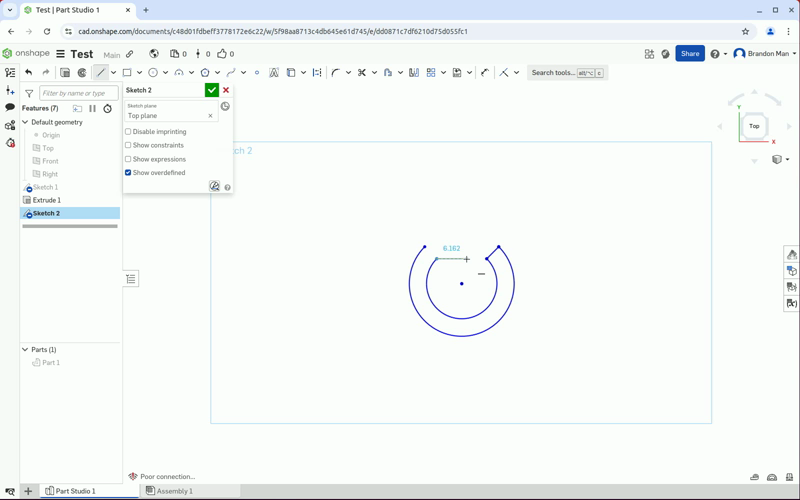
mouse_move(424, 246)
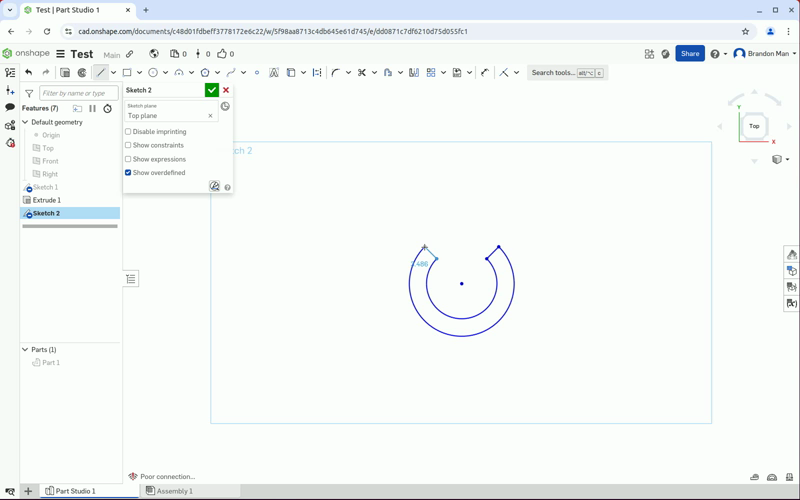
key_up(shift)
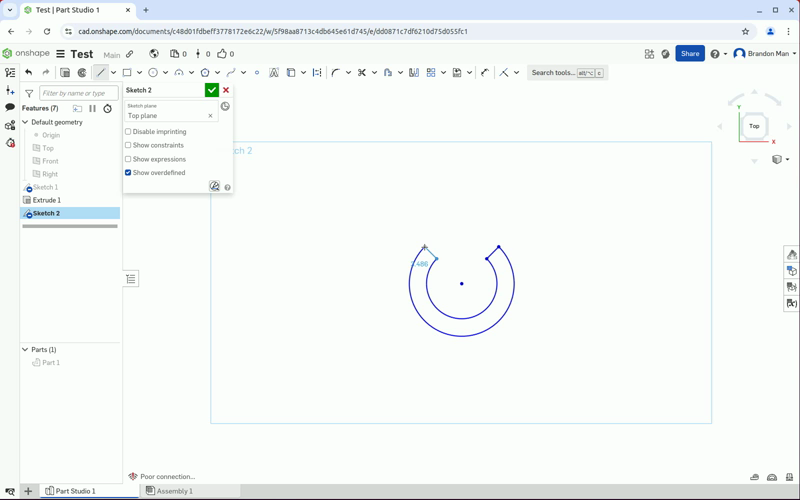
click(424, 246)
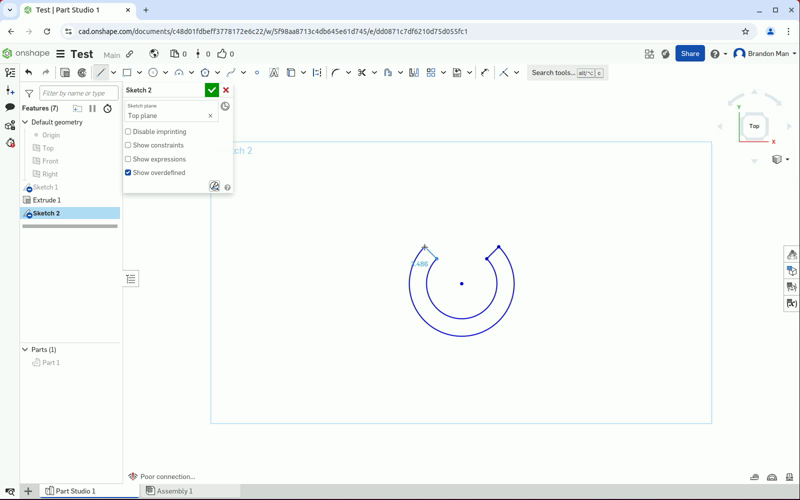
key(esc)
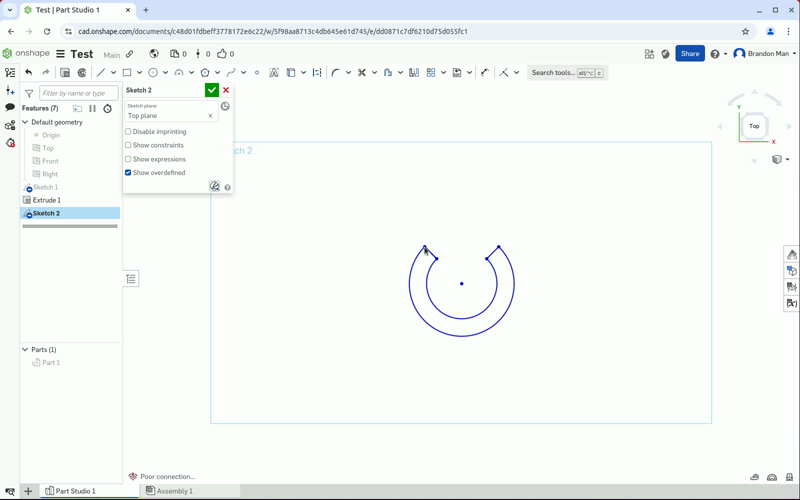
mouse_move(424, 305)
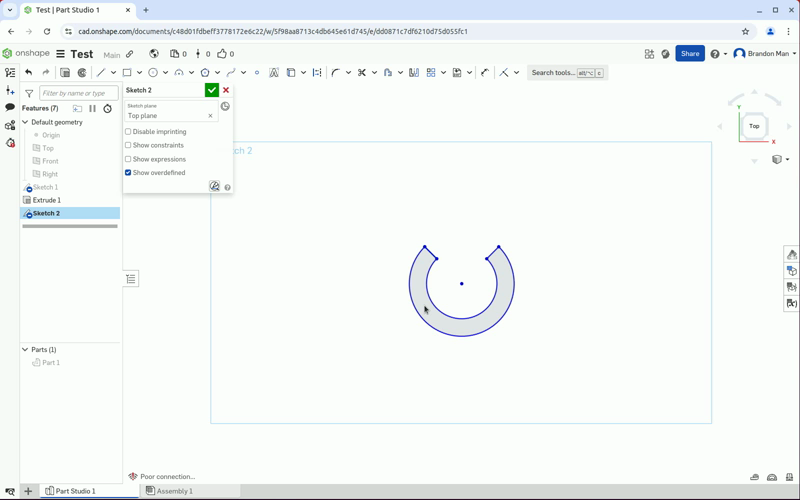
scroll(6)
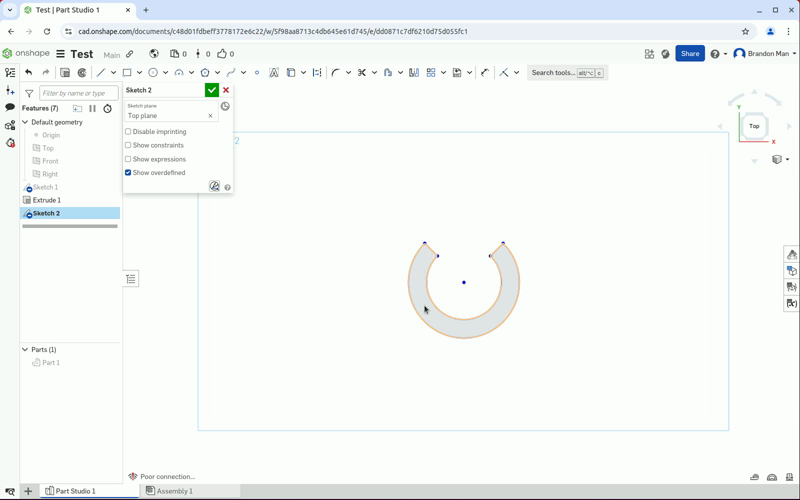
scroll(6)
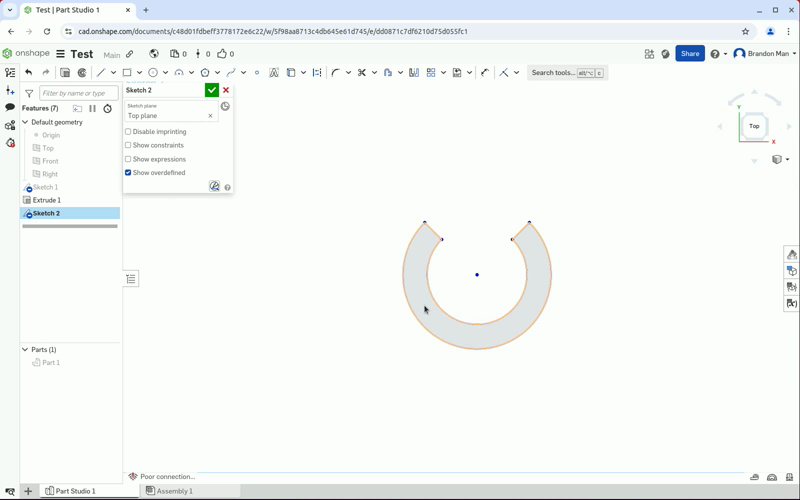
scroll(6)
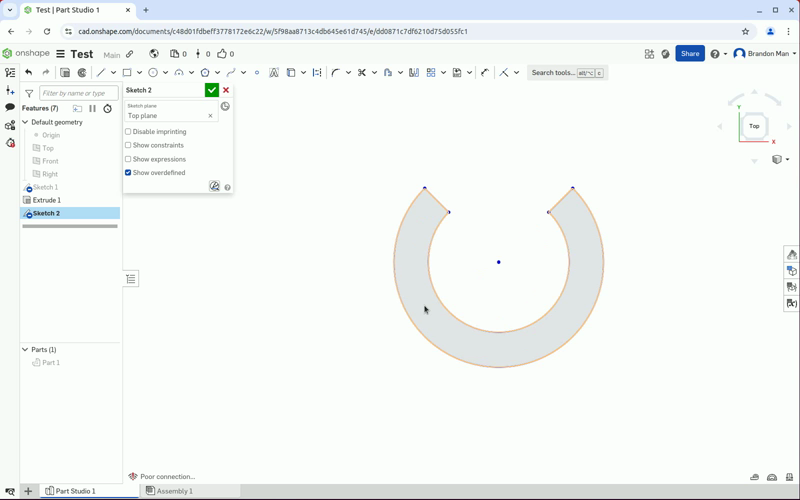
scroll(6)
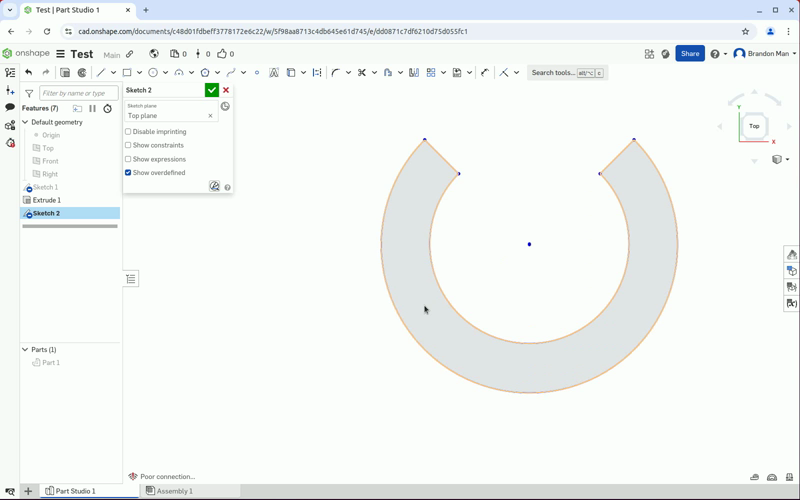
scroll(6)
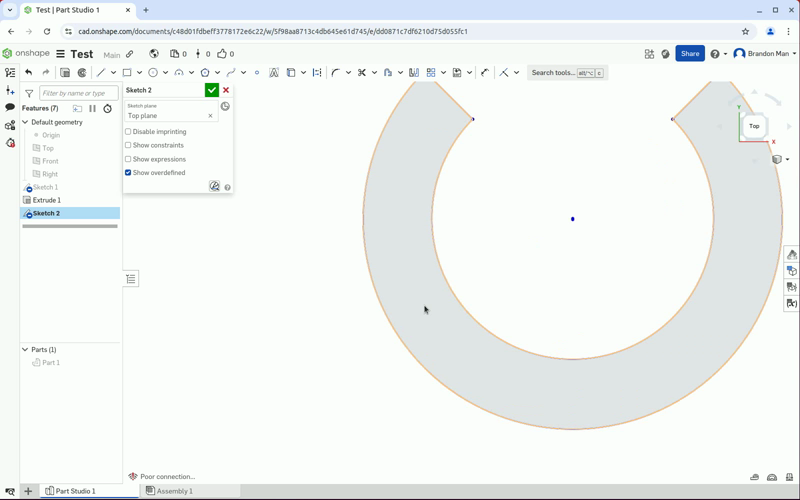
scroll(6)
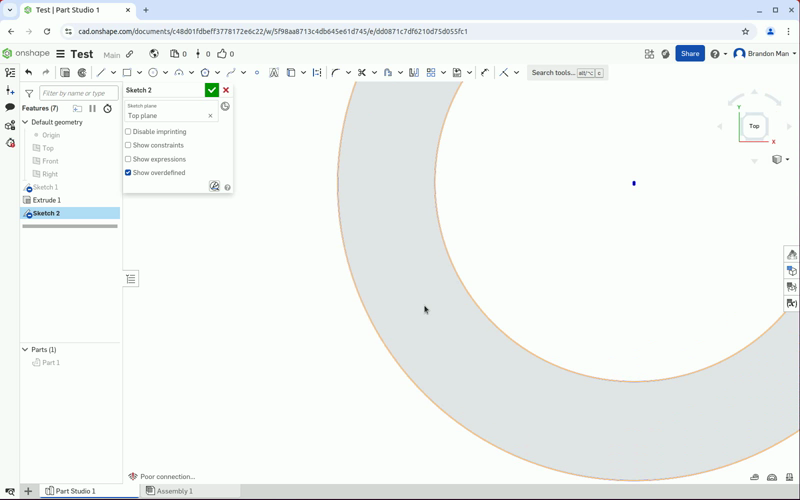
scroll(6)
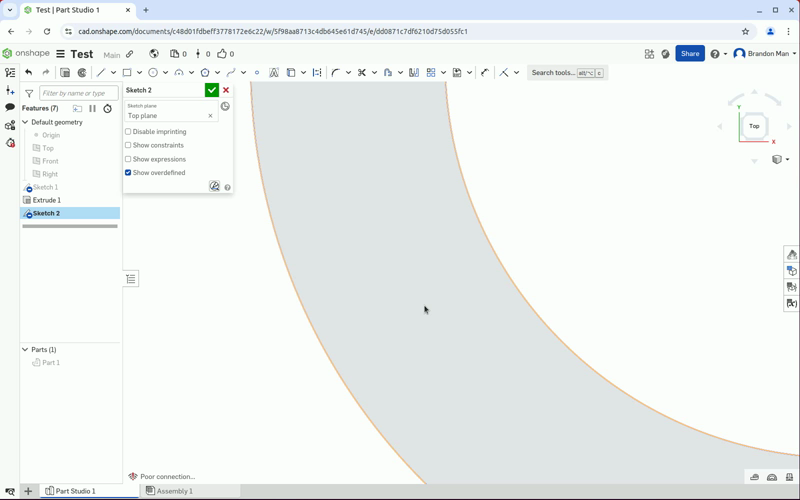
click(424, 305)
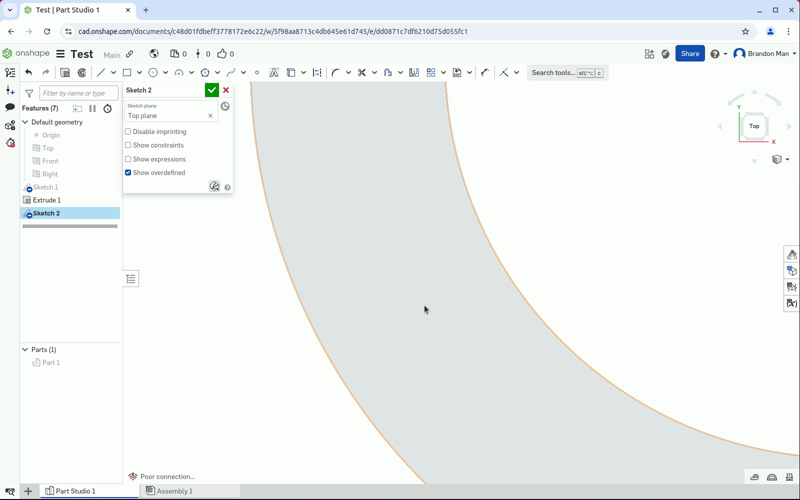
scroll(-6)
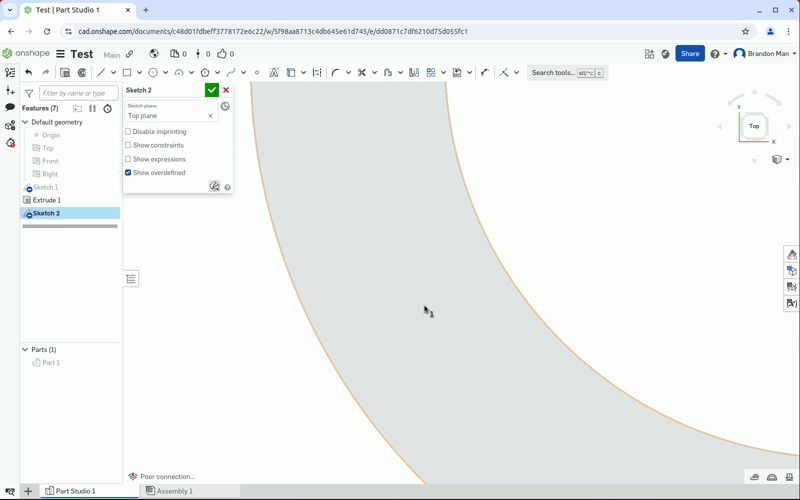
scroll(-6)
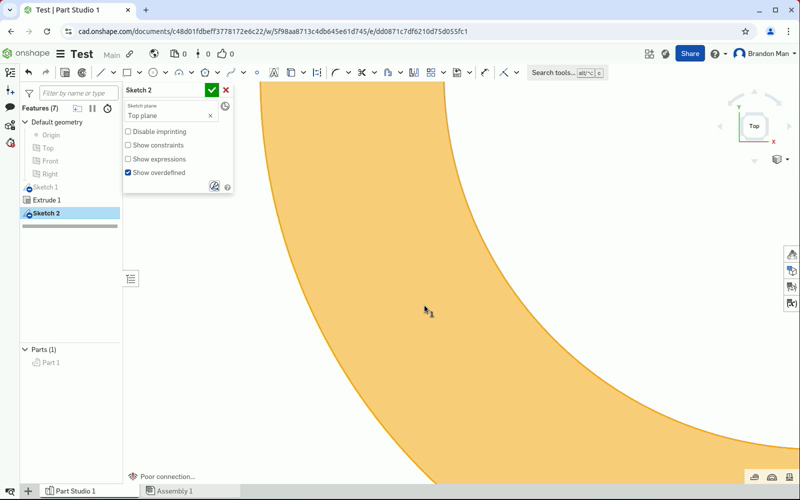
scroll(-6)
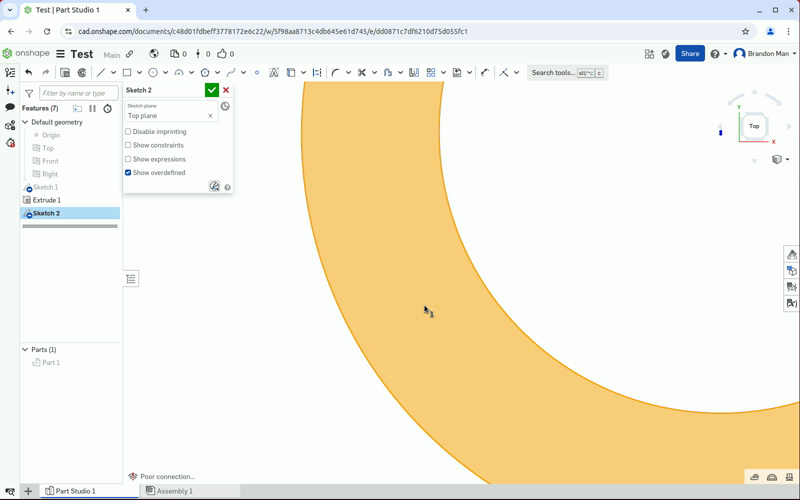
scroll(-6)
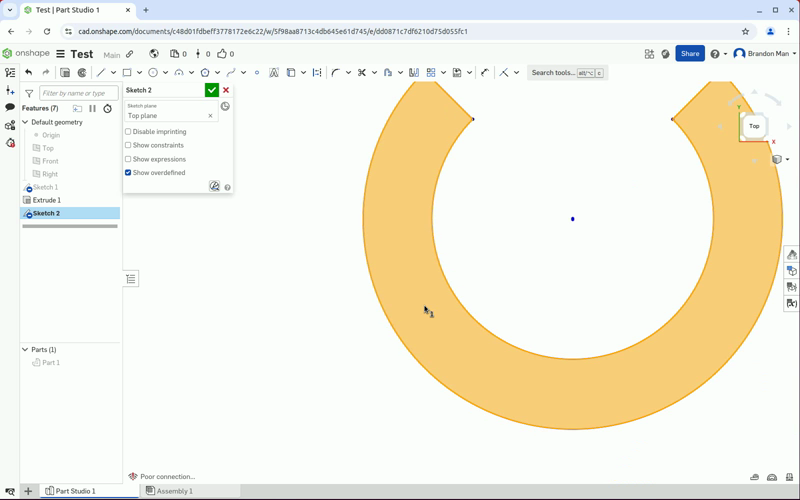
scroll(-6)
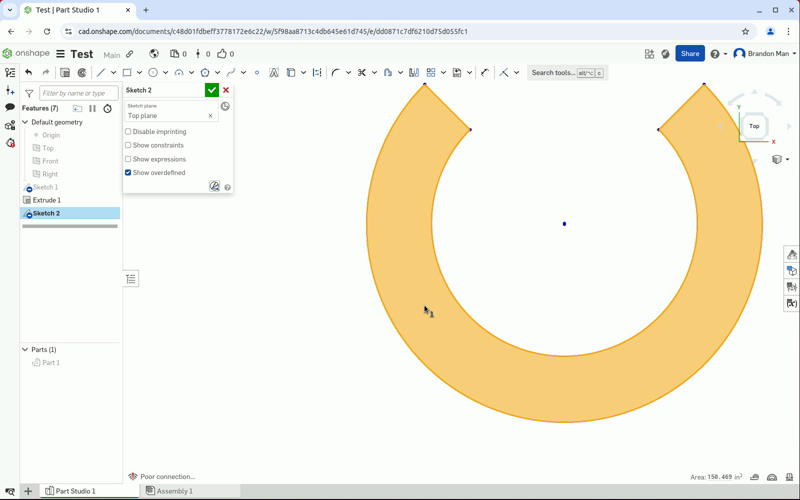
scroll(-6)
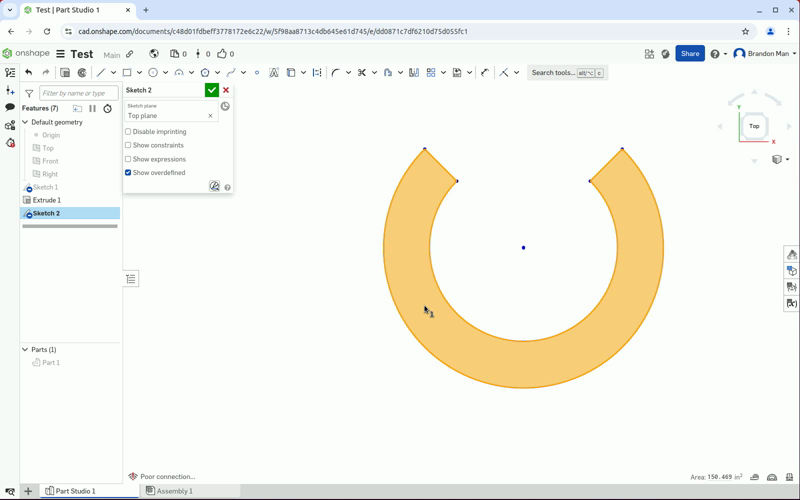
scroll(-6)
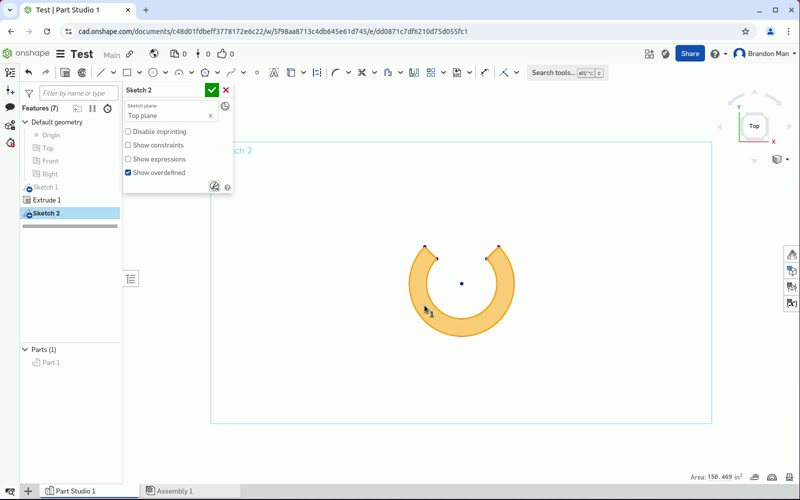
mouse_move(73, 352)
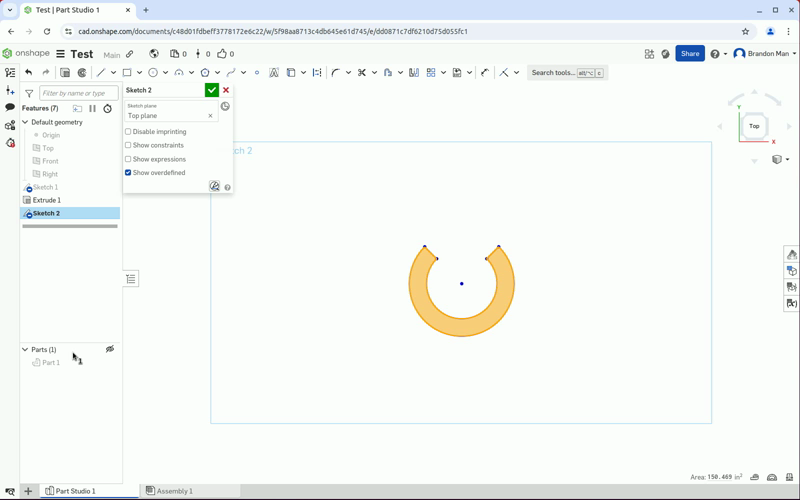
key(shift+y)
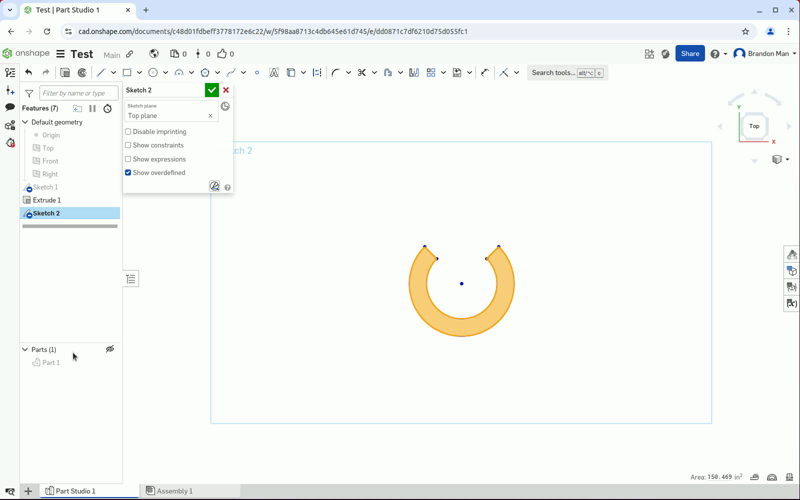
key(shift+e)
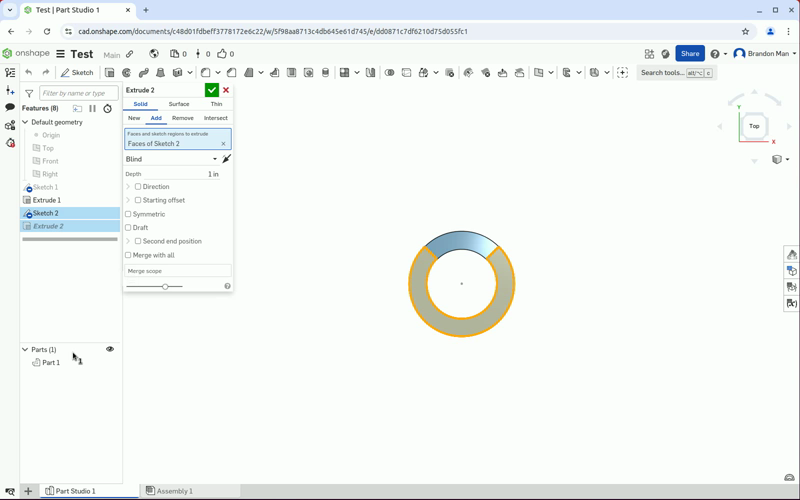
mouse_move(143, 106)
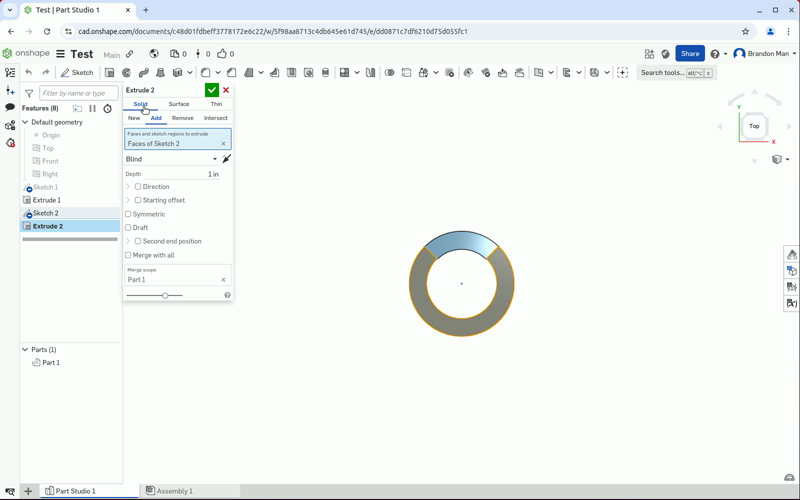
click(143, 106)
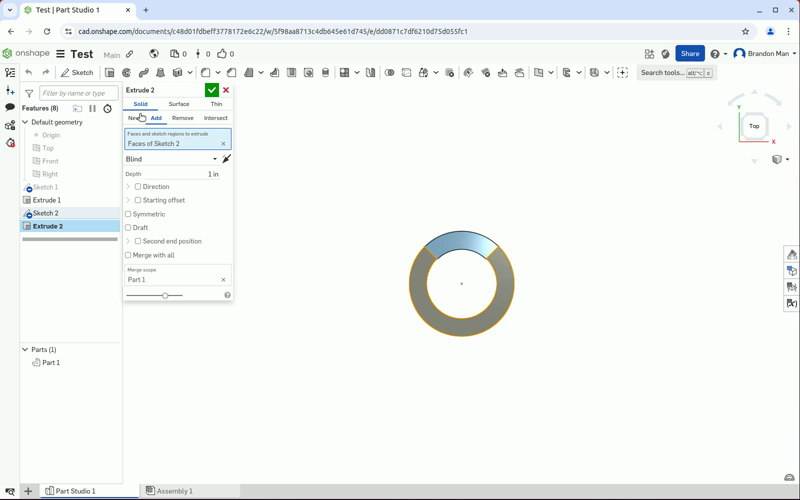
mouse_move(137, 120)
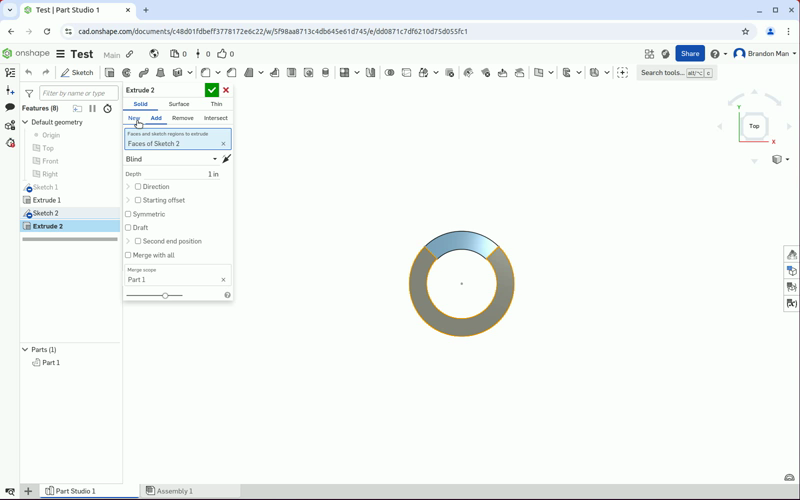
click(137, 120)
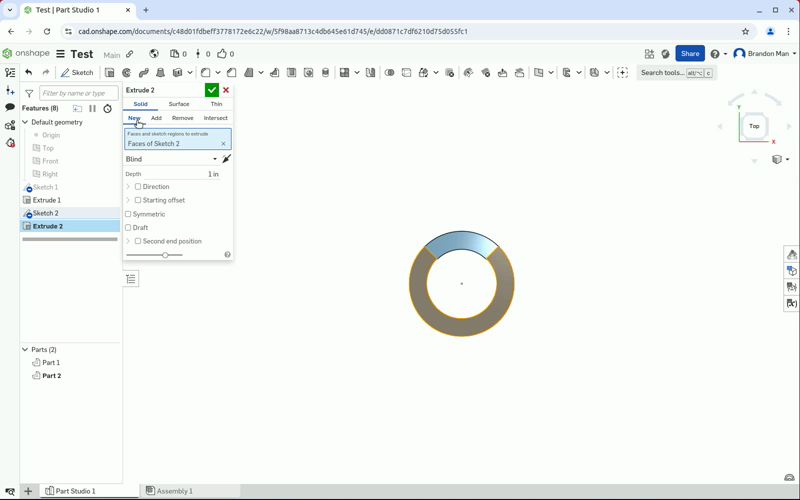
key(tab, 4)
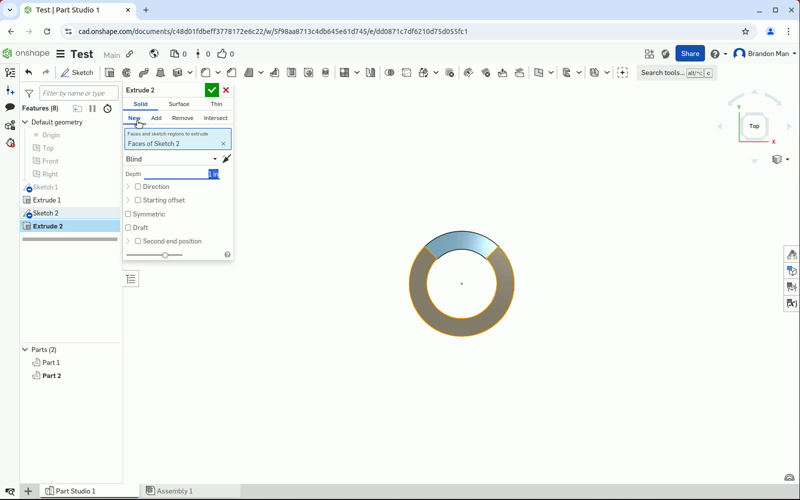
text(17.813)
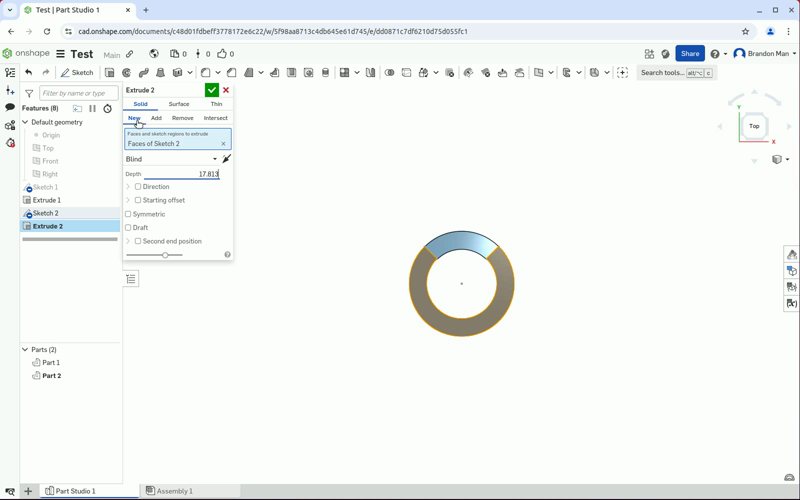
key(enter)
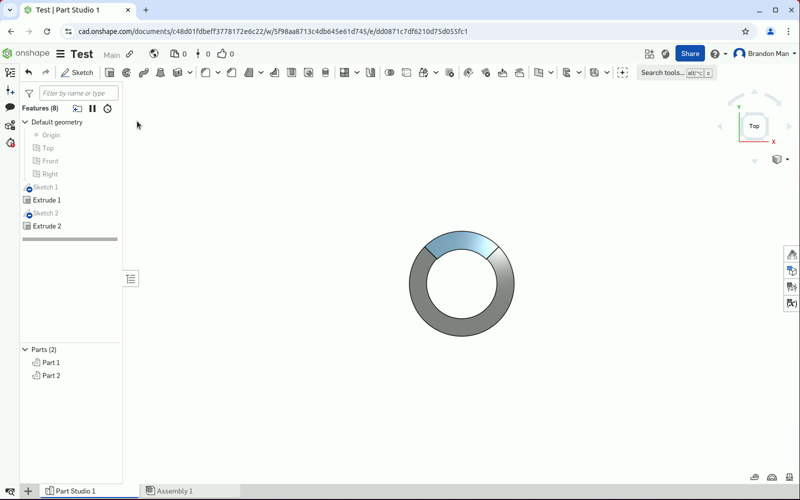
key(shift+h)
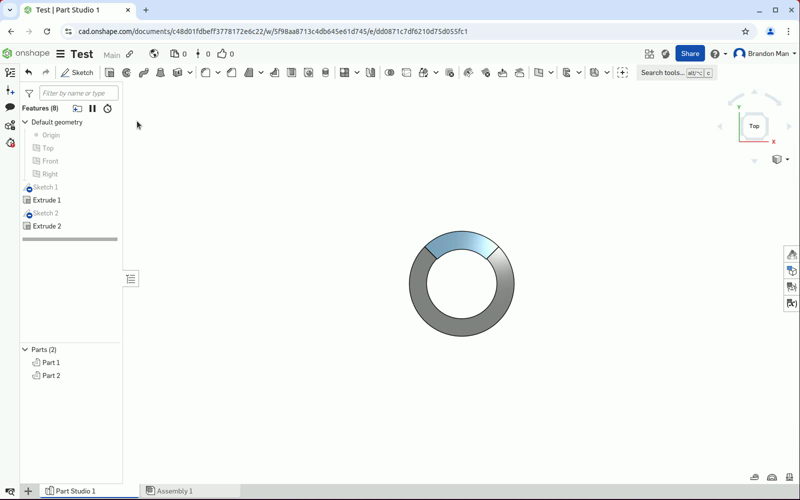
key(shift+h)
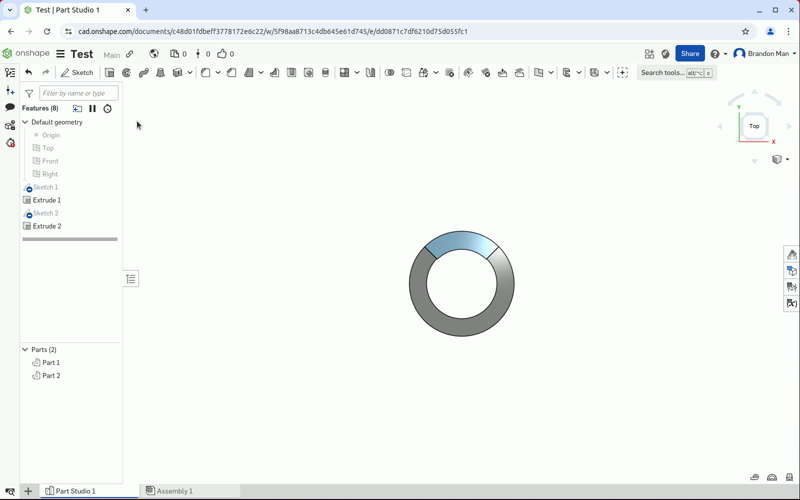
mouse_move(73, 189)
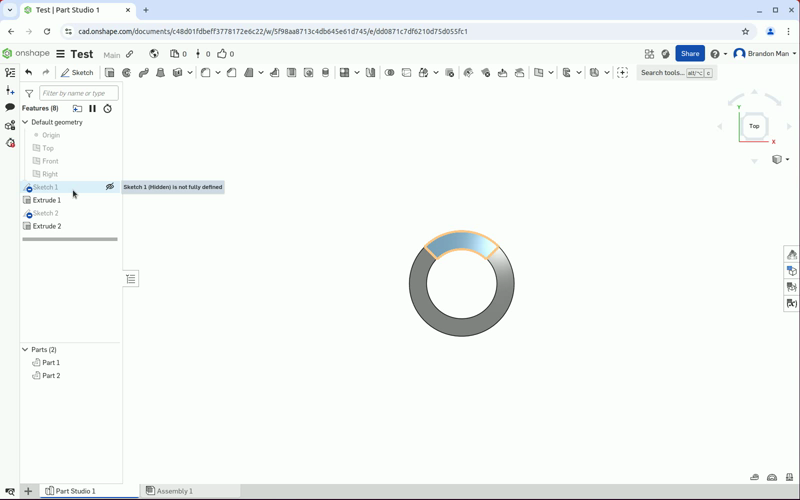
click(73, 189)
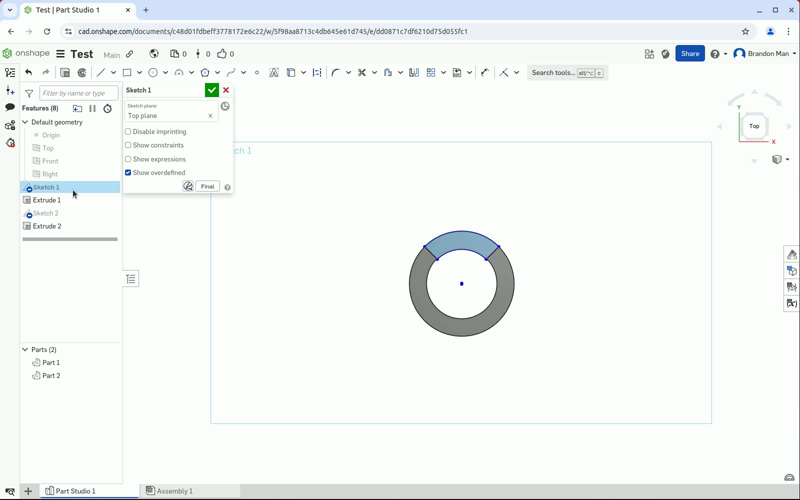
mouse_move(229, 92)
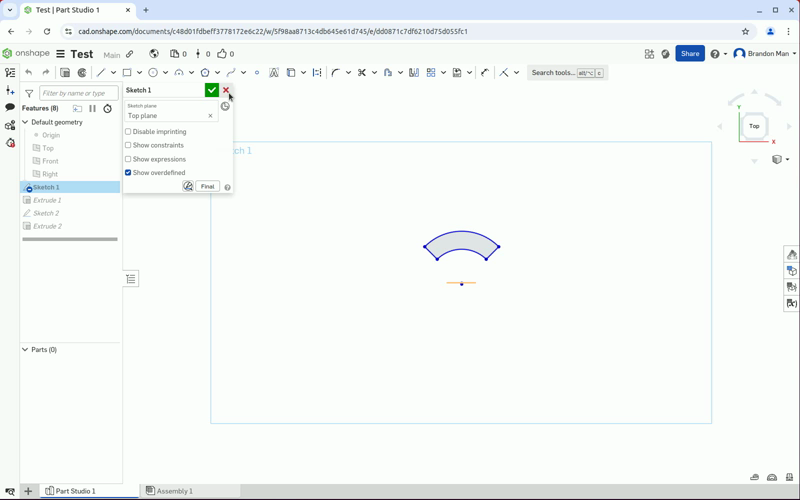
click(229, 92)
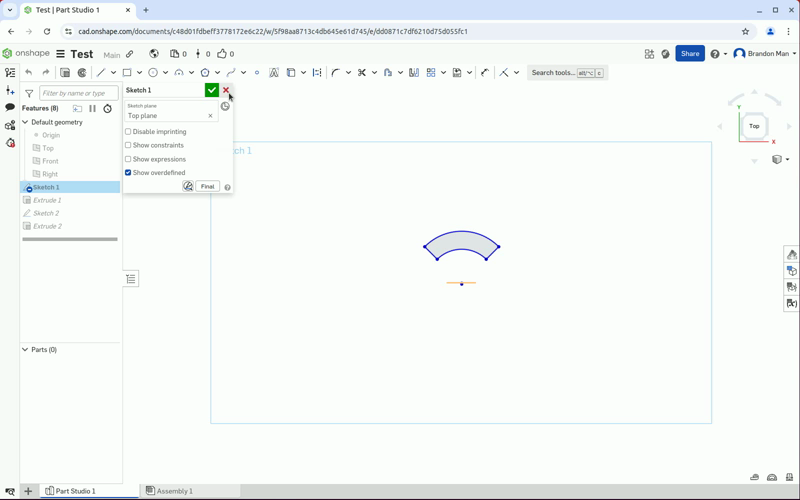
key(shift+s)
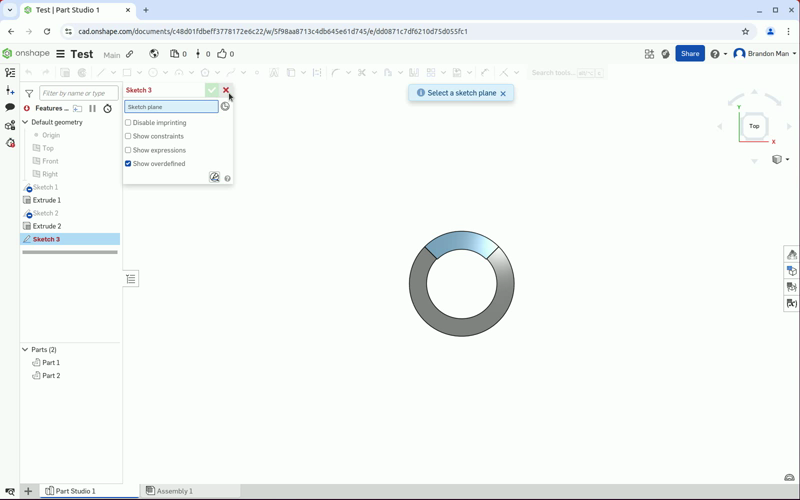
mouse_move(73, 150)
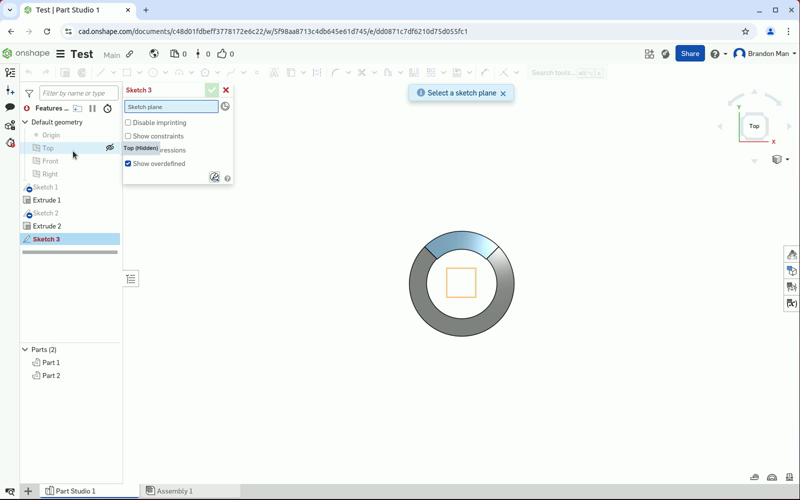
click(73, 150)
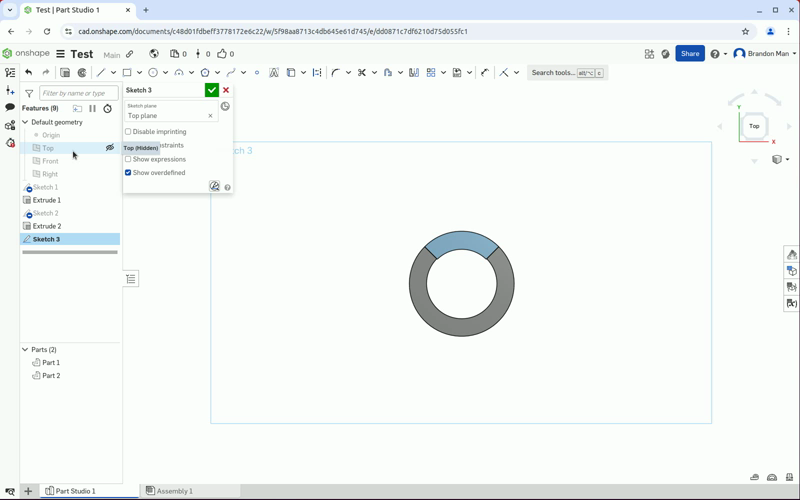
mouse_move(73, 352)
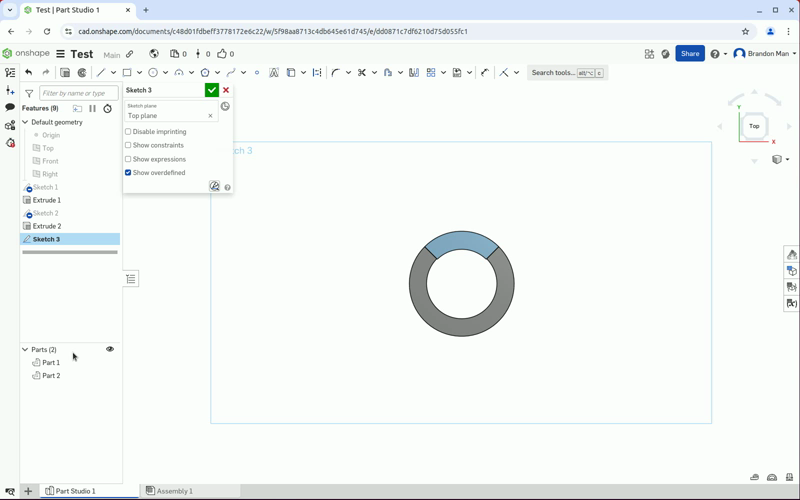
key(y)
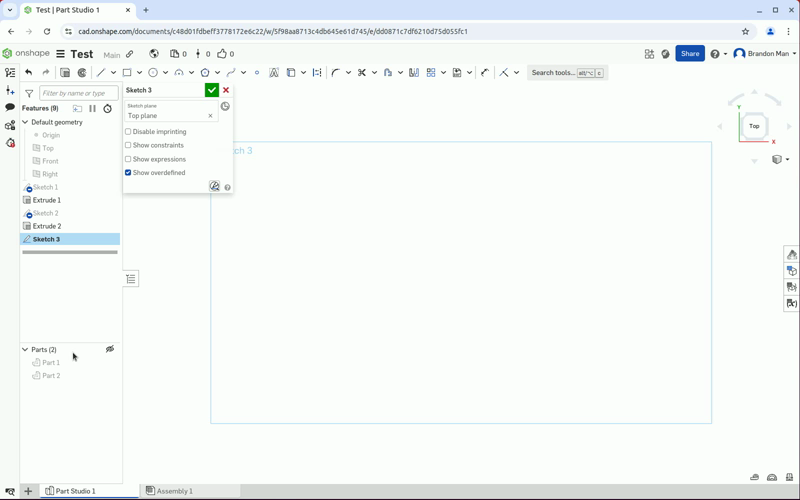
key(l)
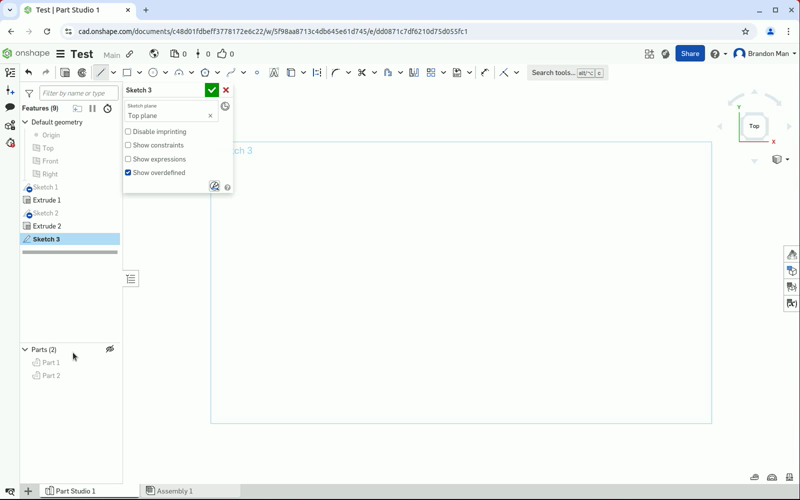
key_down(shift)
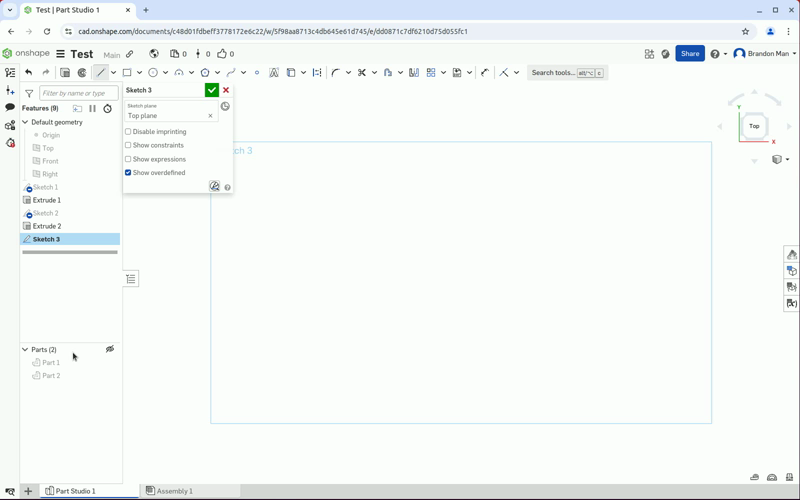
mouse_move(380, 203)
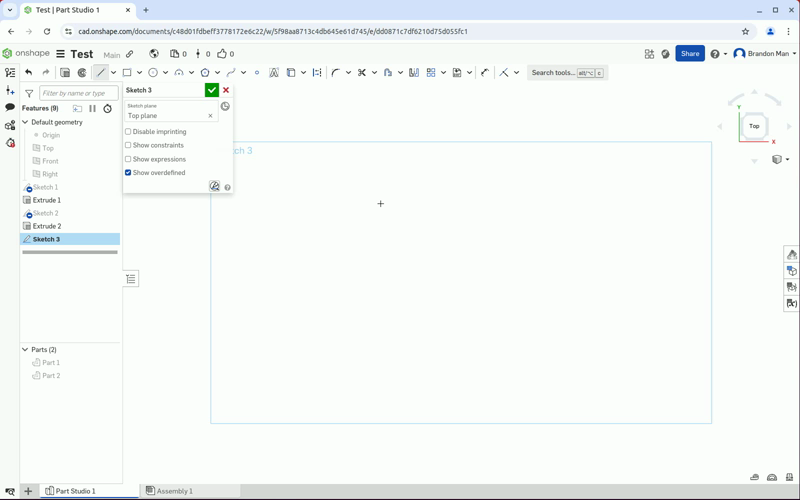
click(380, 203)
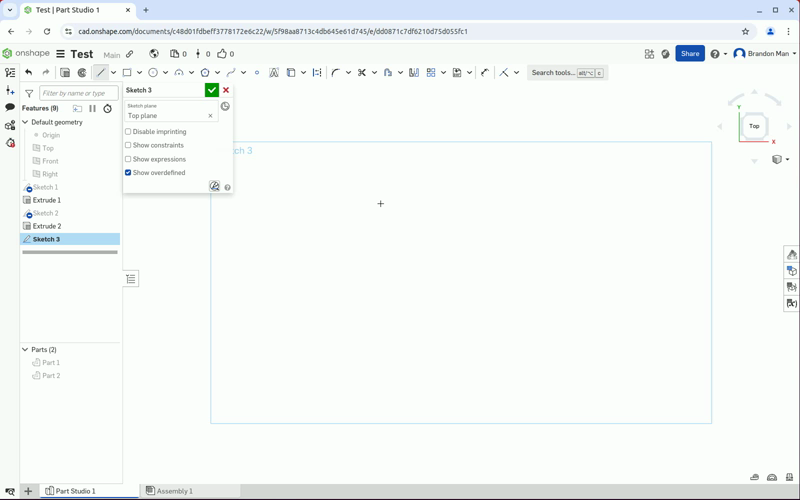
key_up(shift)
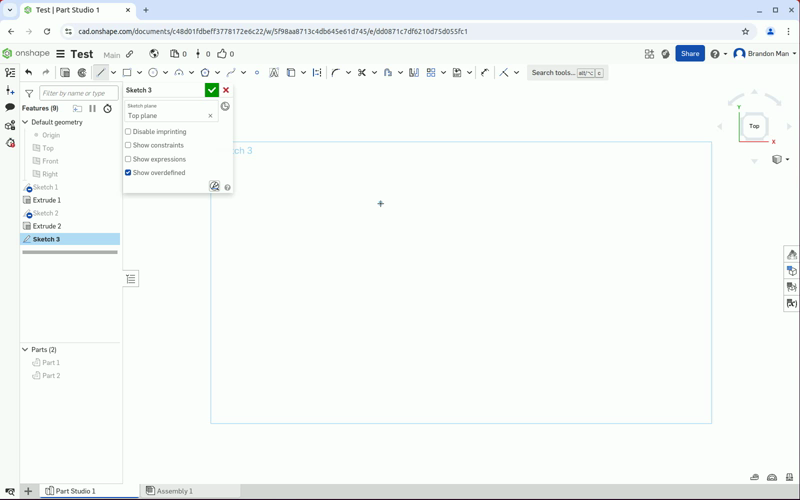
key_down(shift)
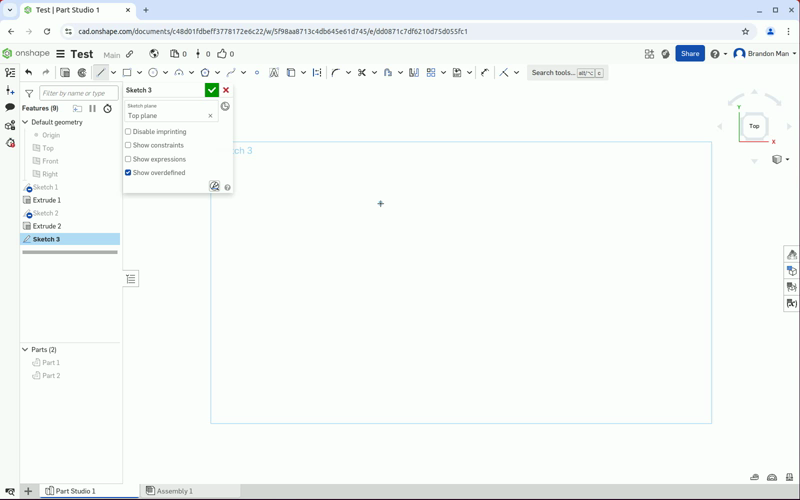
mouse_move(424, 246)
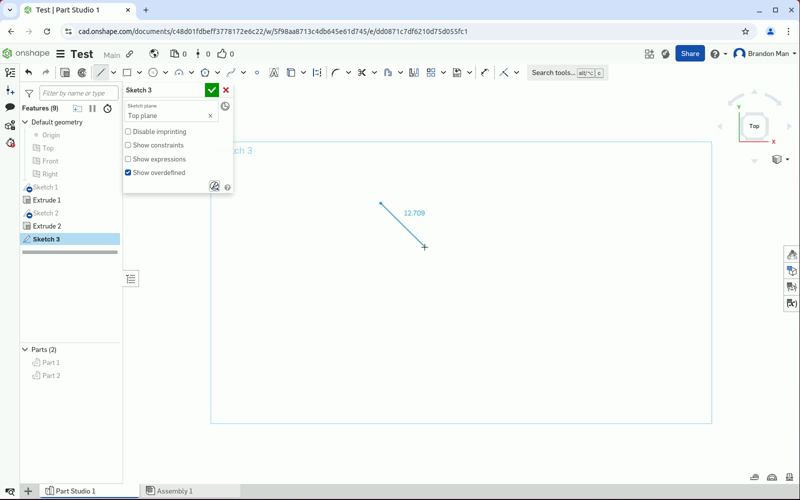
click(424, 246)
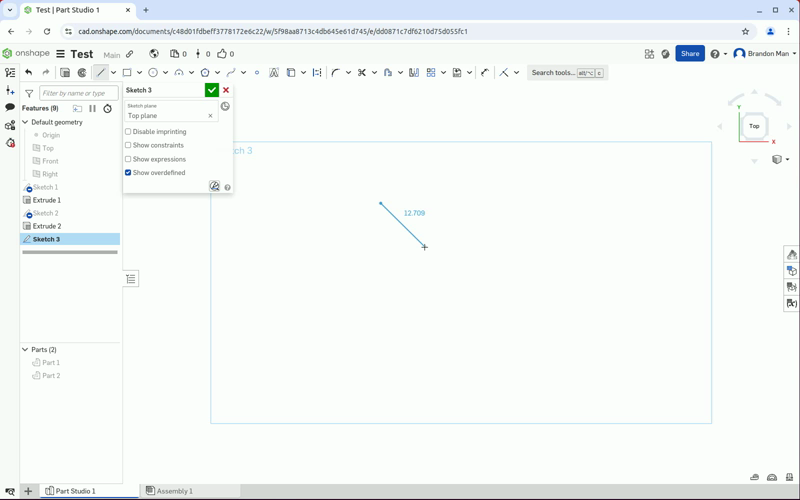
key_up(shift)
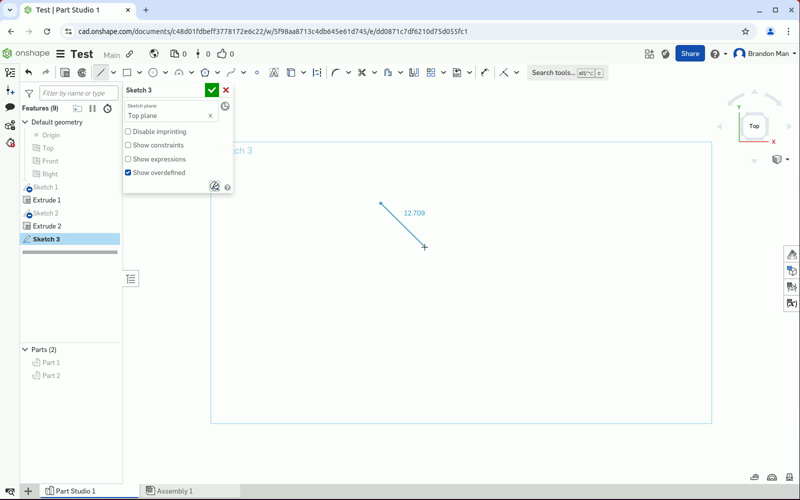
key(esc)
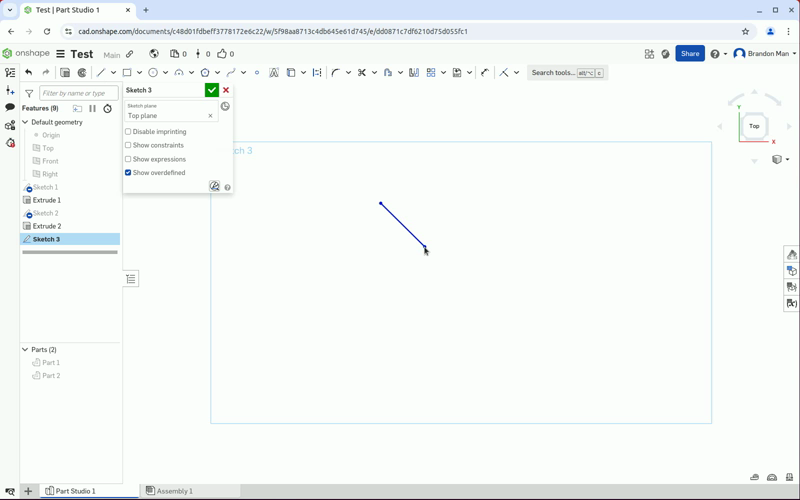
key(a)
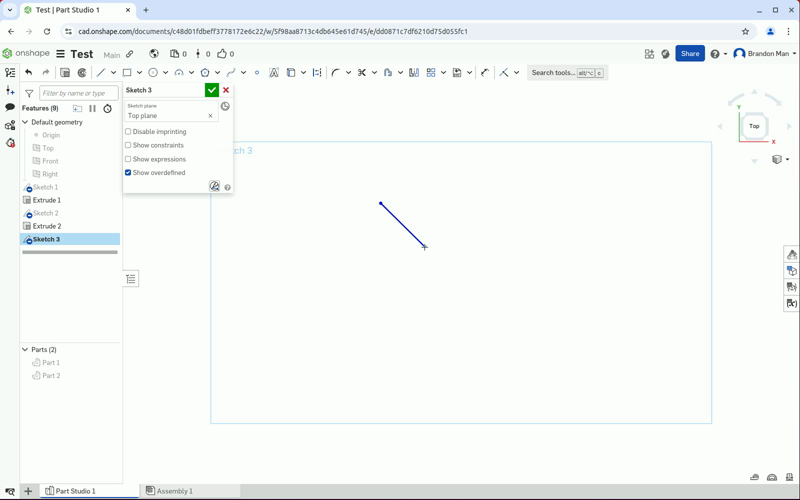
mouse_move(424, 246)
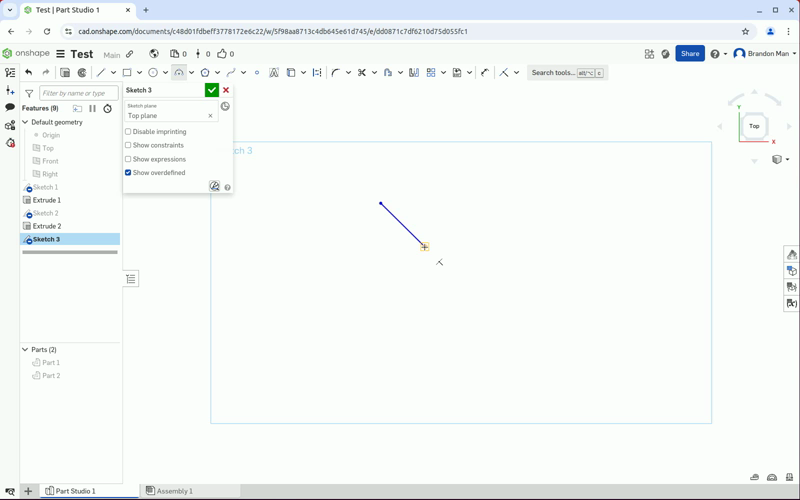
click(424, 246)
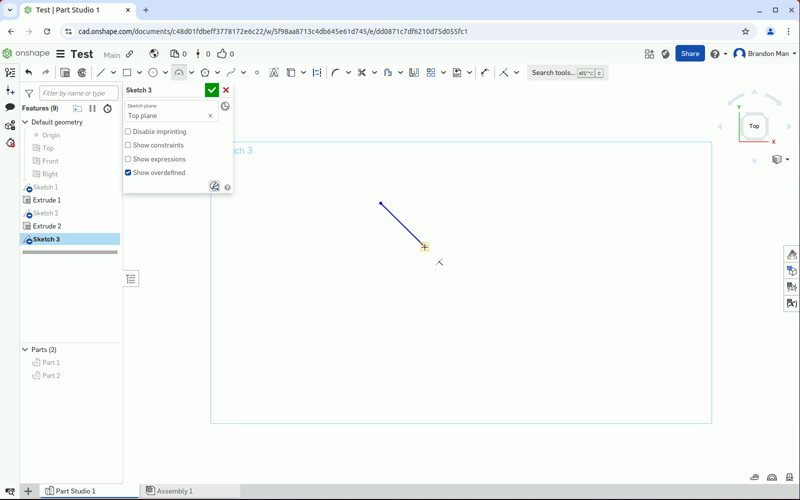
key_down(shift)
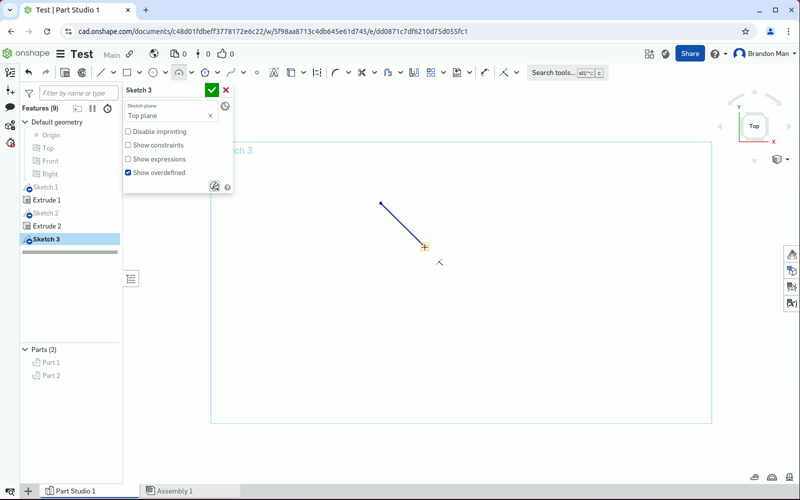
mouse_move(496, 246)
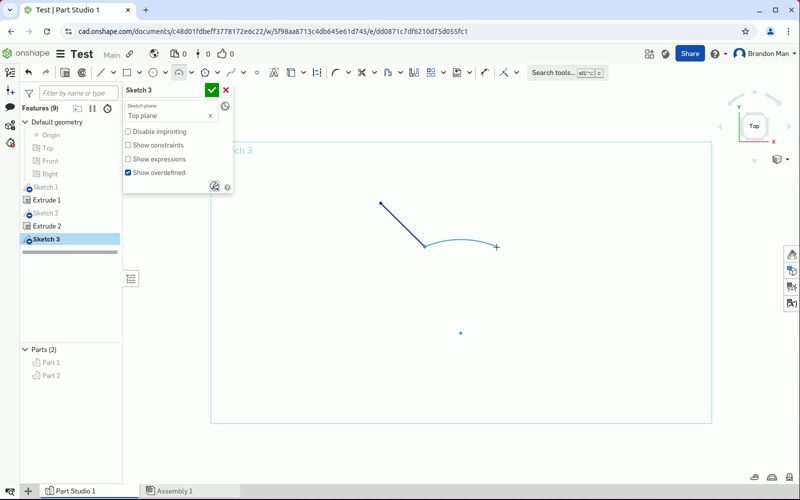
click(496, 246)
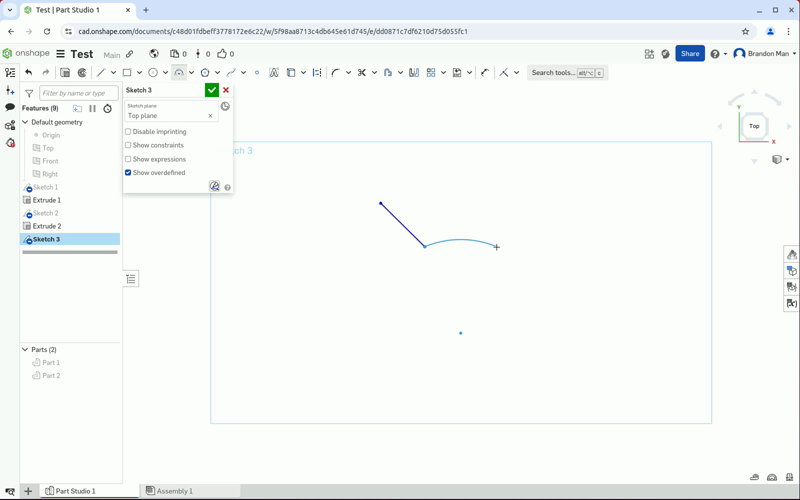
mouse_move(460, 231)
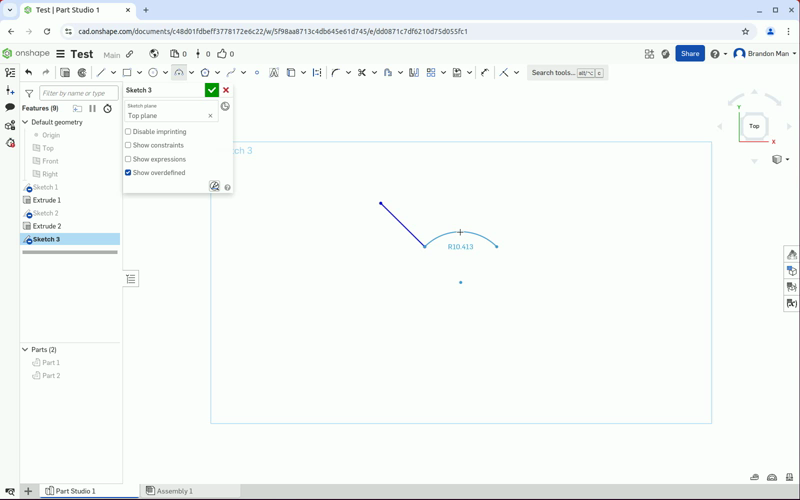
click(460, 231)
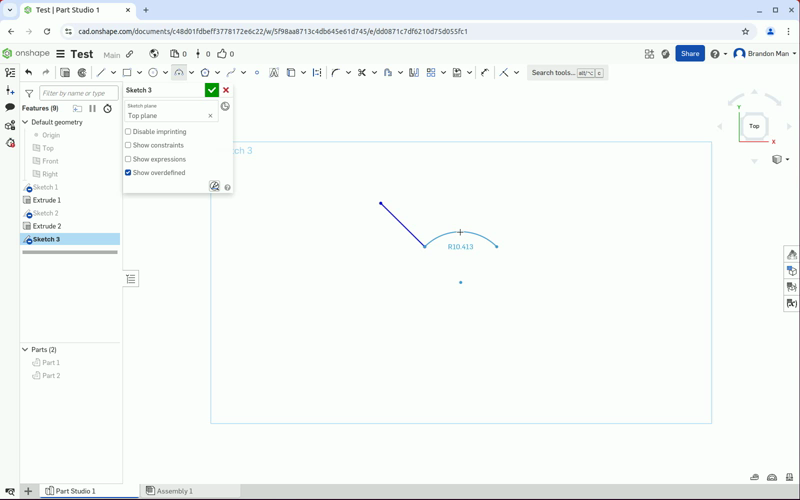
key_up(shift)
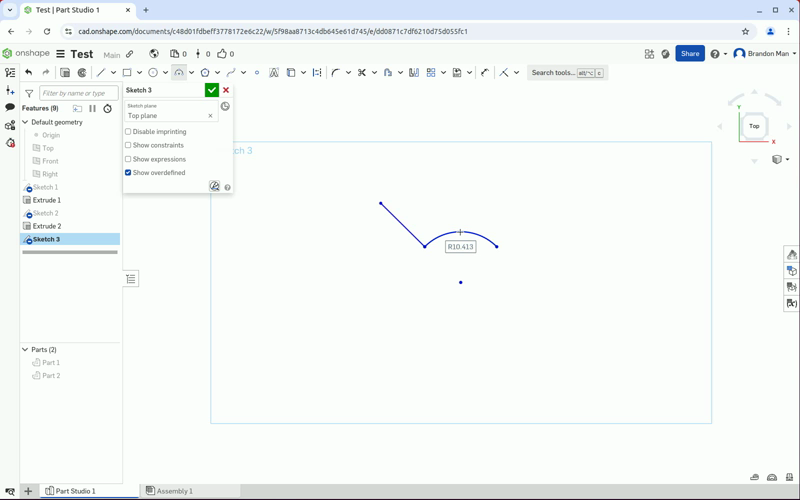
key(esc)
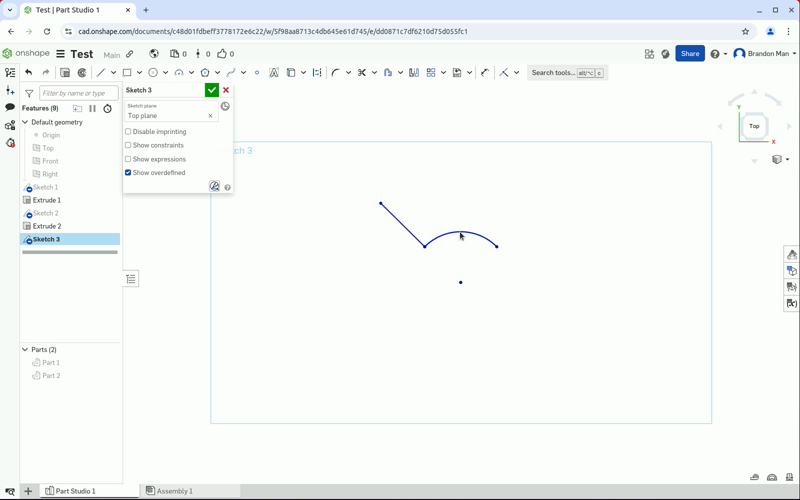
key(l)
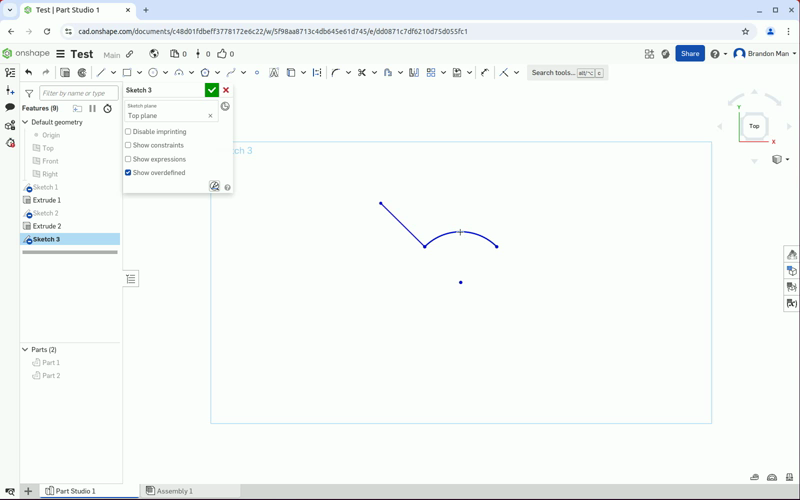
mouse_move(496, 246)
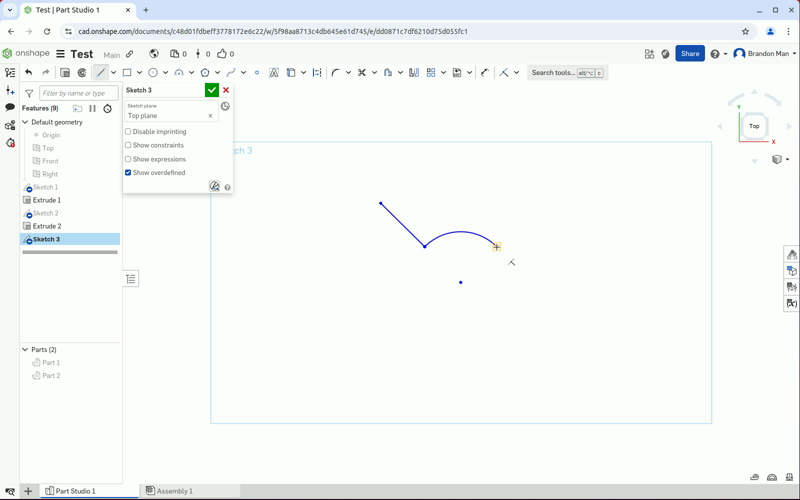
click(496, 246)
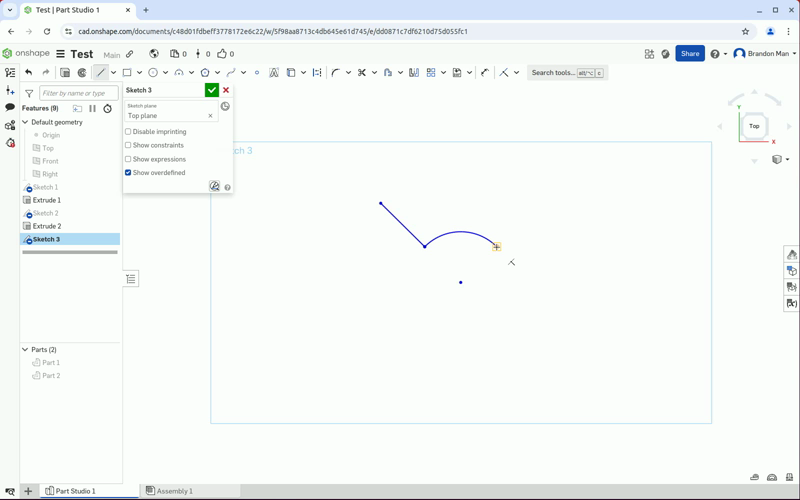
key_down(shift)
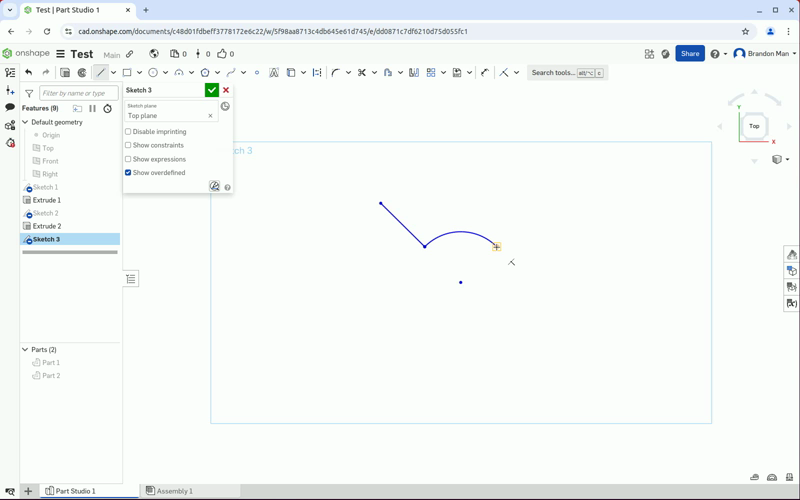
mouse_move(540, 203)
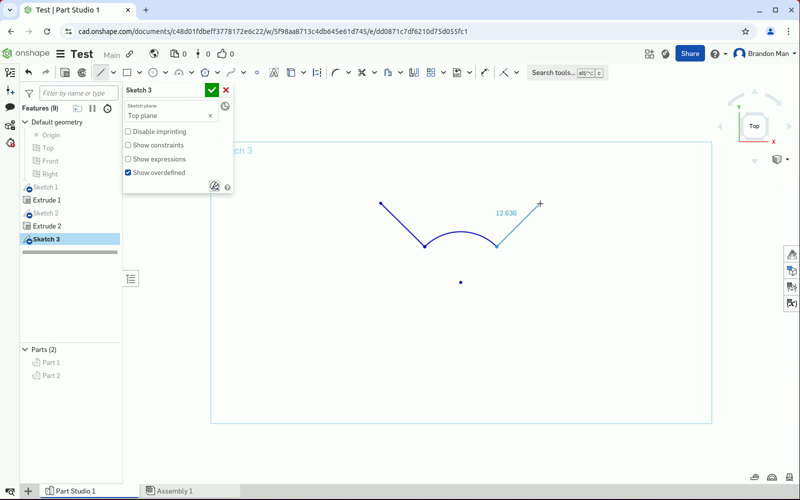
click(540, 203)
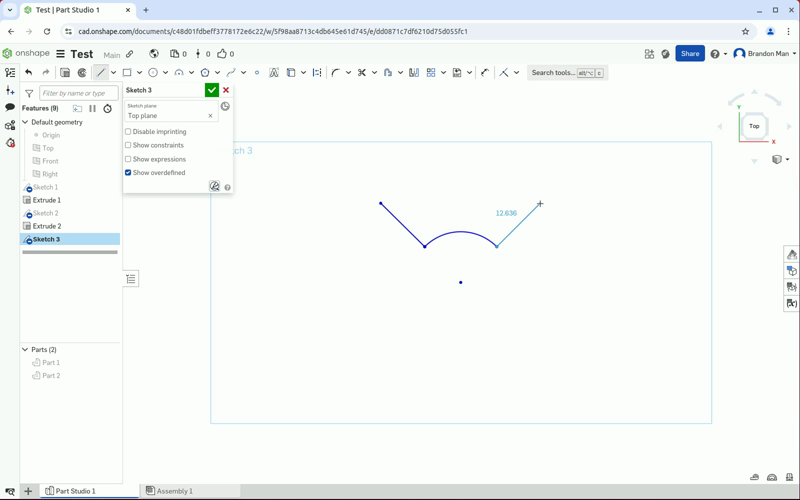
key_up(shift)
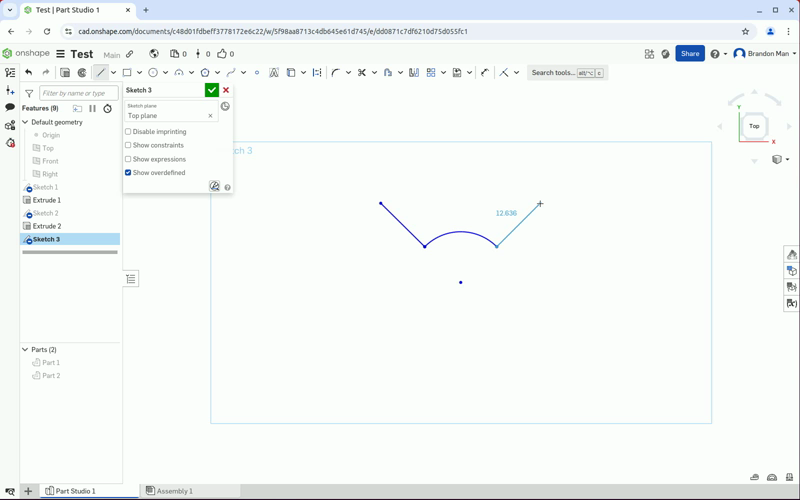
key(esc)
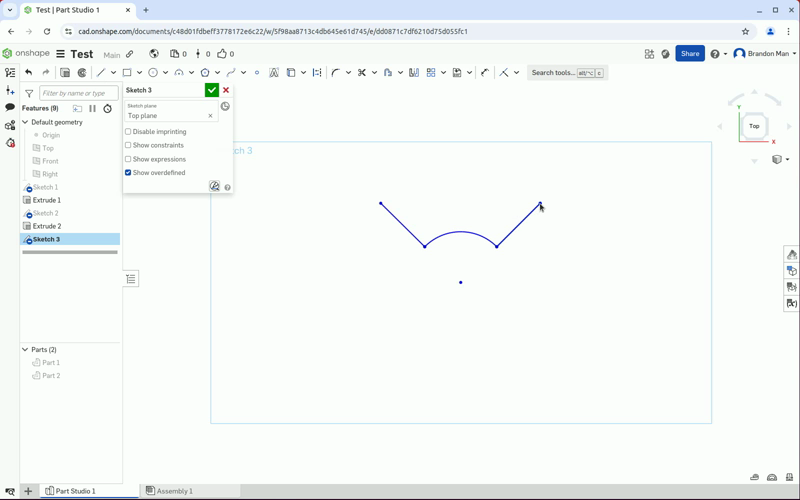
key(a)
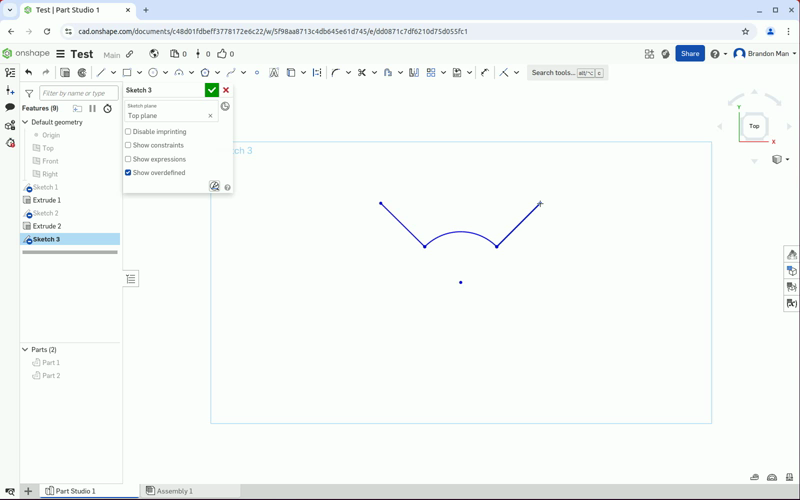
mouse_move(540, 203)
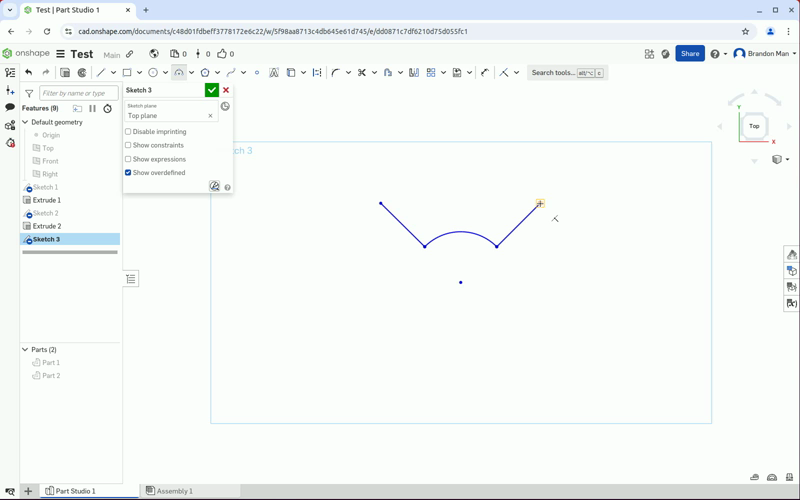
click(540, 203)
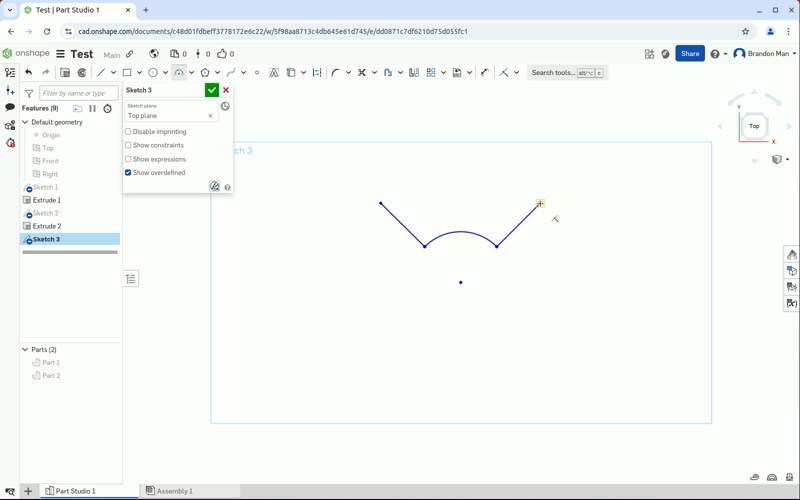
mouse_move(380, 203)
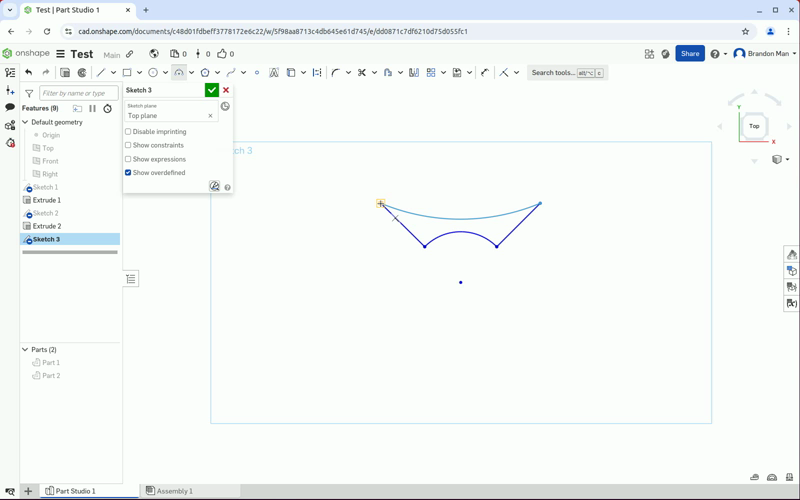
click(380, 203)
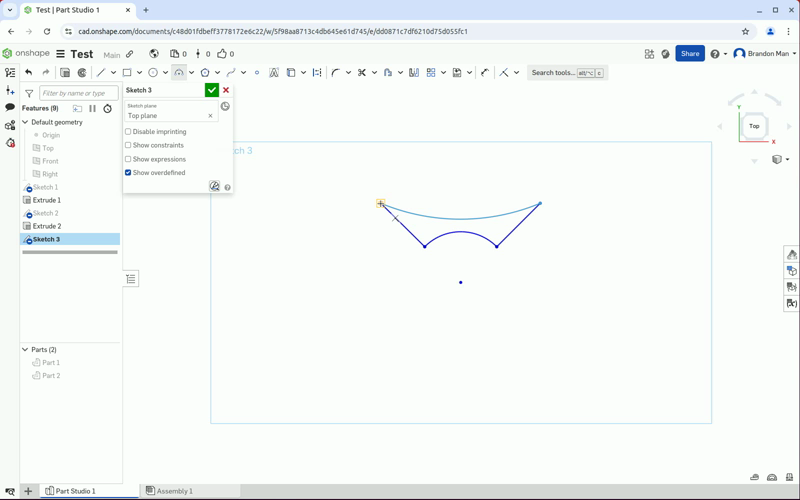
key_down(shift)
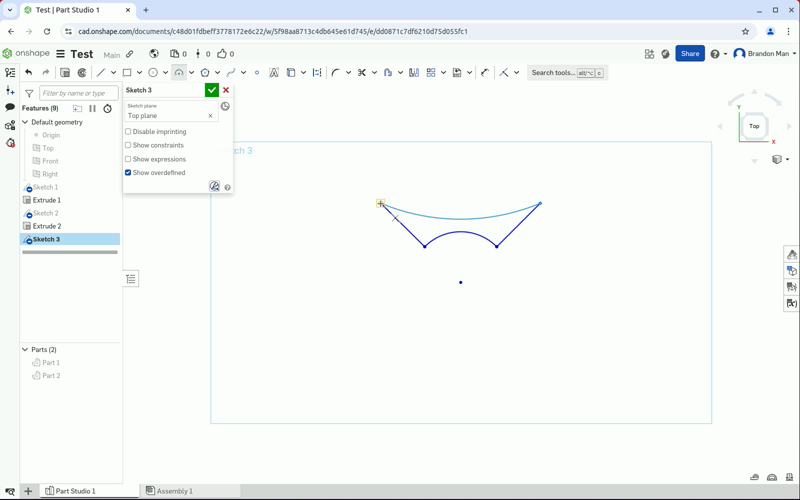
mouse_move(460, 170)
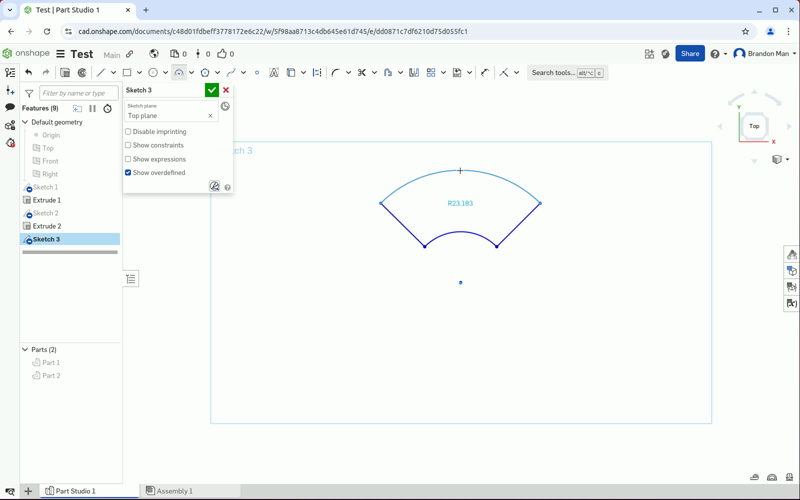
click(460, 170)
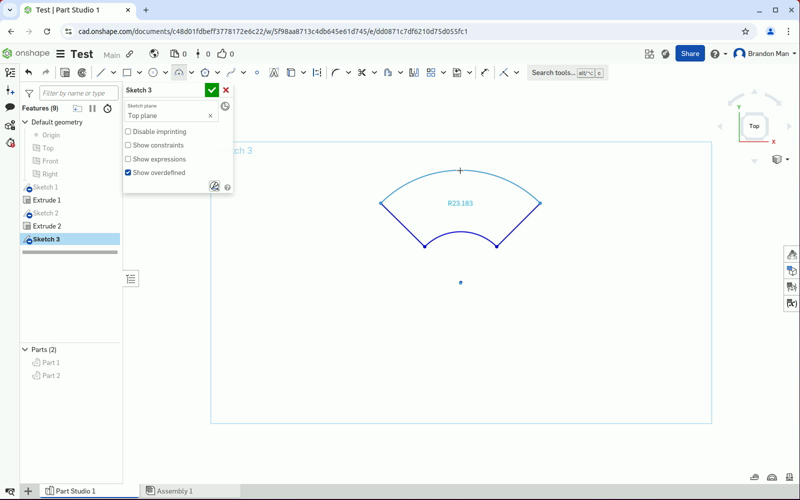
key_up(shift)
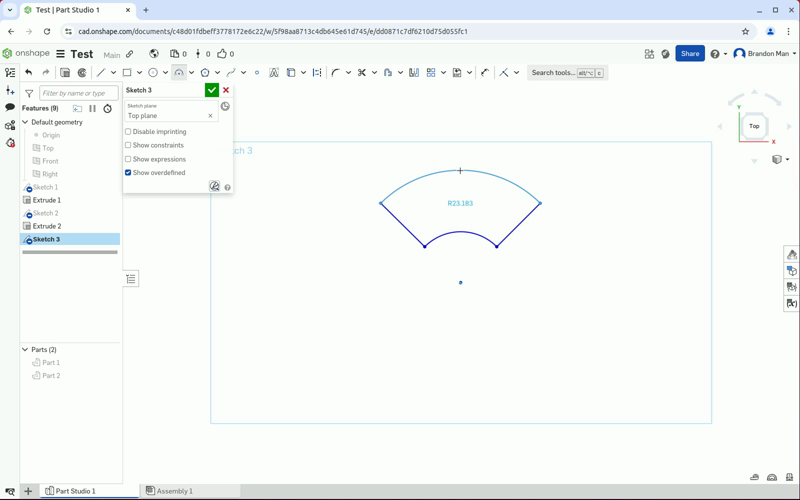
key(esc)
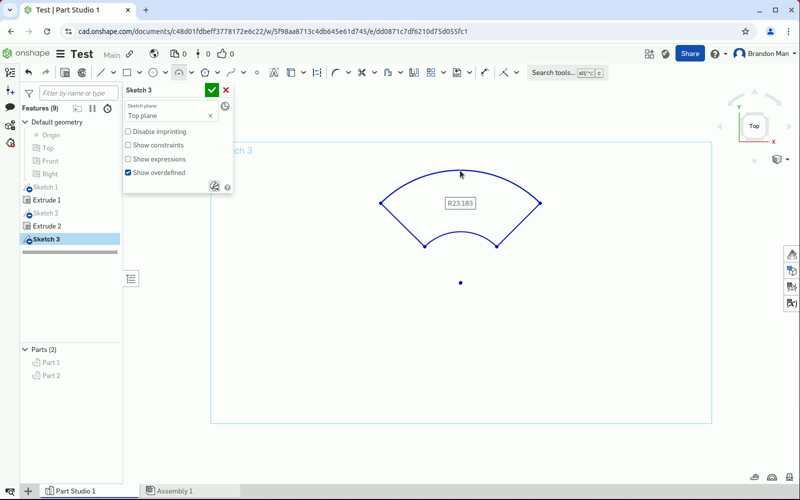
mouse_move(426, 189)
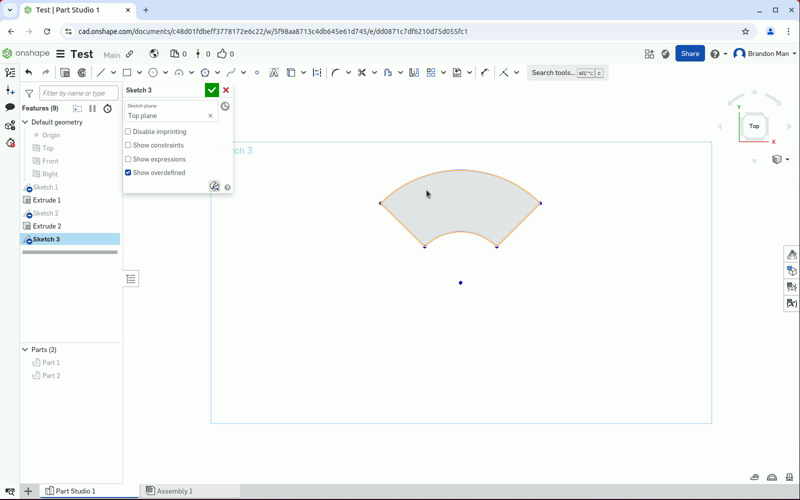
click(426, 189)
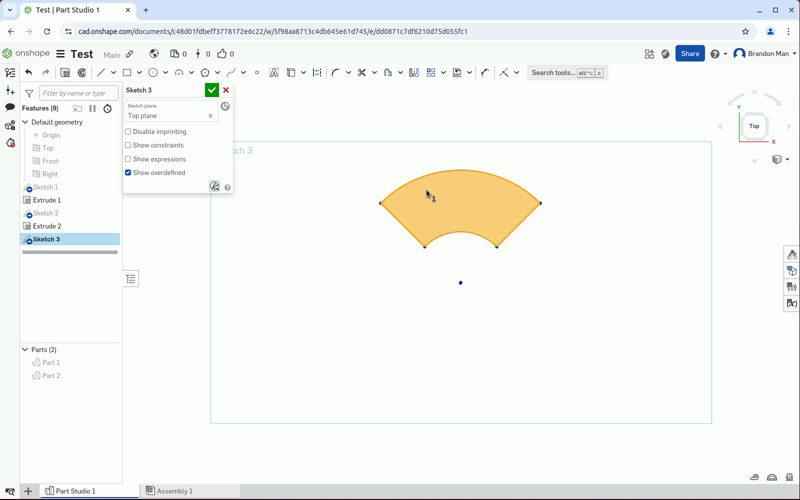
mouse_move(73, 352)
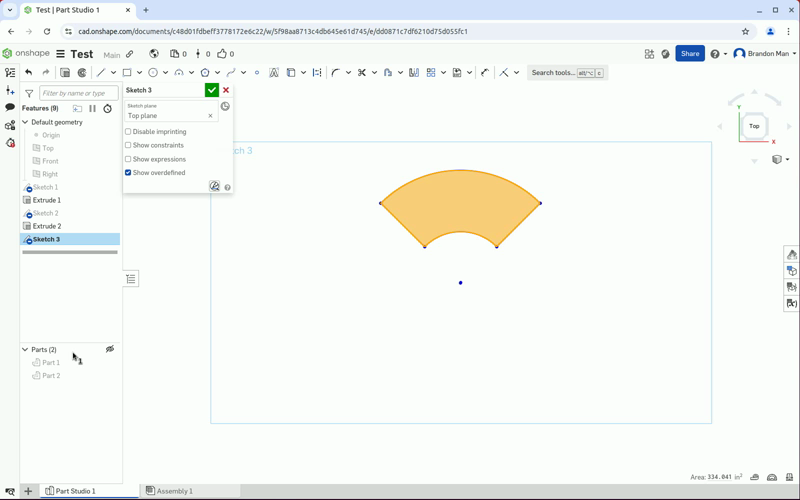
key(shift+y)
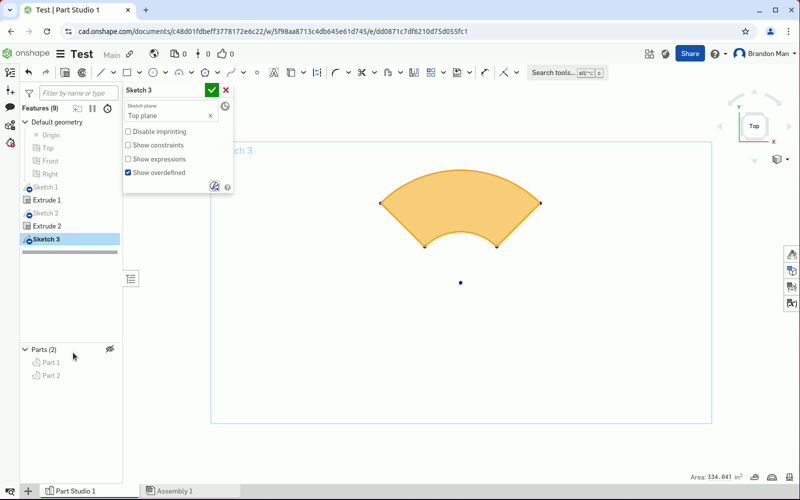
key(shift+e)
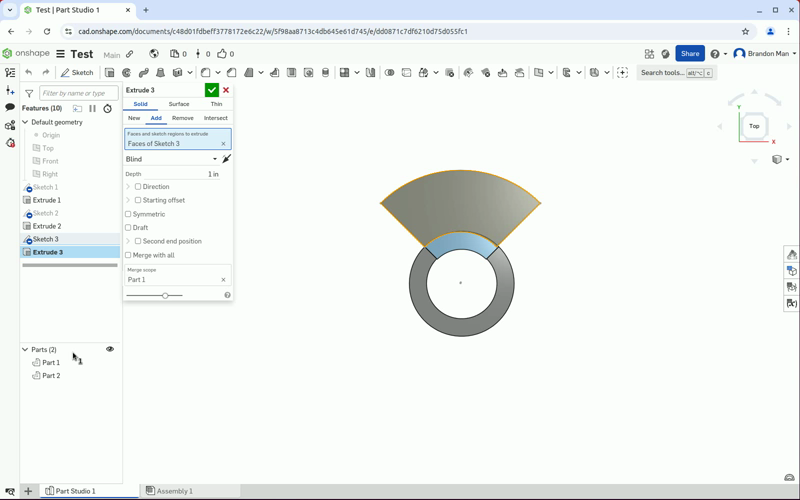
mouse_move(143, 106)
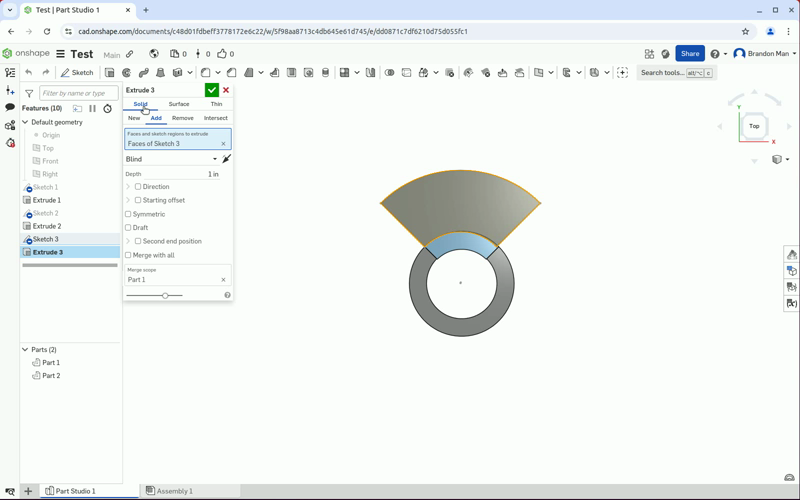
click(143, 106)
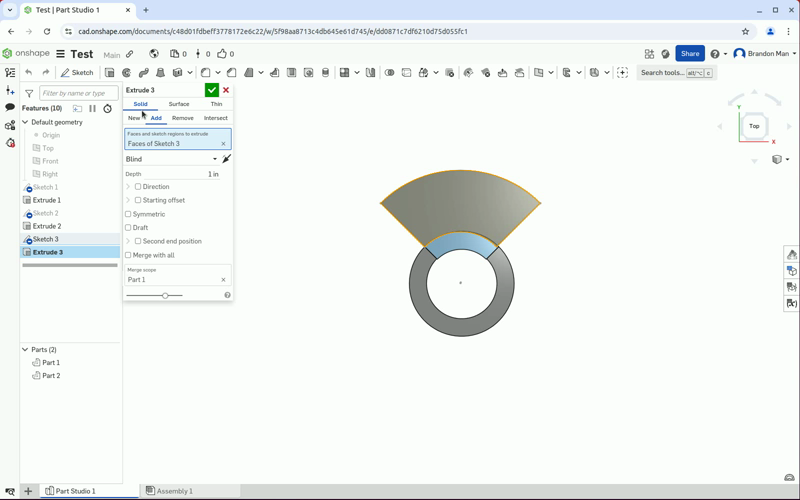
mouse_move(137, 120)
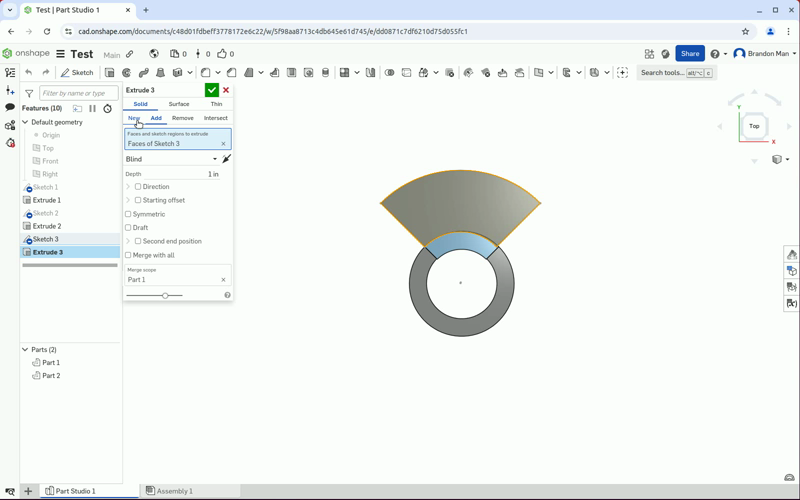
click(137, 120)
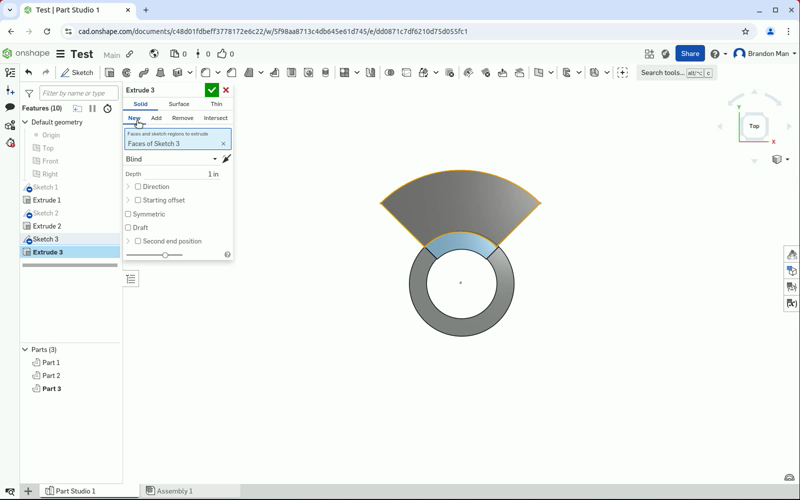
key(tab, 4)
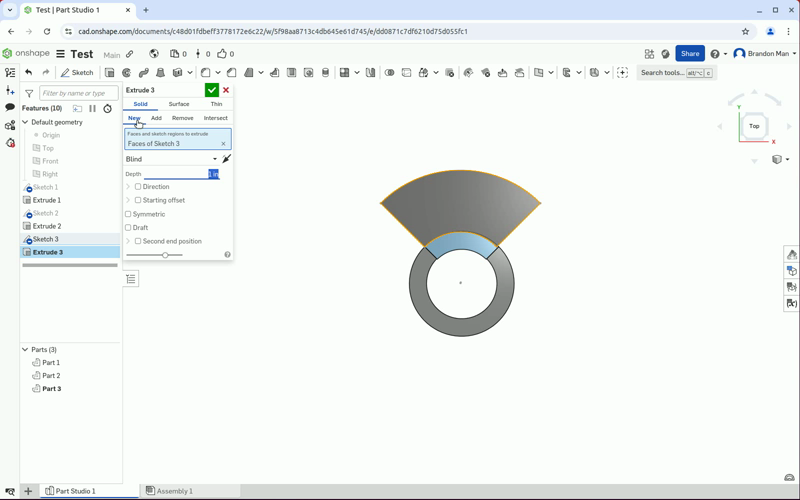
text(7.221)
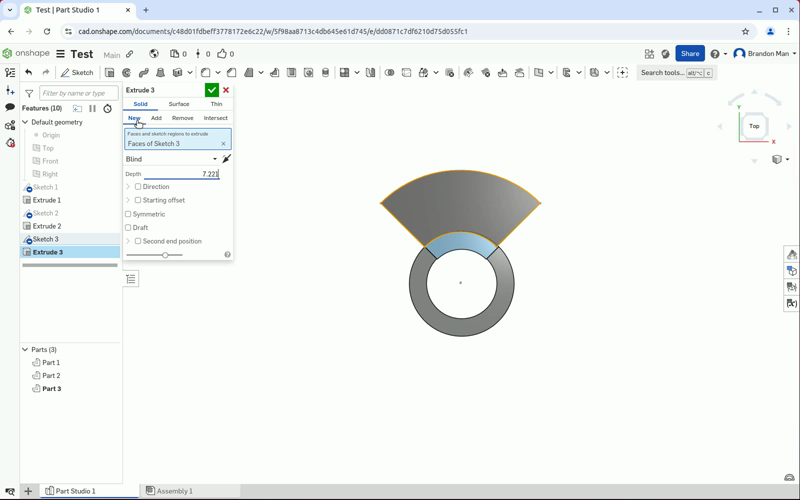
key(enter)
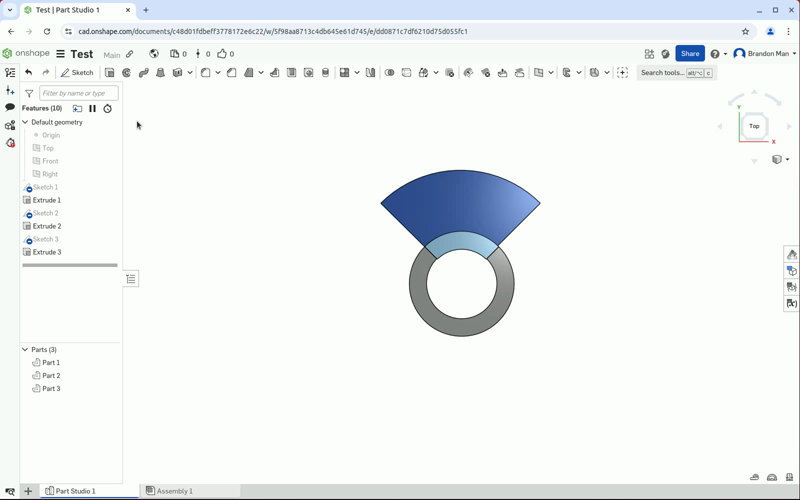
key(shift+h)
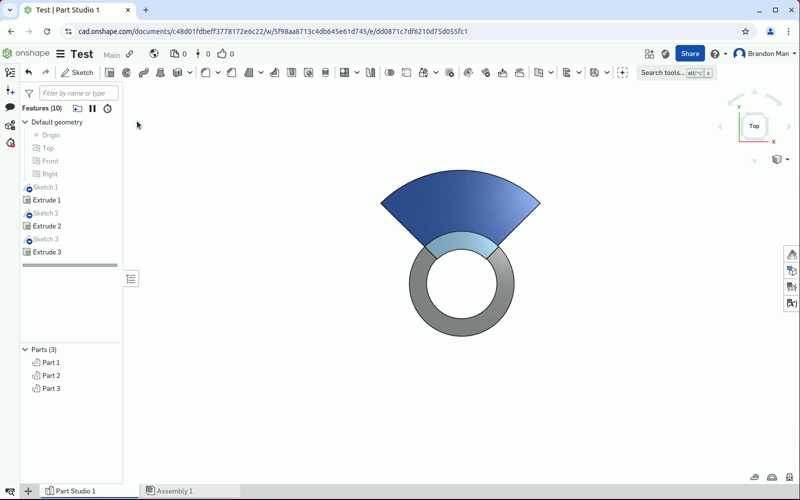
key(shift+h)
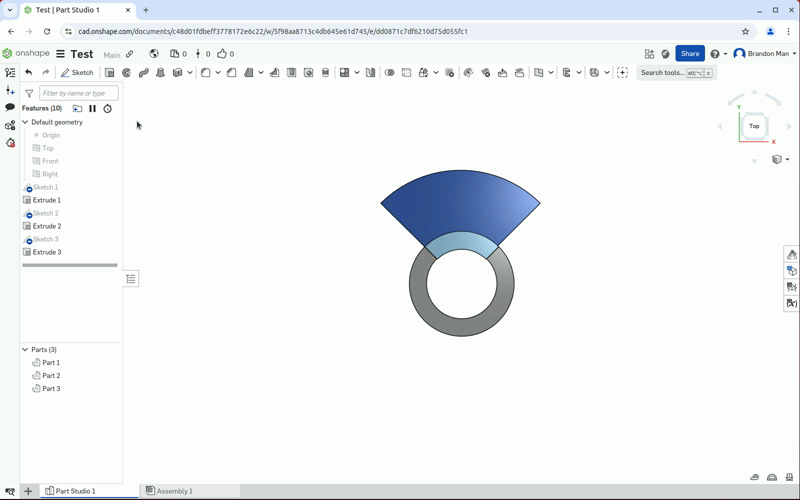
mouse_move(73, 189)
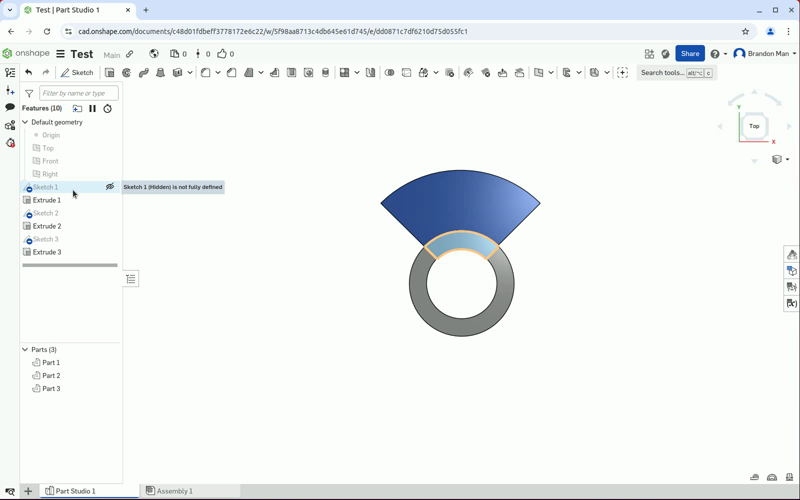
click(73, 189)
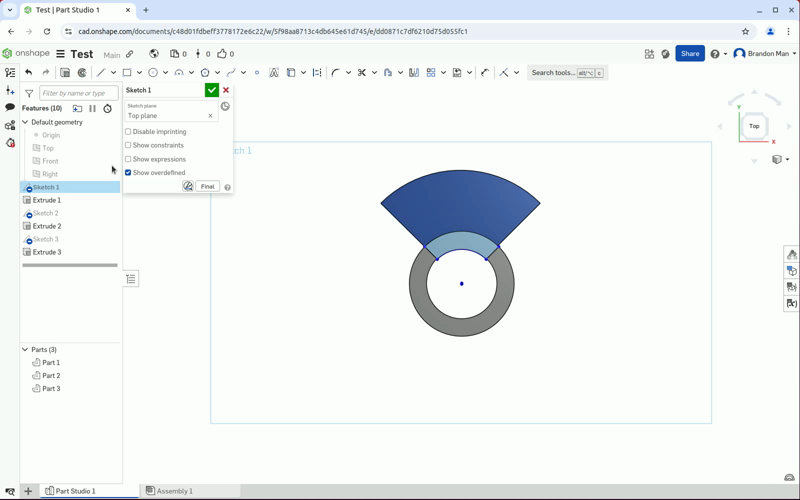
mouse_move(229, 92)
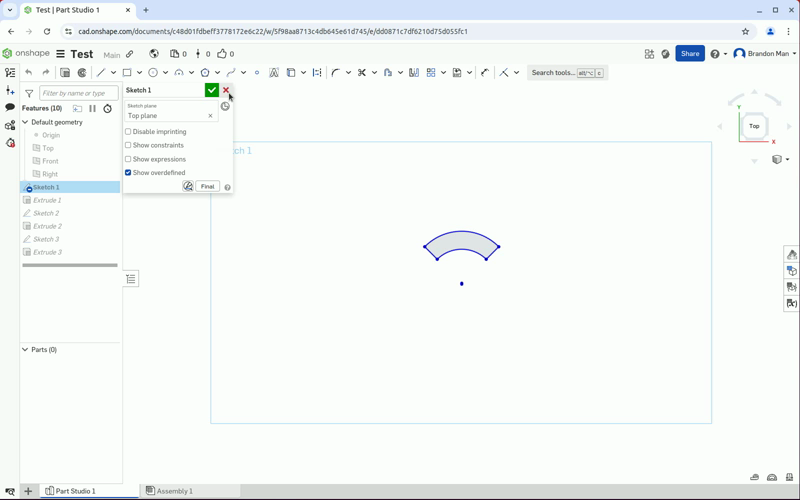
click(229, 92)
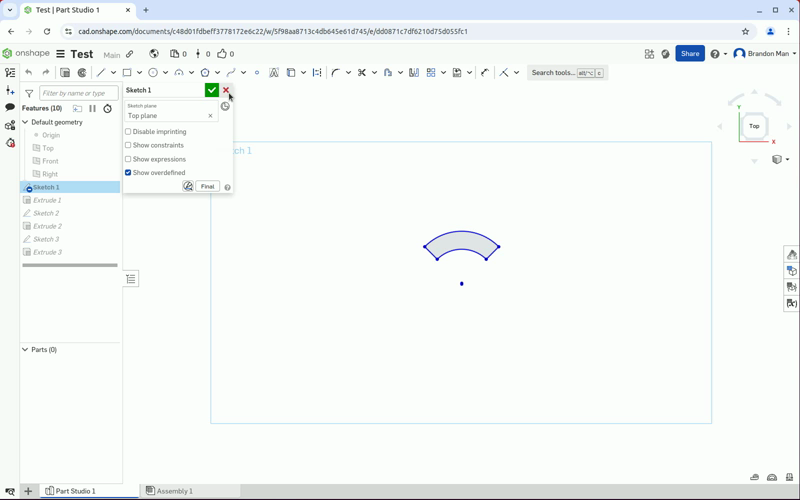
key(shift+s)
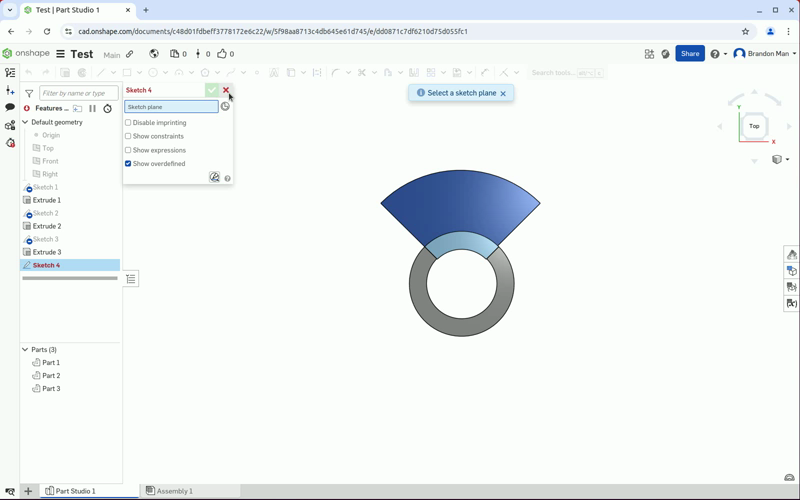
mouse_move(73, 150)
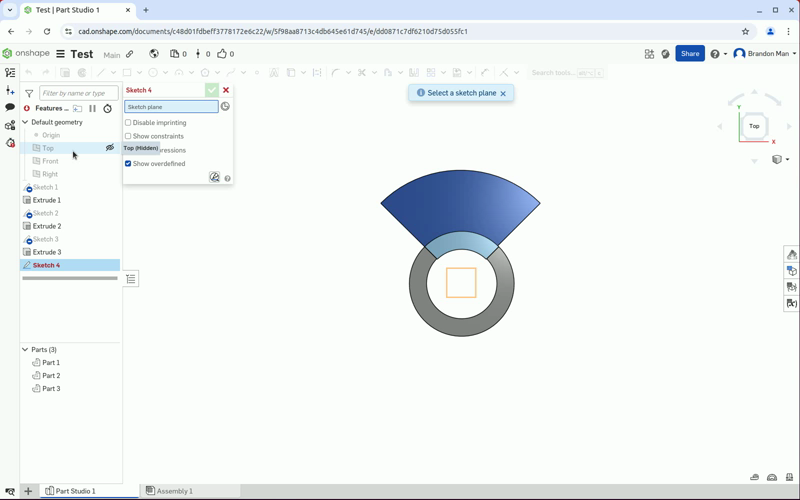
click(73, 150)
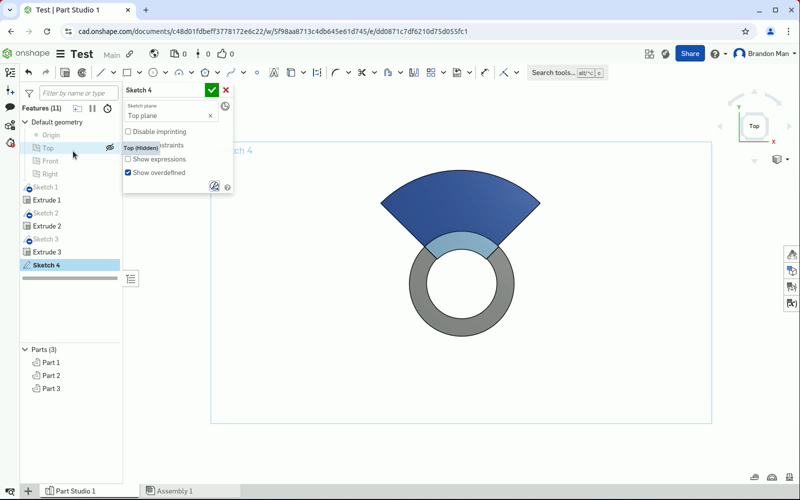
mouse_move(73, 352)
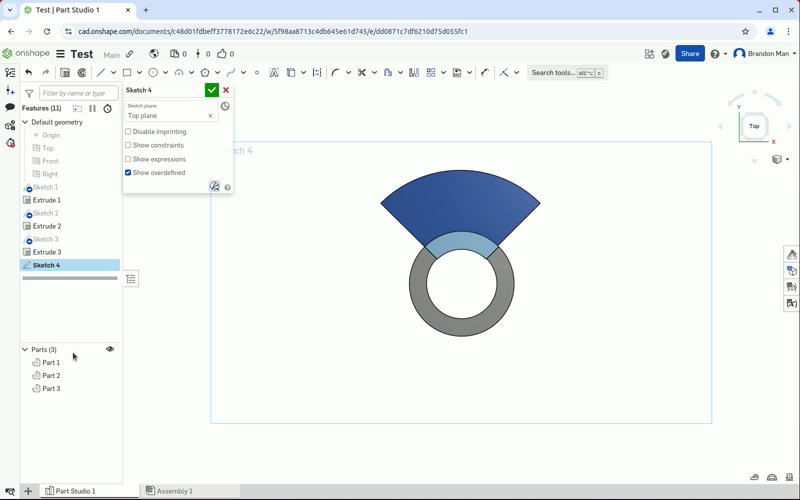
key(y)
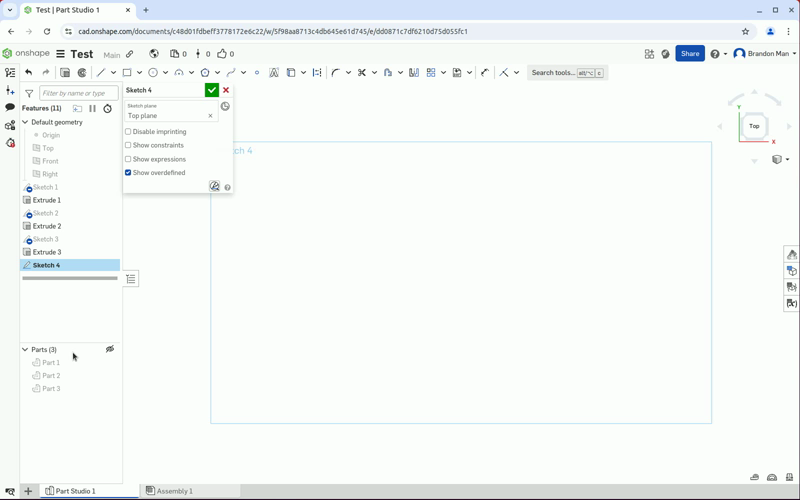
key(a)
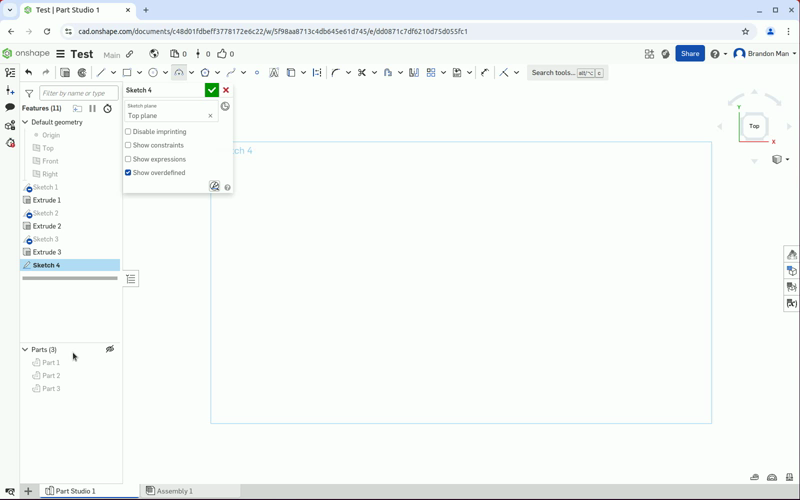
key_down(shift)
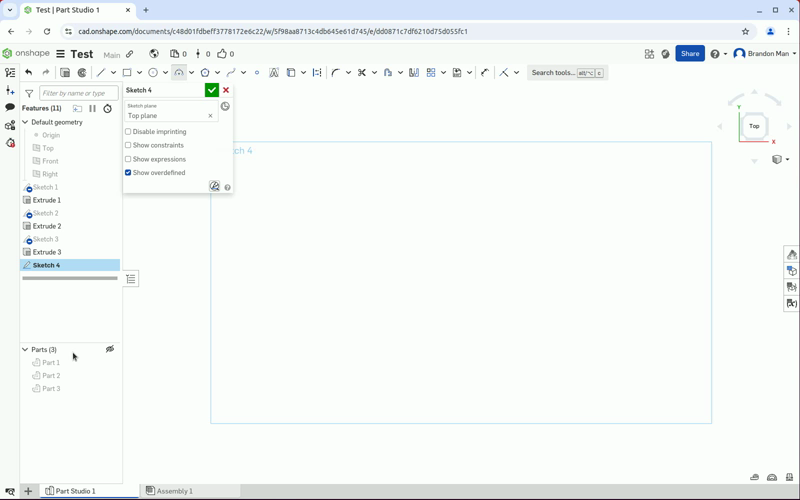
mouse_move(380, 203)
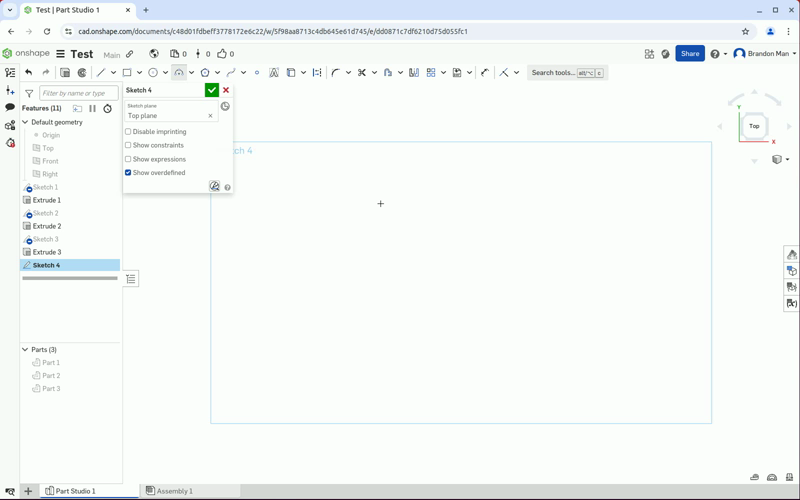
click(380, 203)
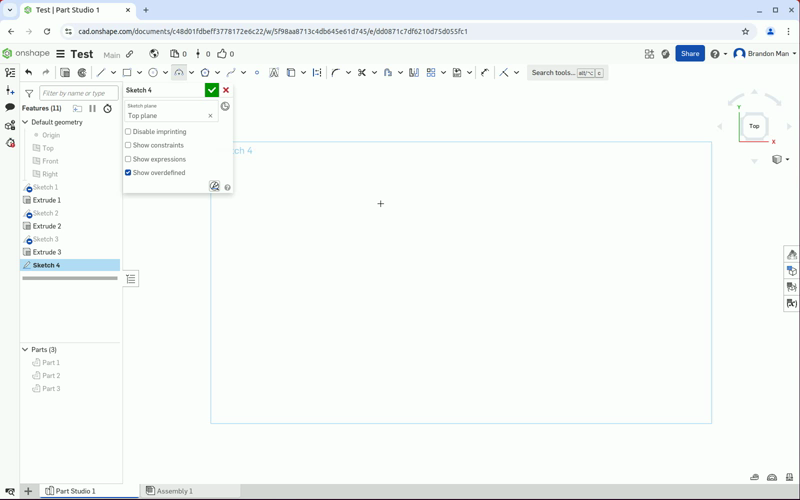
key_up(shift)
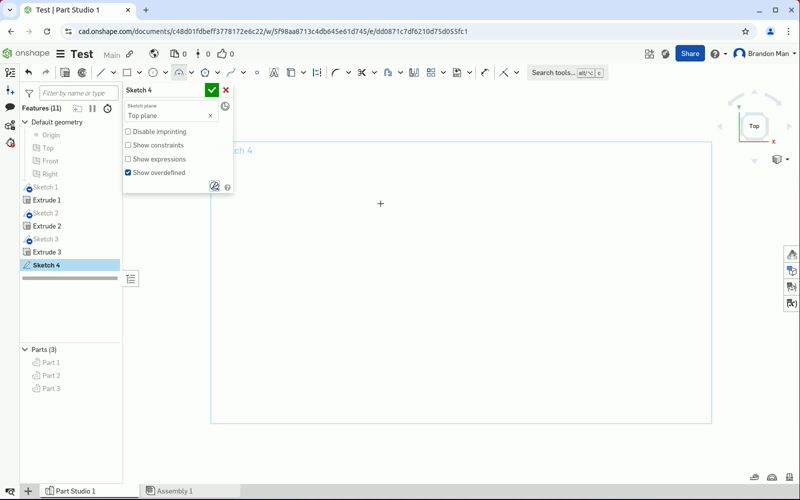
key_down(shift)
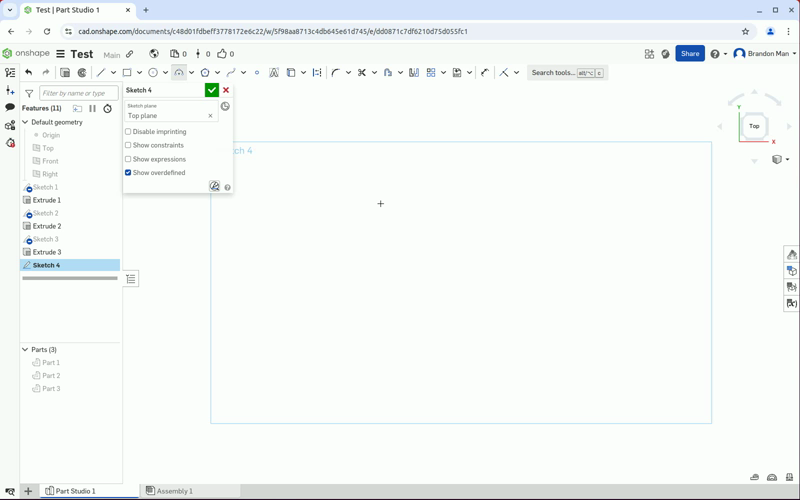
mouse_move(540, 203)
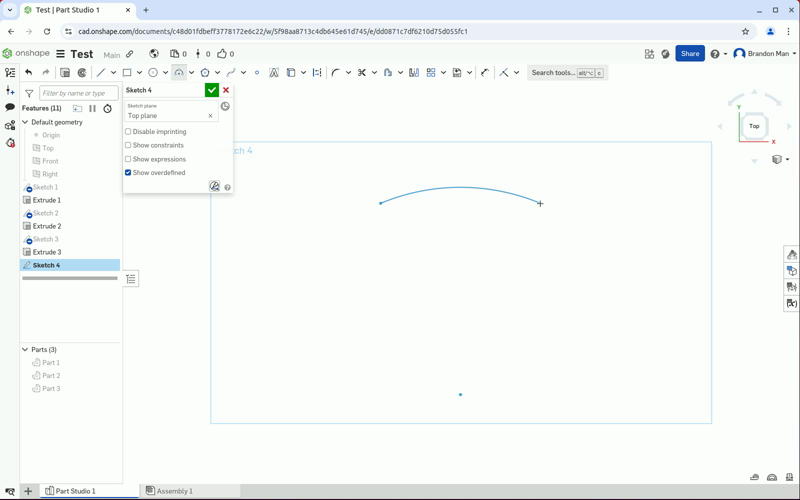
click(540, 203)
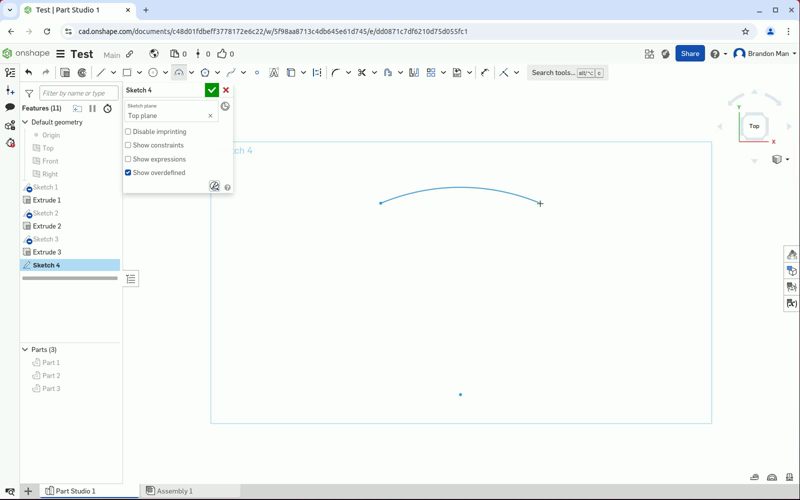
mouse_move(460, 395)
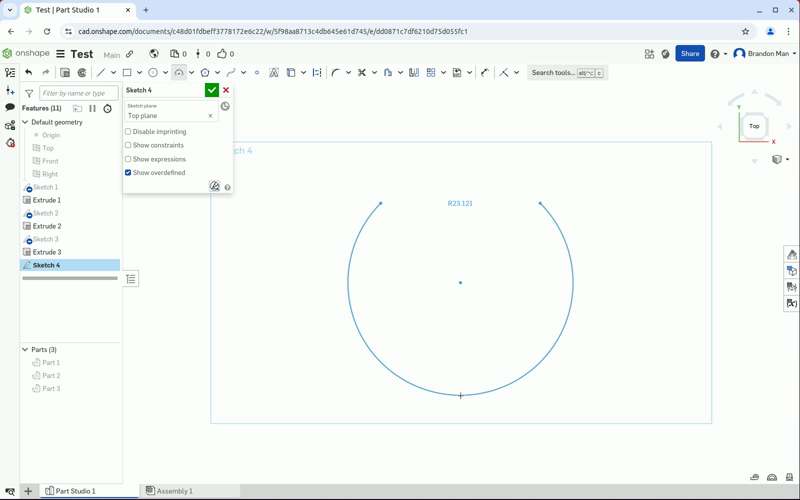
click(460, 395)
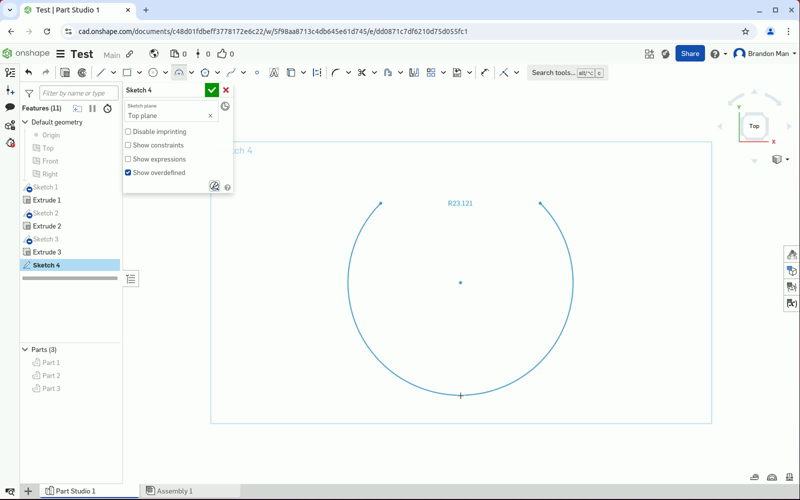
key_up(shift)
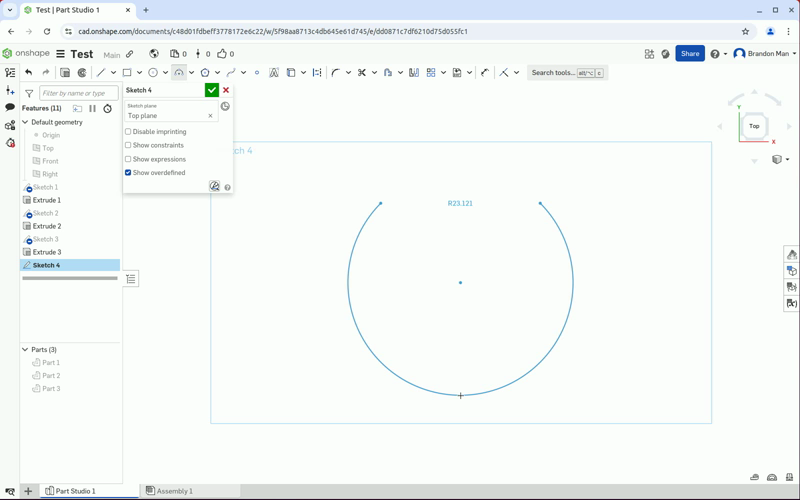
key(esc)
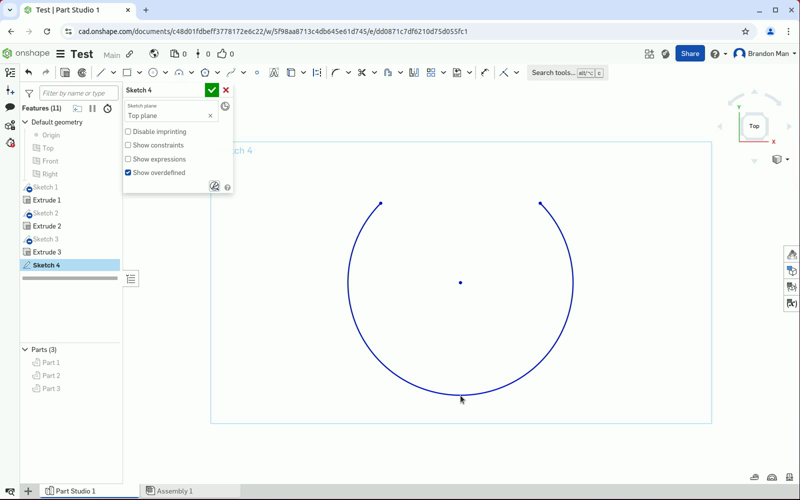
key(l)
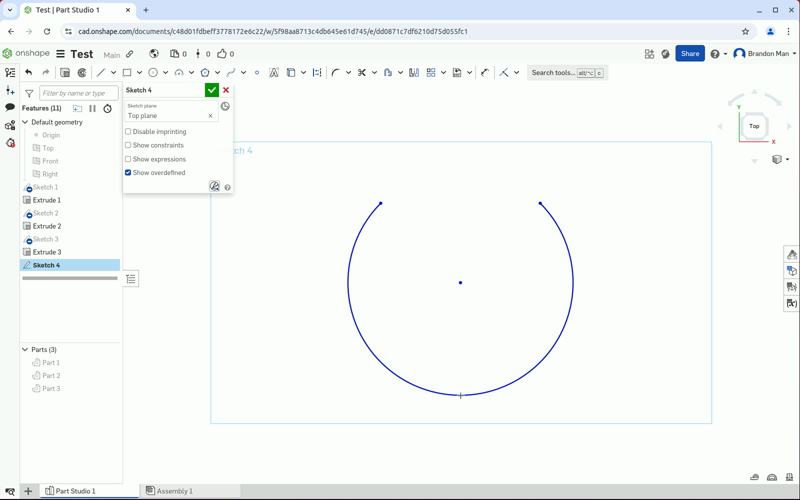
mouse_move(540, 203)
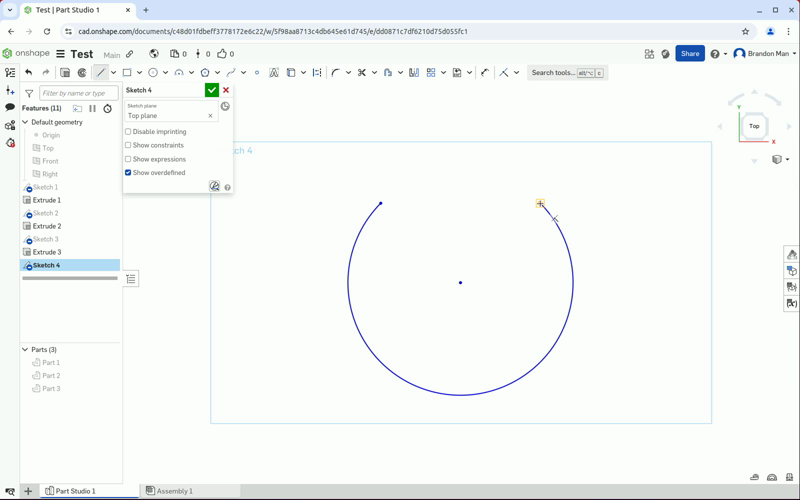
click(540, 203)
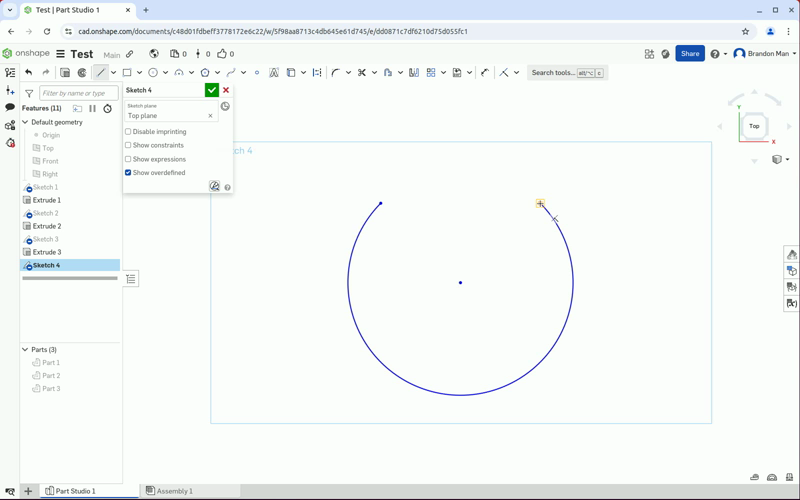
key_down(shift)
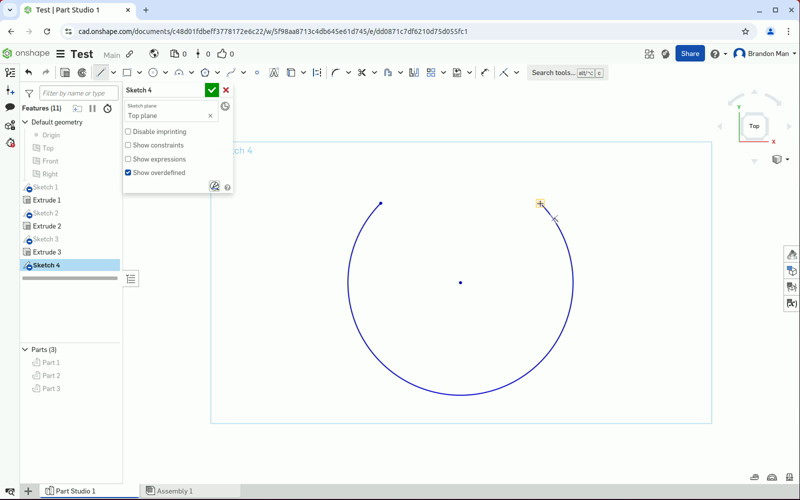
mouse_move(570, 203)
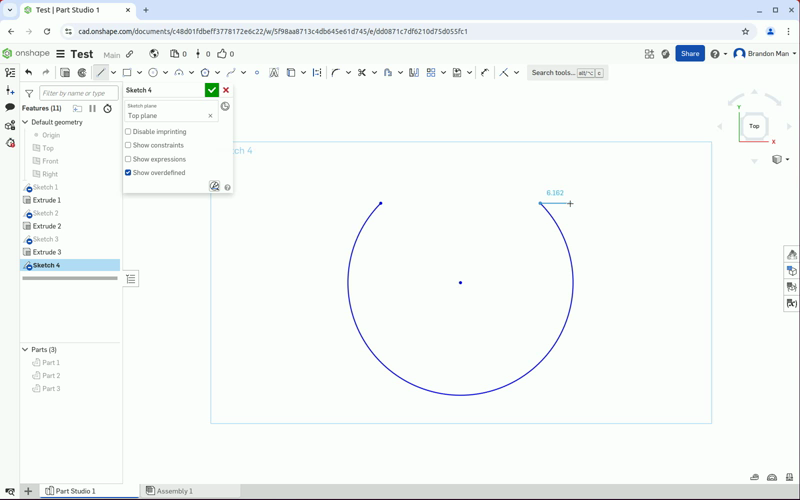
mouse_move(498, 245)
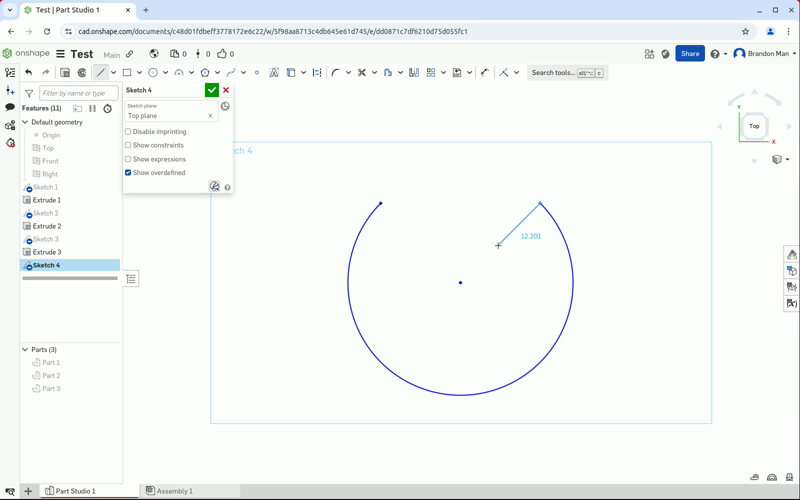
click(498, 245)
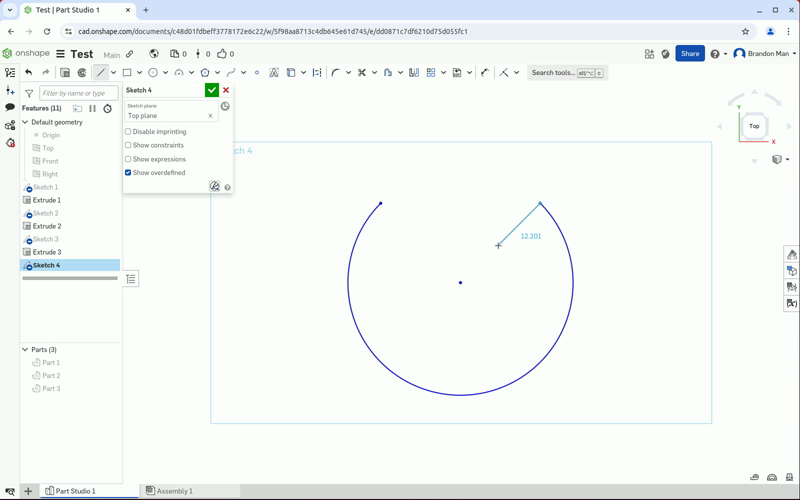
key_up(shift)
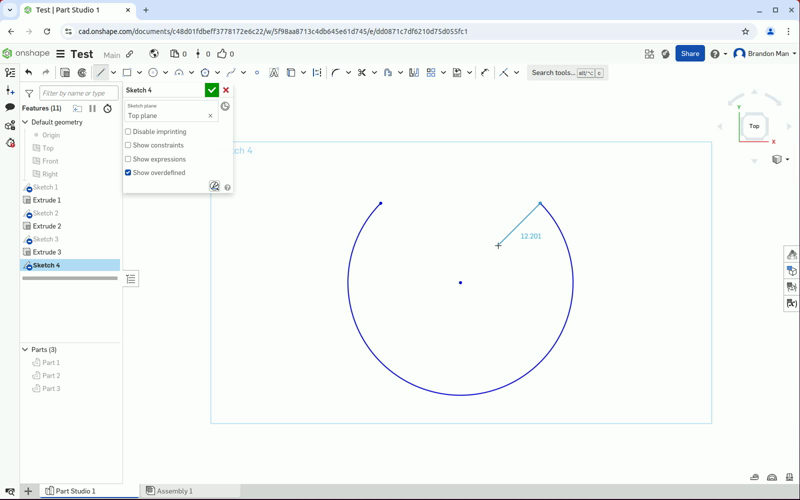
key(esc)
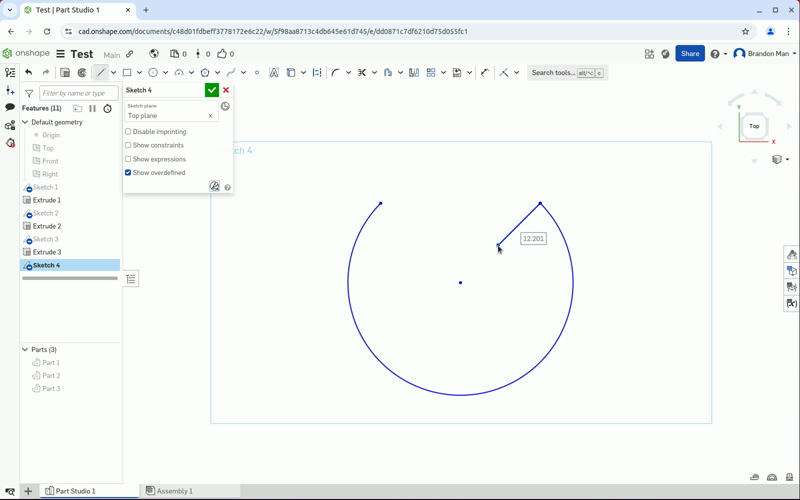
key(a)
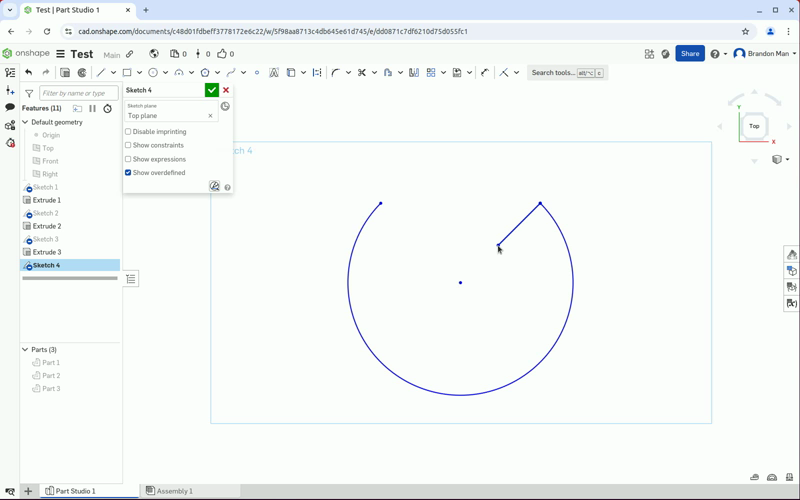
mouse_move(498, 245)
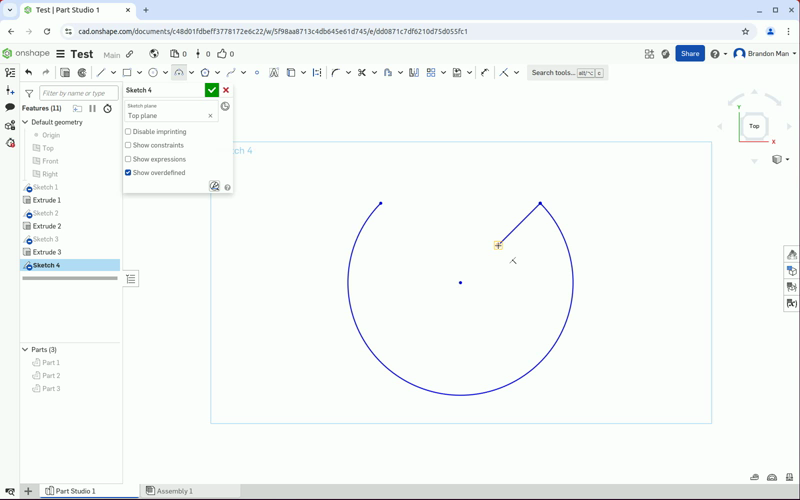
click(498, 245)
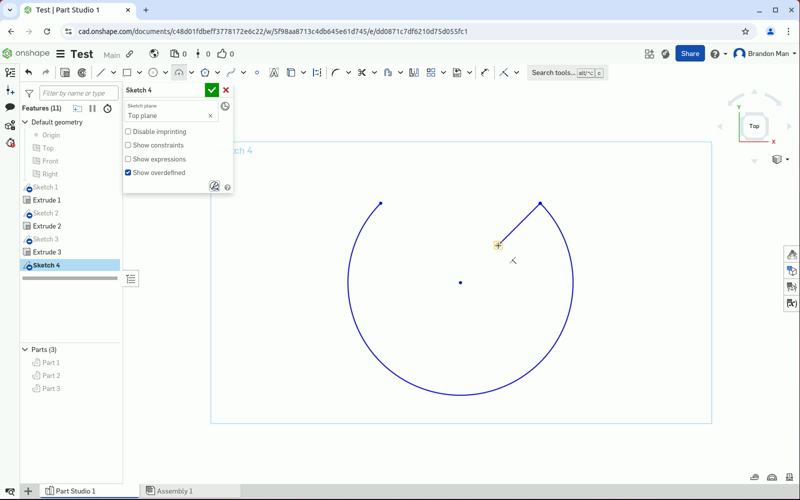
key_down(shift)
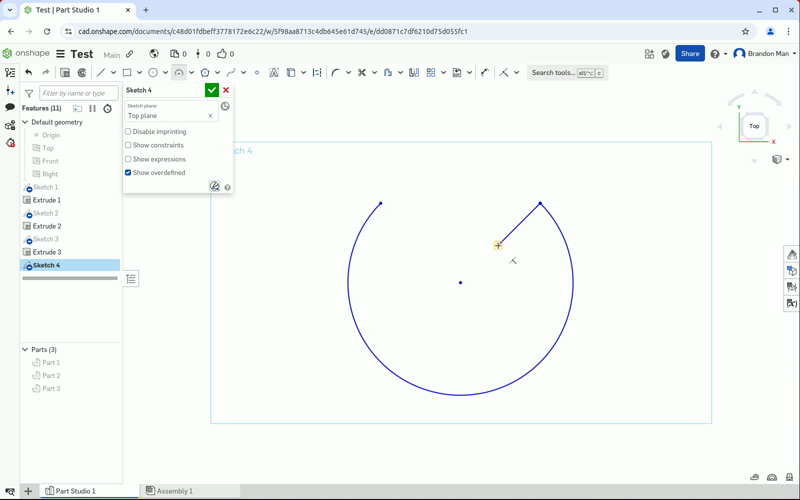
mouse_move(423, 245)
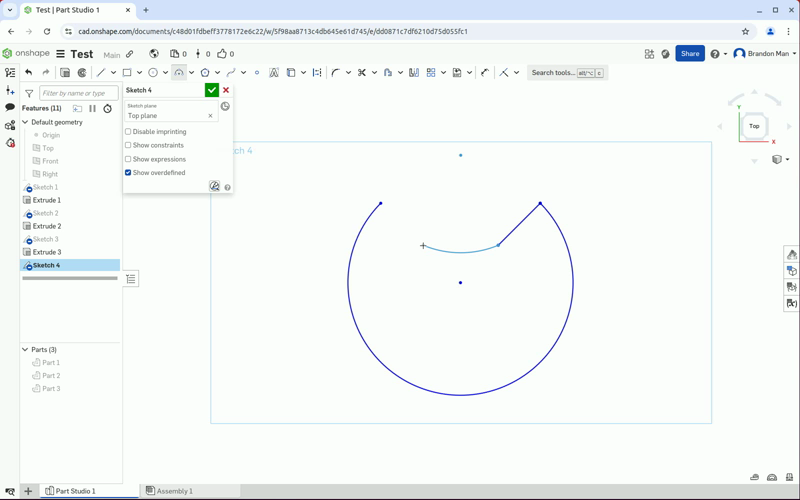
click(423, 245)
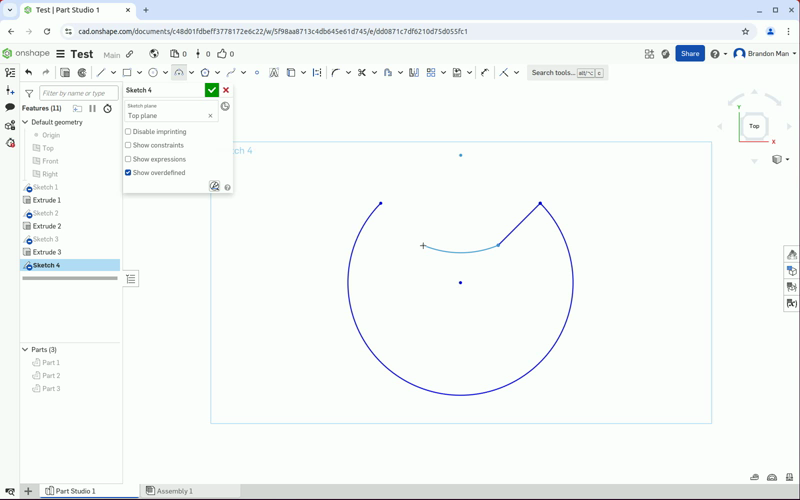
mouse_move(460, 335)
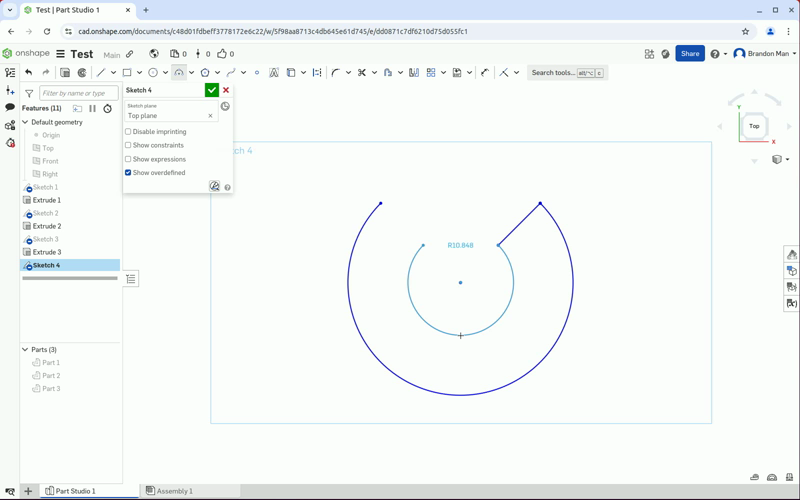
click(460, 335)
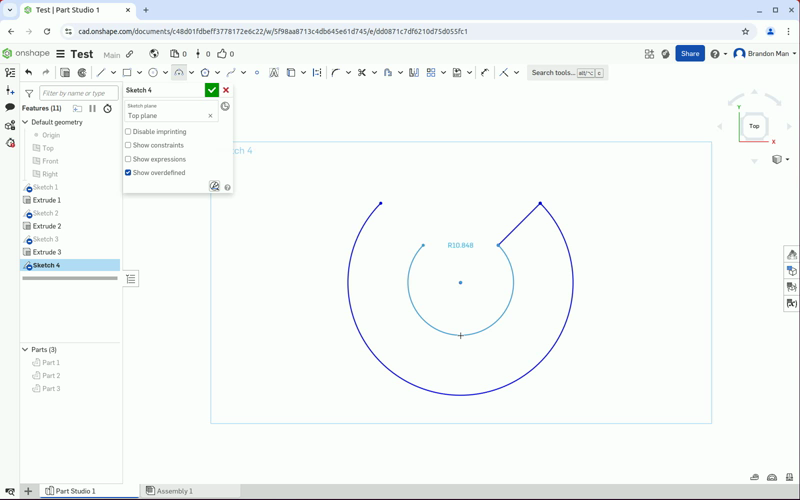
key_up(shift)
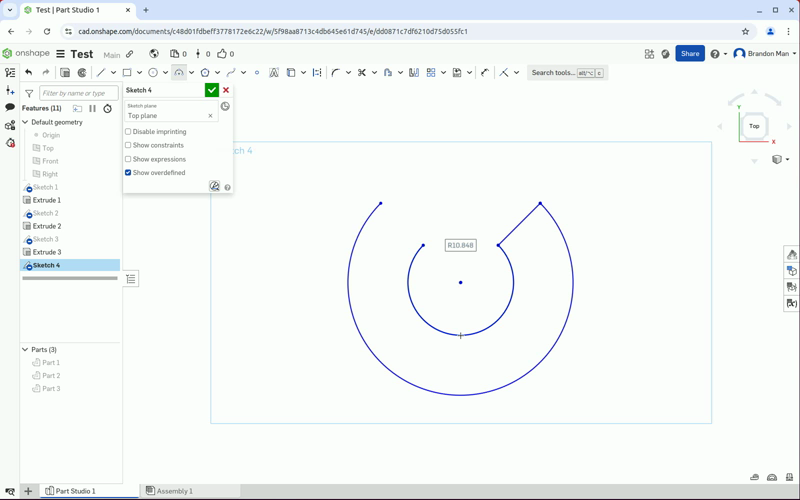
key(esc)
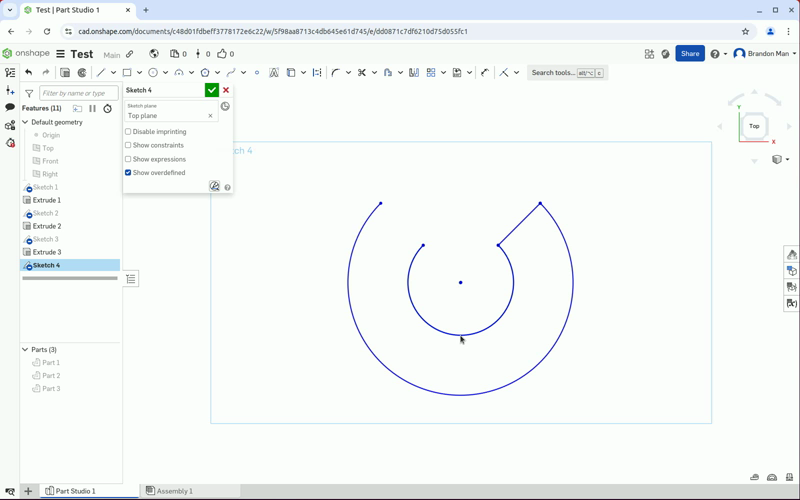
key(l)
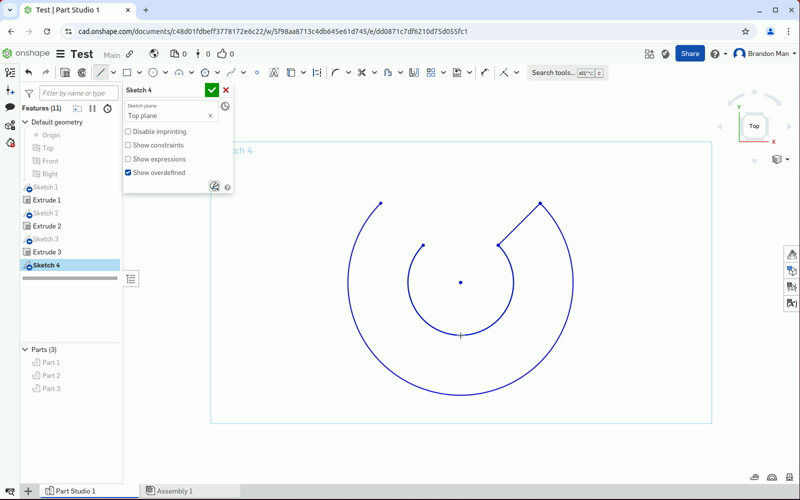
mouse_move(423, 245)
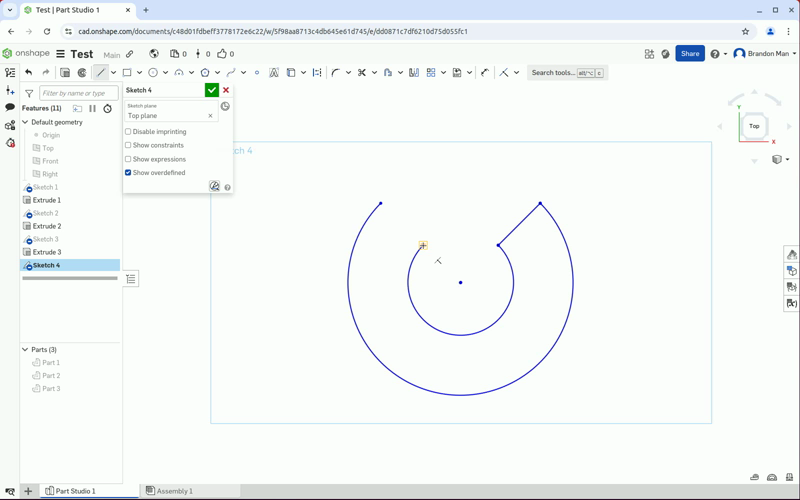
click(423, 245)
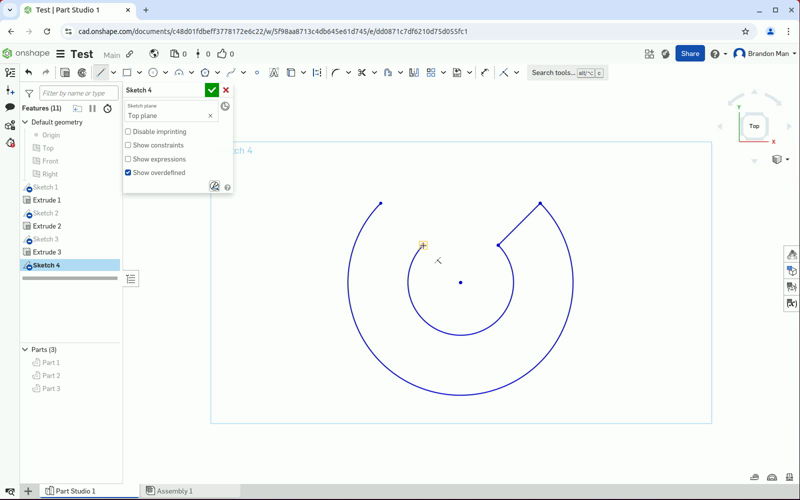
mouse_move(453, 245)
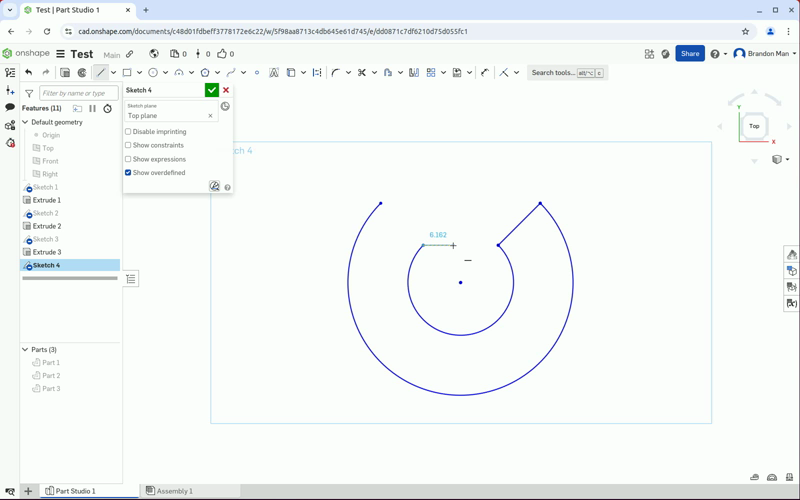
key_down(shift)
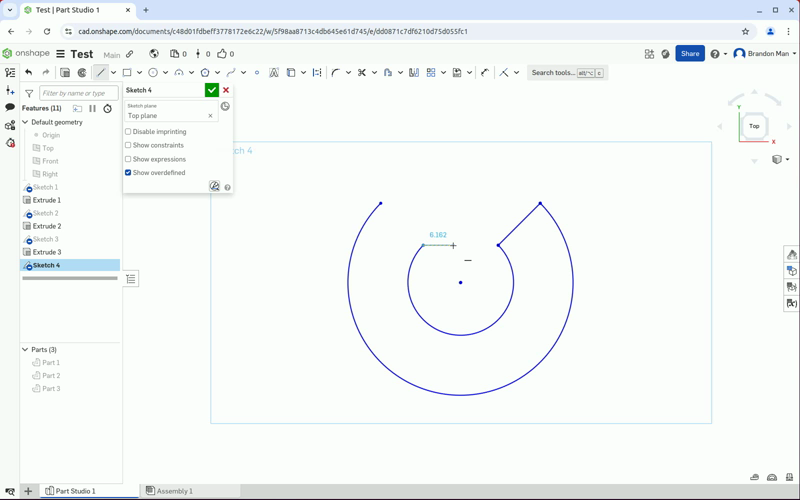
mouse_move(380, 203)
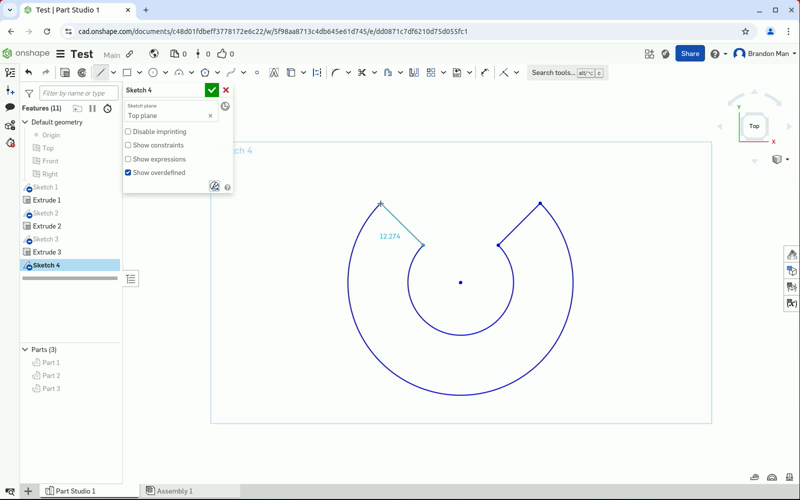
key_up(shift)
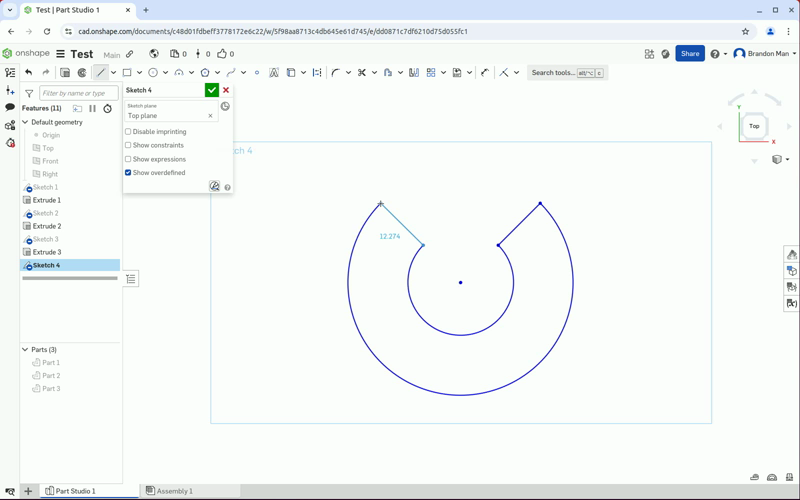
click(380, 203)
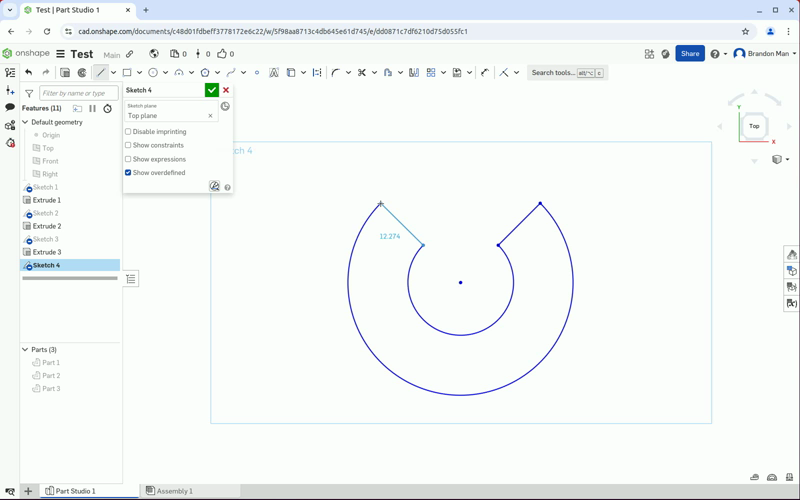
key(esc)
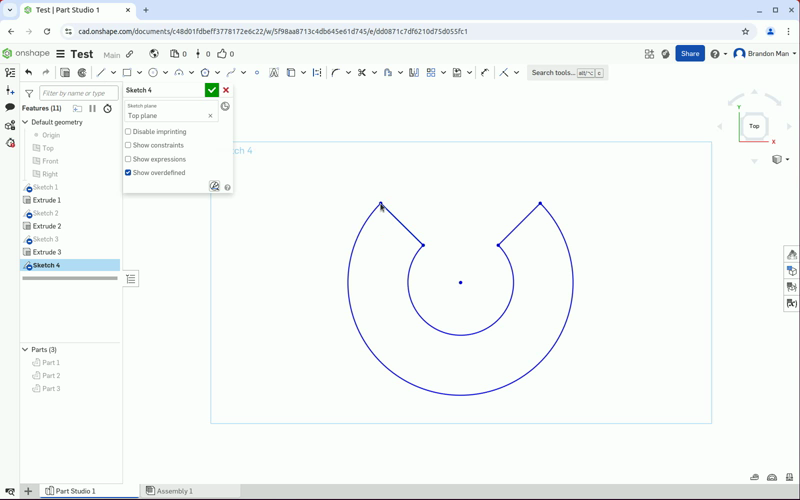
mouse_move(366, 302)
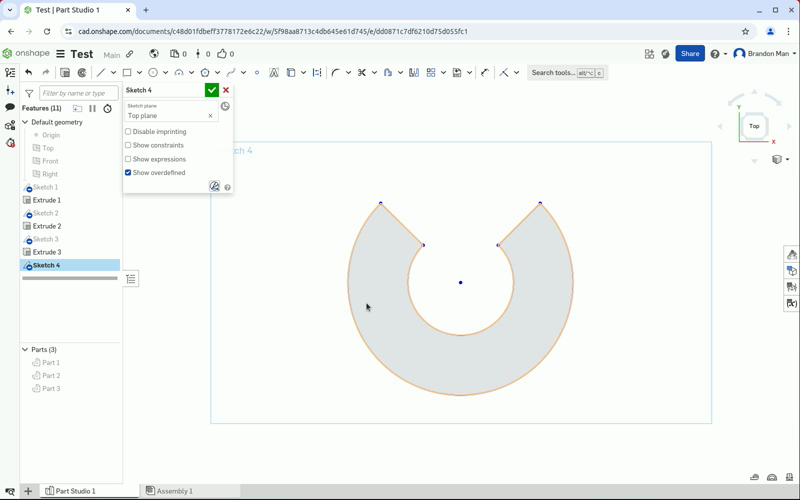
click(366, 302)
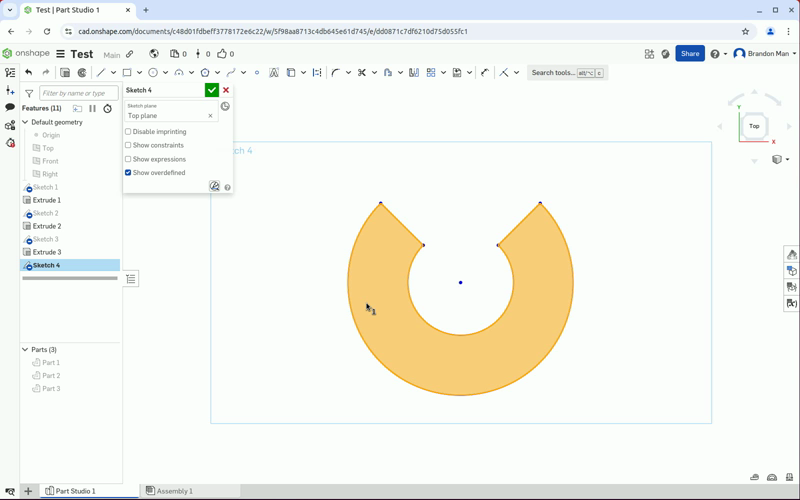
mouse_move(73, 352)
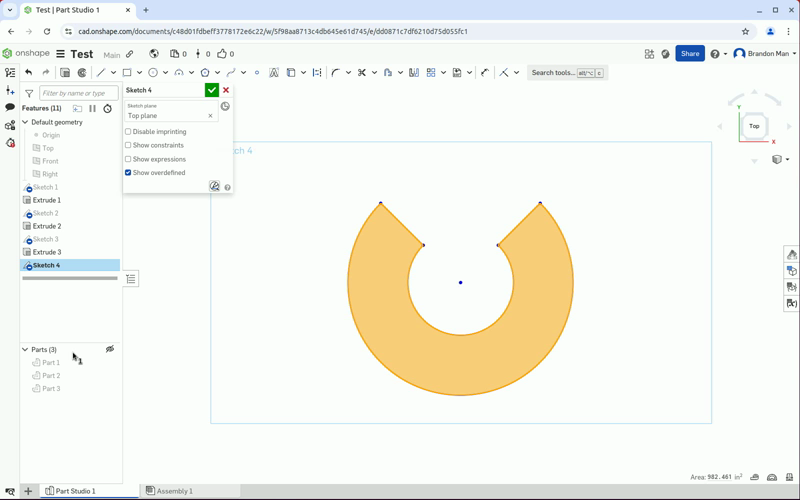
key(shift+y)
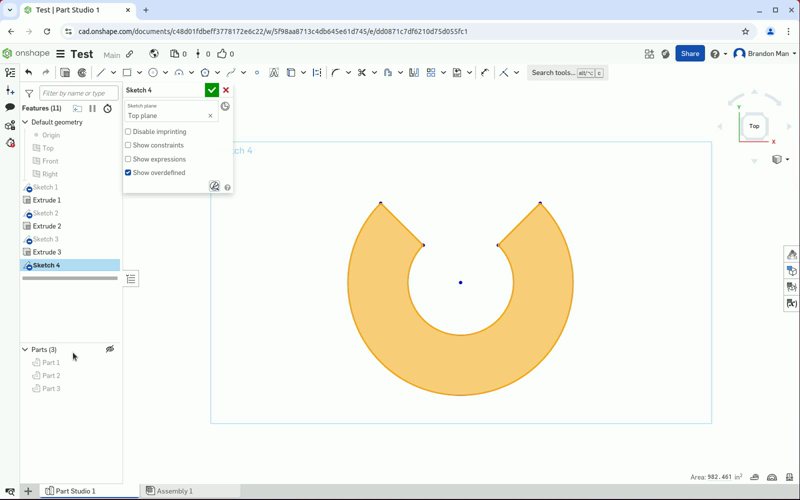
key(shift+e)
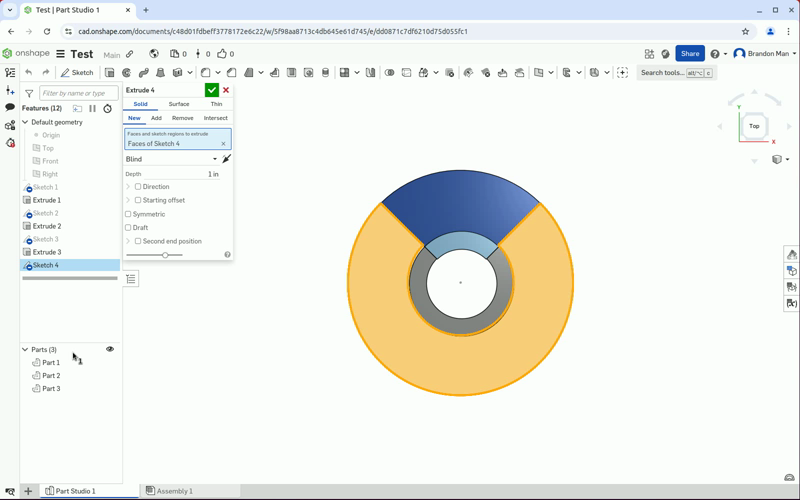
mouse_move(143, 106)
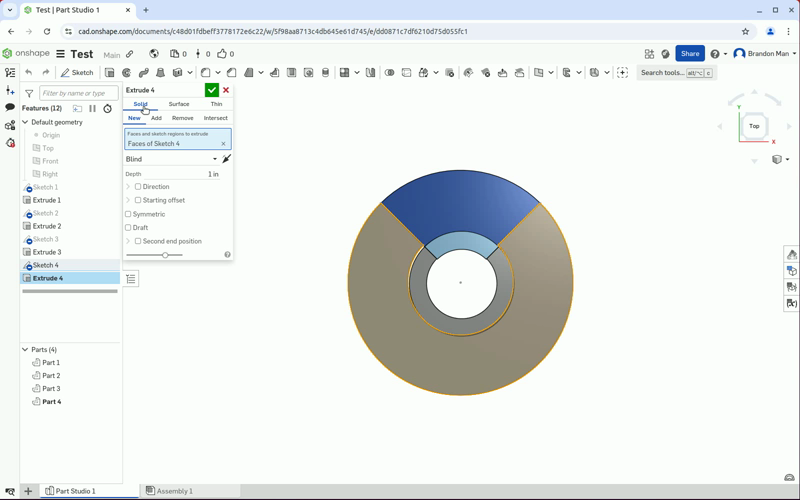
click(143, 106)
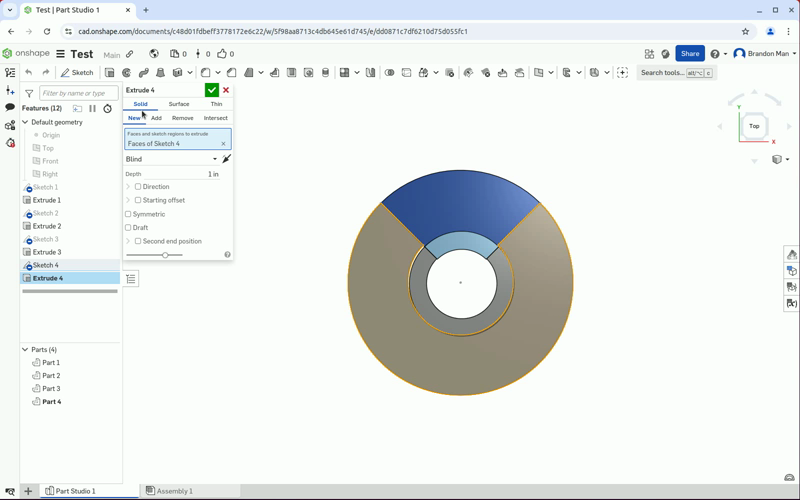
mouse_move(137, 120)
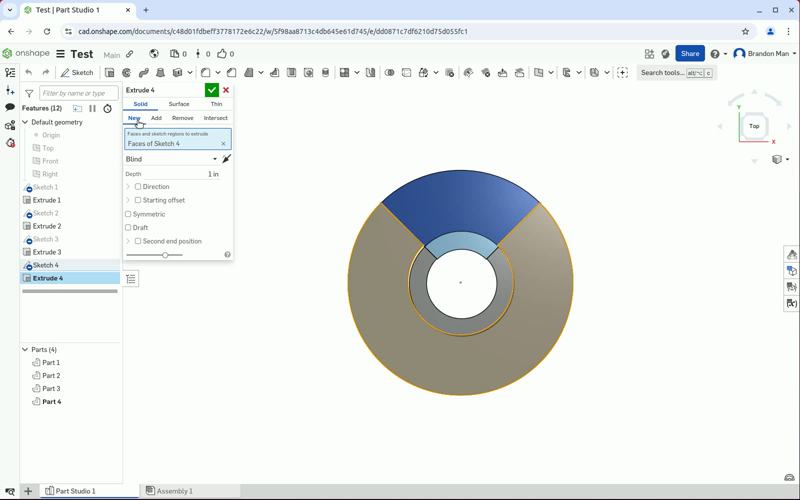
click(137, 120)
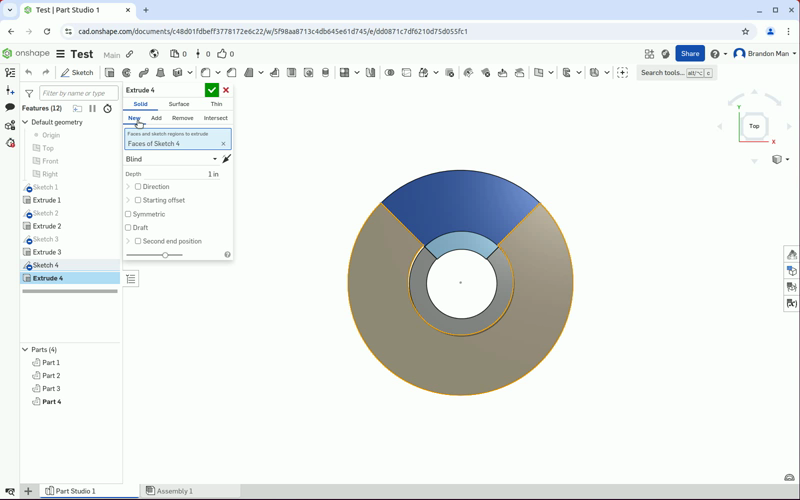
key(tab, 4)
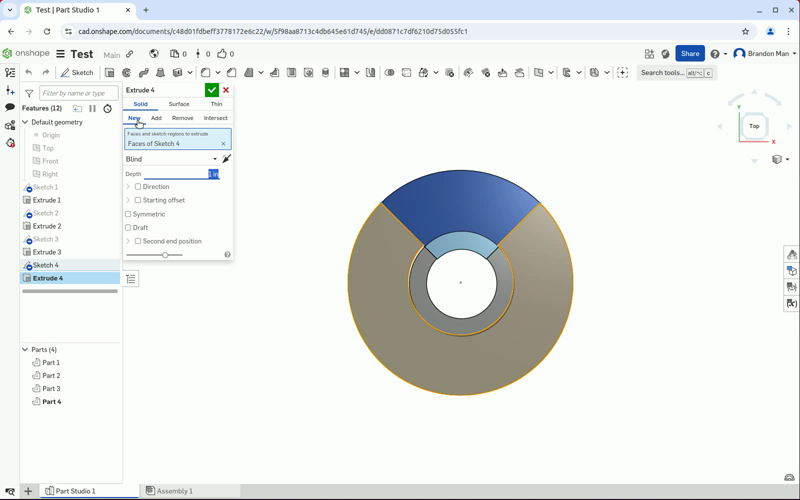
text(7.221)
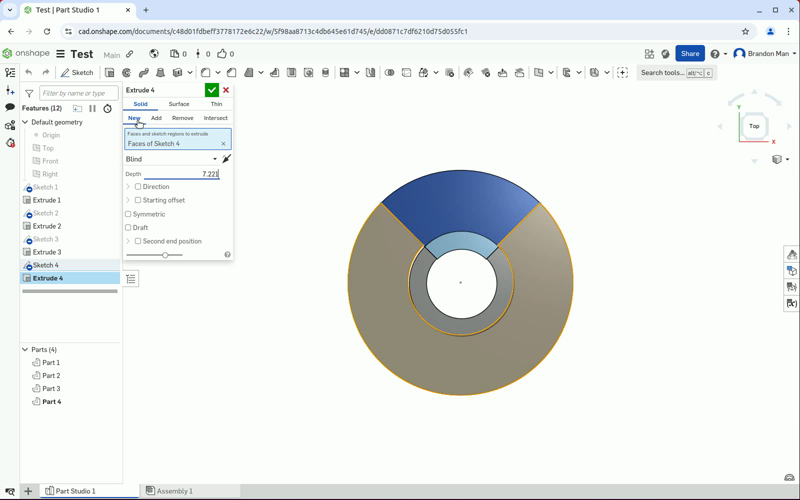
key(enter)
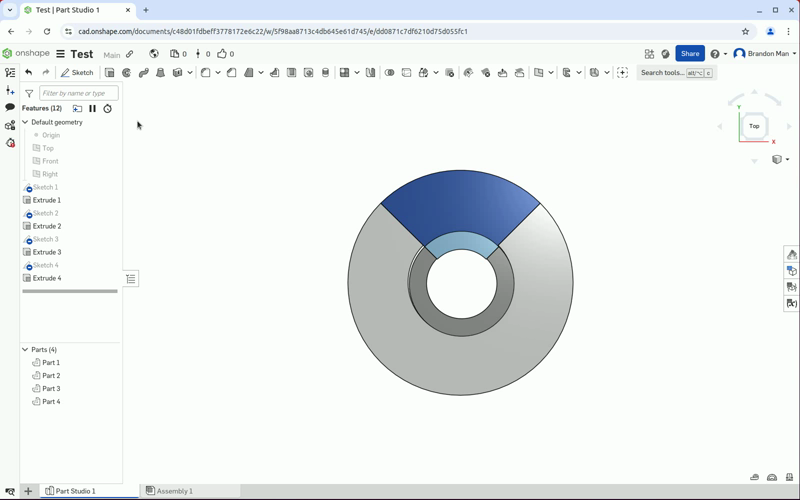
key(shift+h)
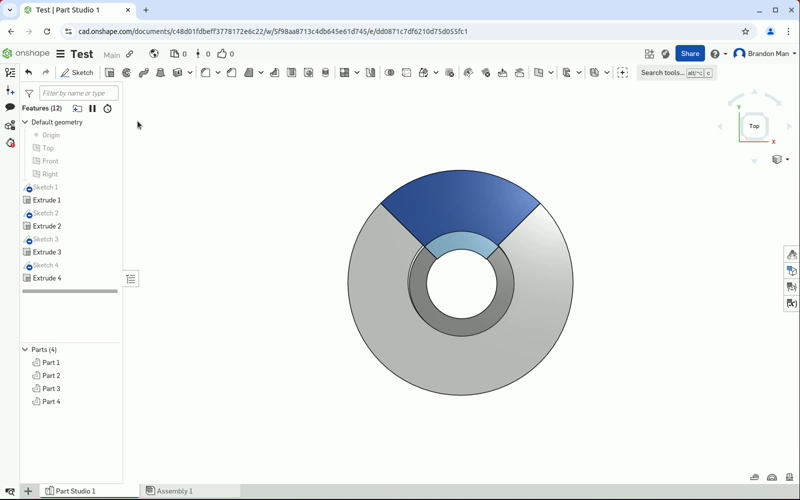
key(shift+h)
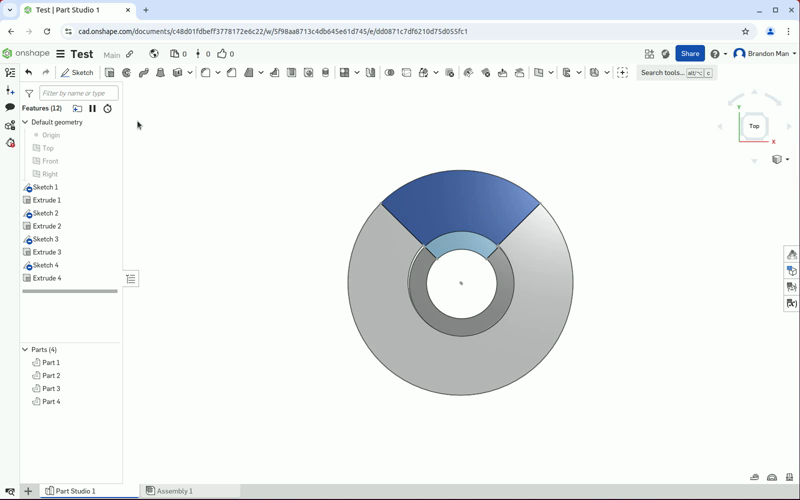
key(shift+7)
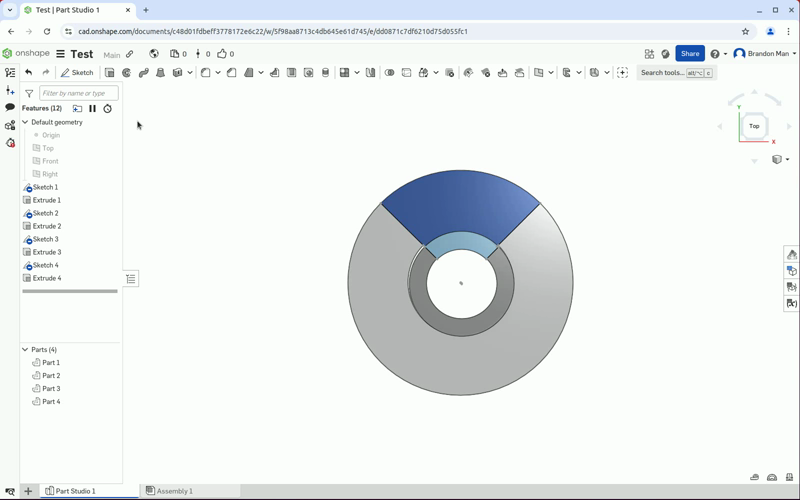
key(up, 3)
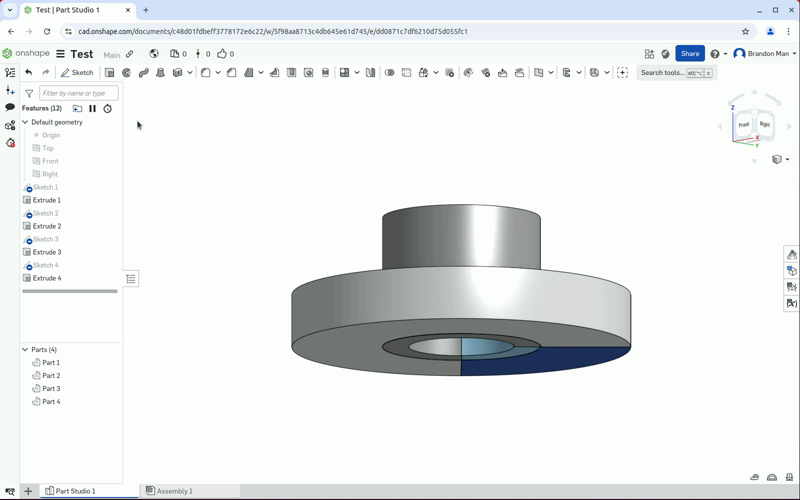
key(left, 3)
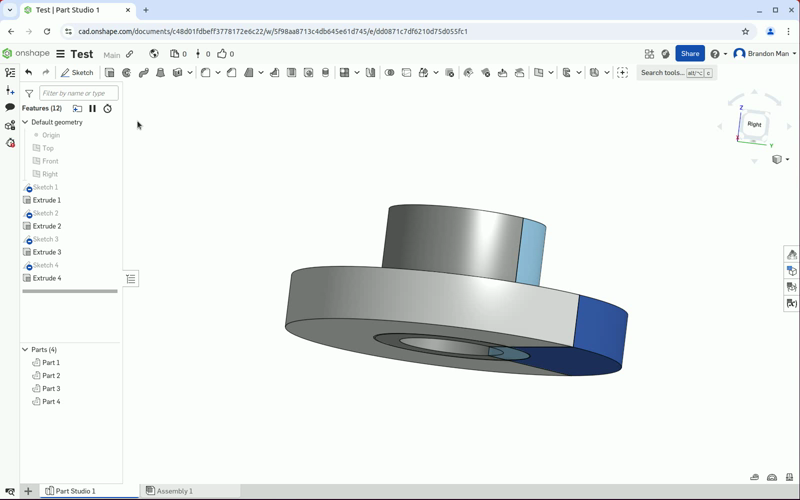
key(right, 3)
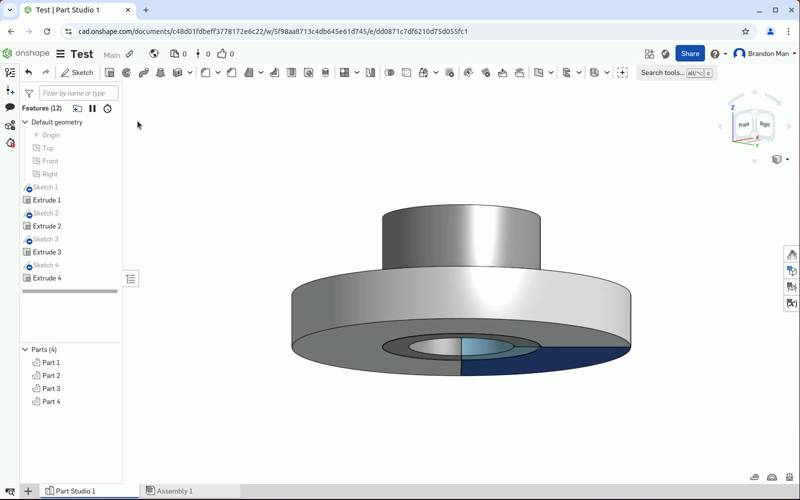
key(down, 3)
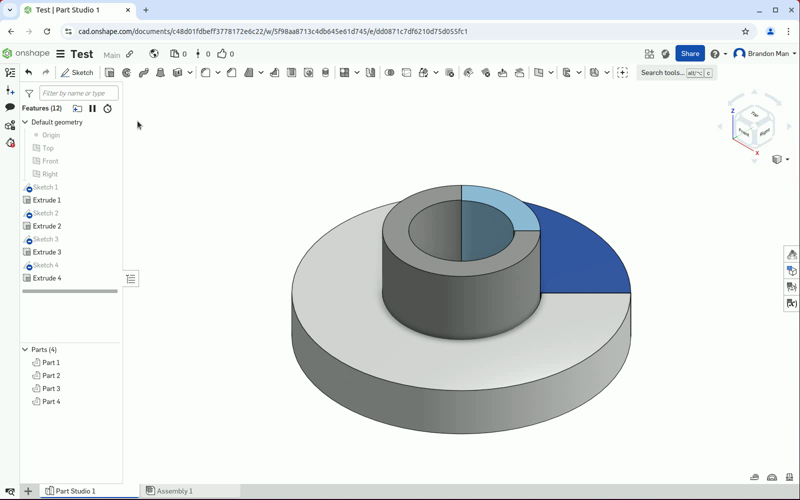
mouse_move(73, 189)
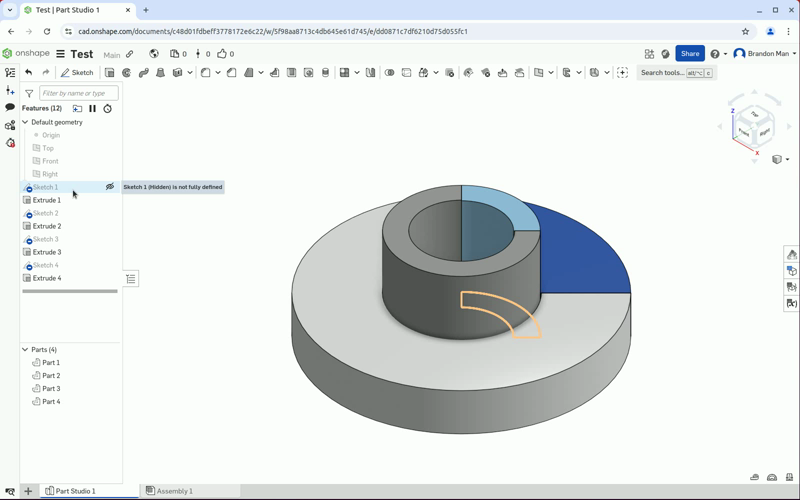
click(73, 189)